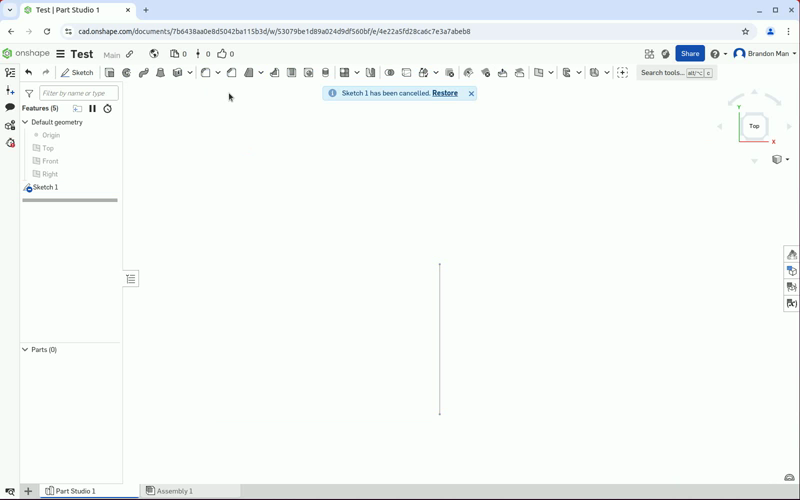
key(shift+h)
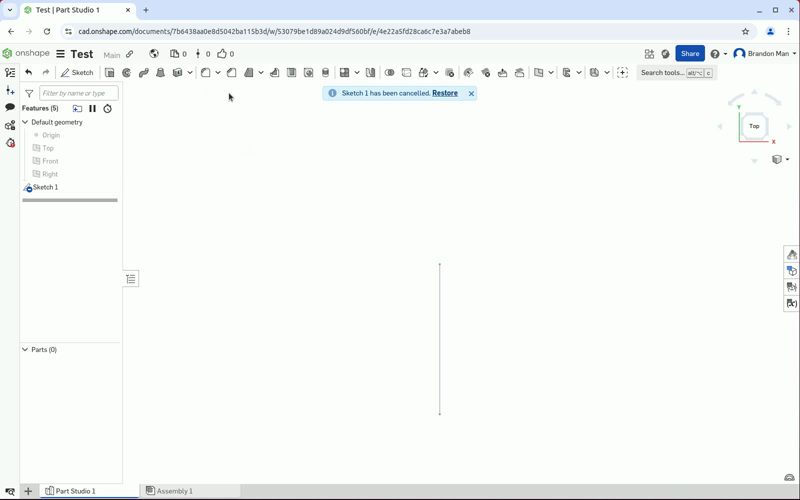
key(shift+s)
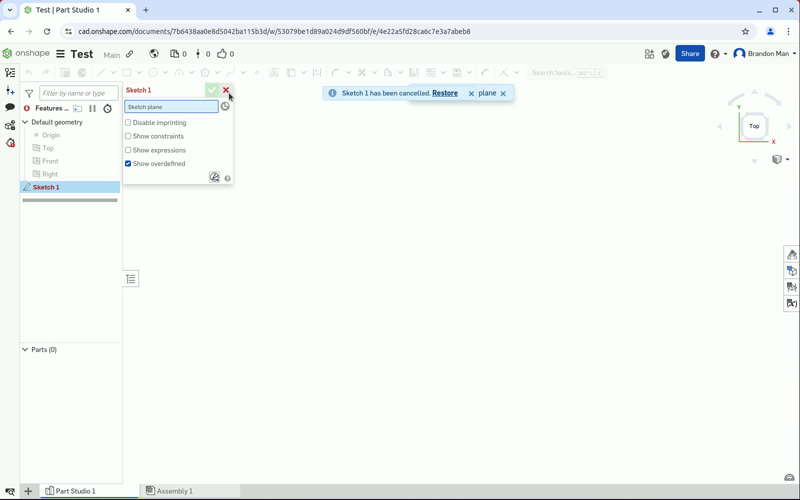
mouse_move(73, 150)
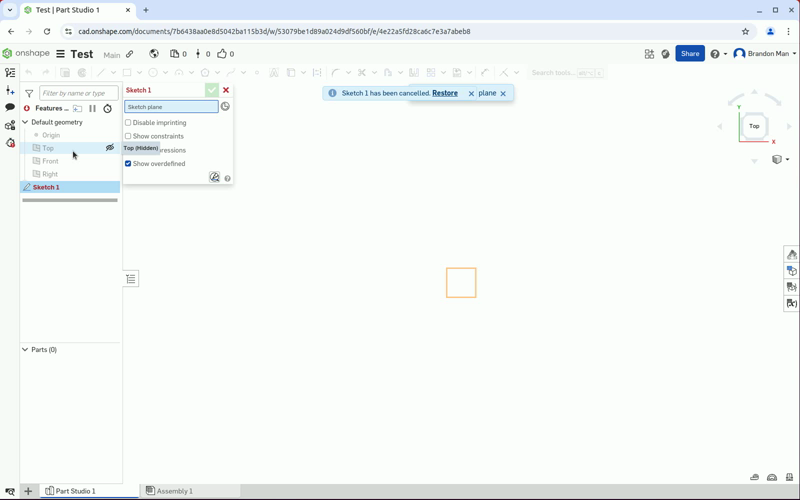
click(73, 150)
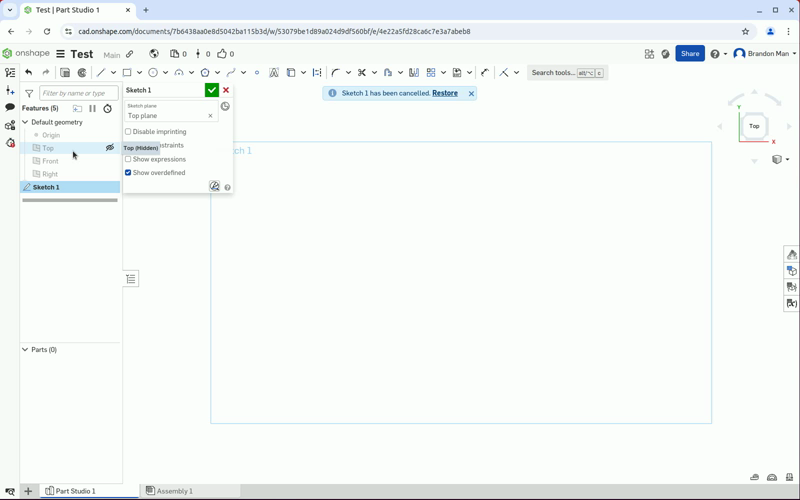
mouse_move(73, 352)
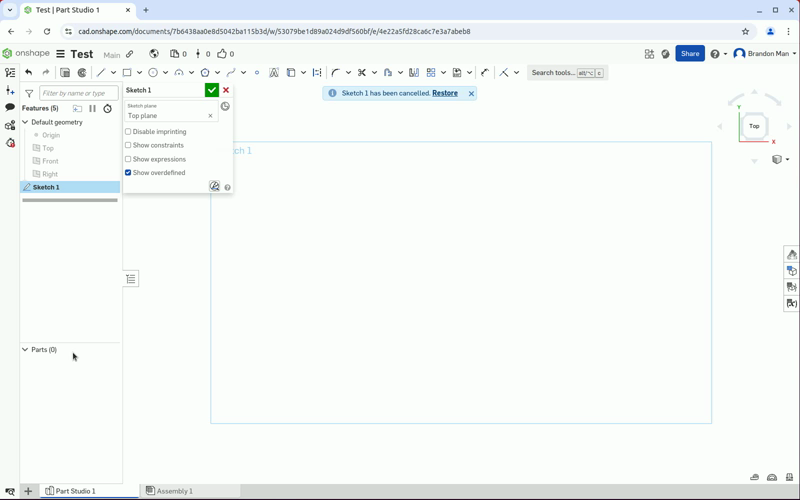
key(y)
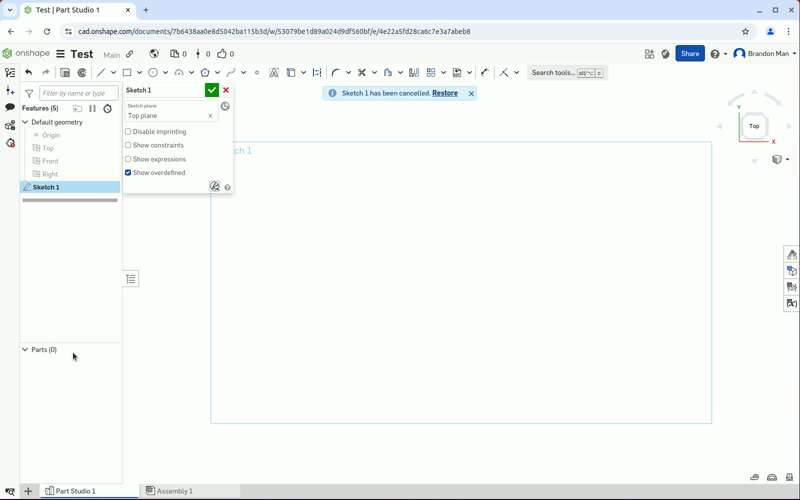
key(l)
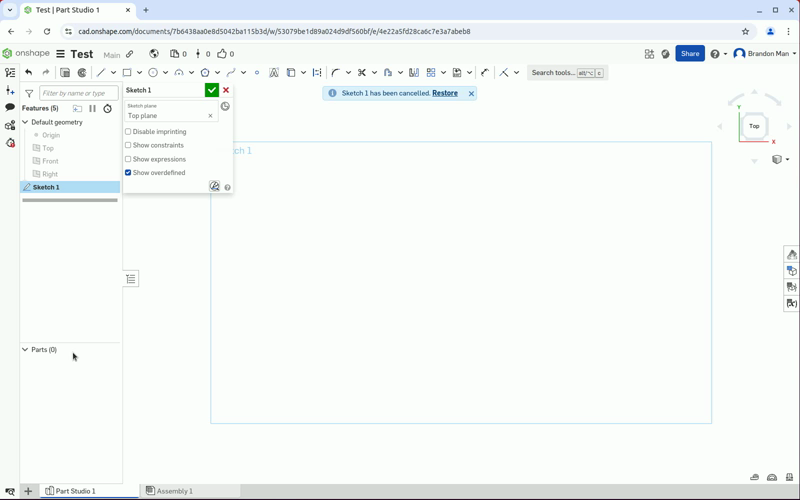
key_down(shift)
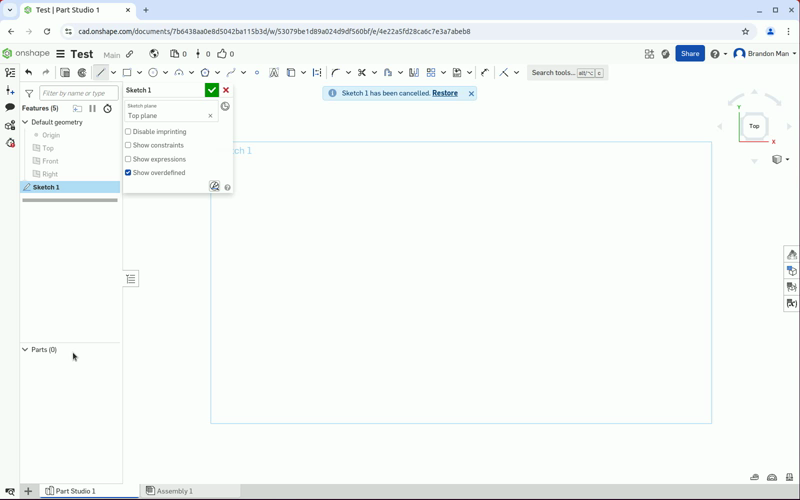
mouse_move(426, 311)
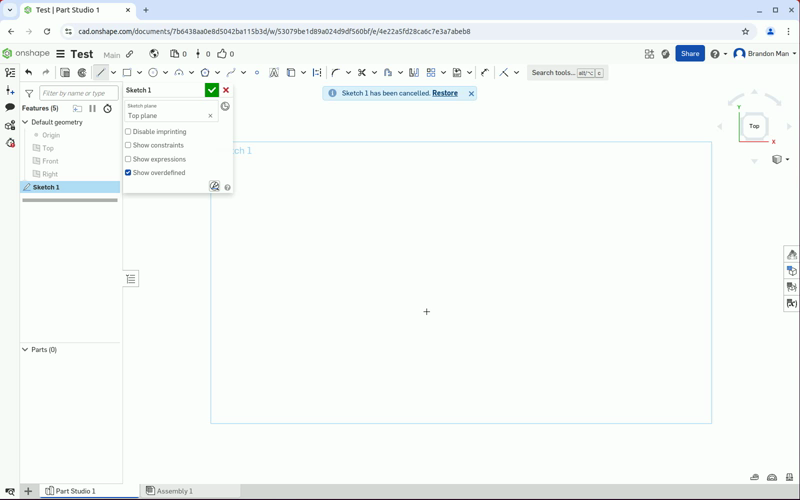
click(426, 311)
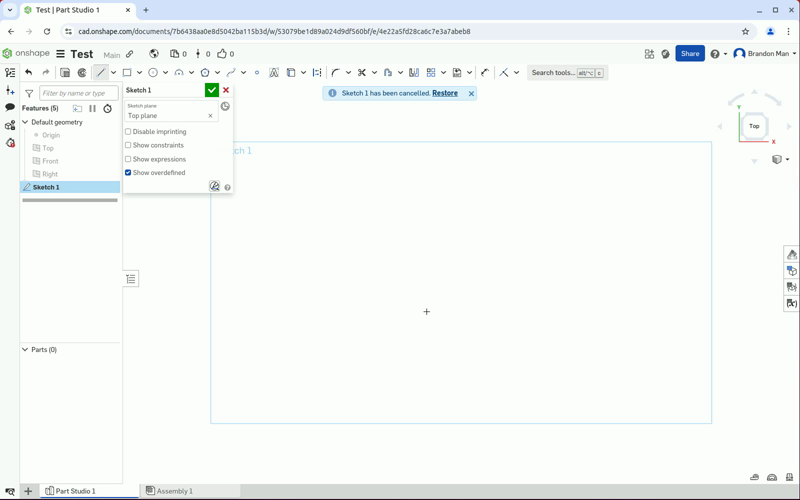
key_up(shift)
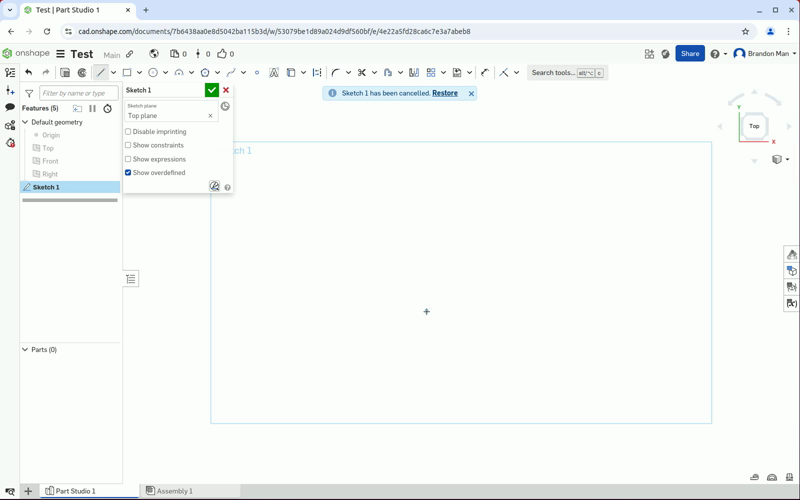
key_down(shift)
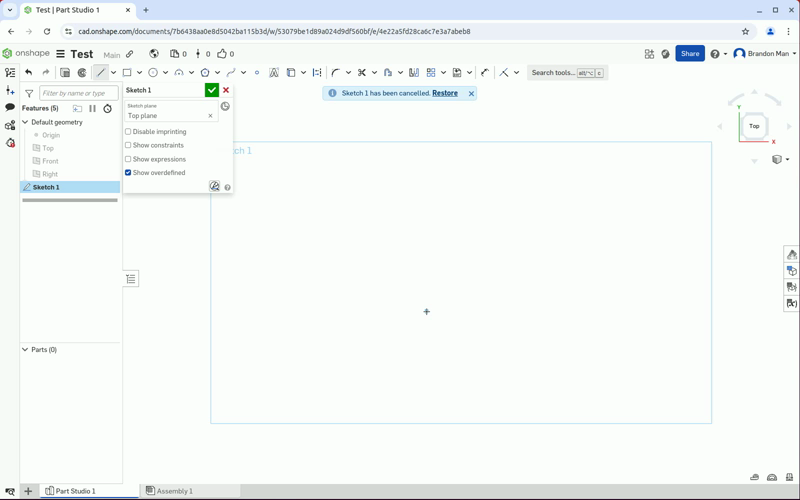
mouse_move(495, 311)
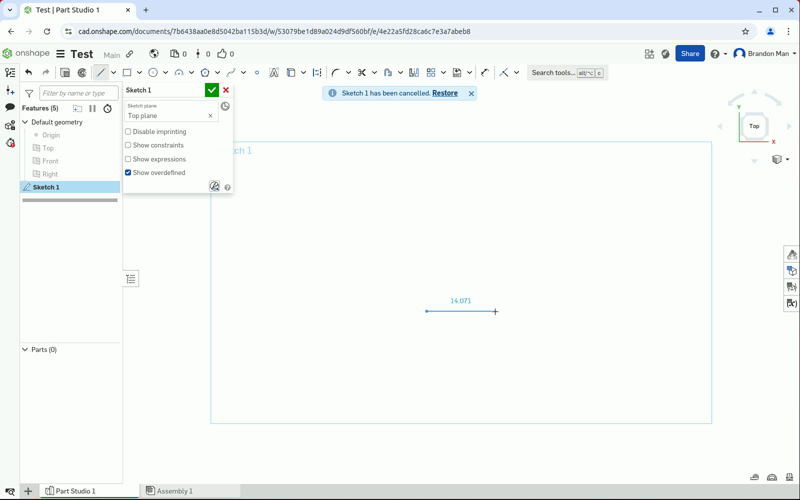
click(495, 311)
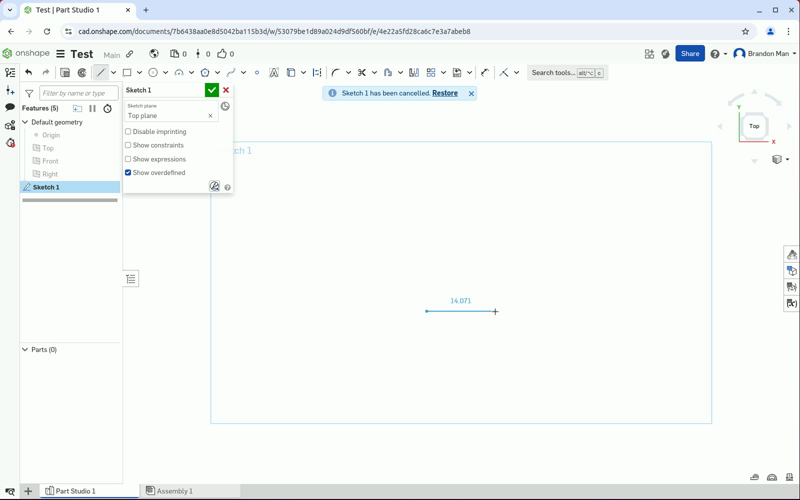
key_up(shift)
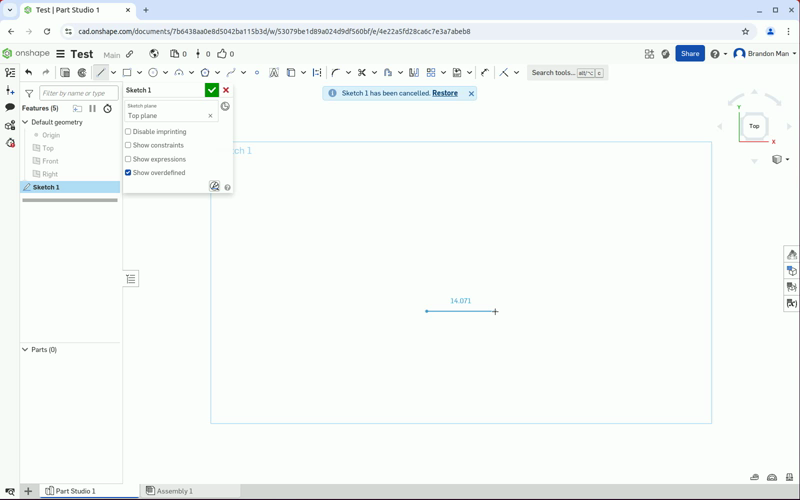
key_down(shift)
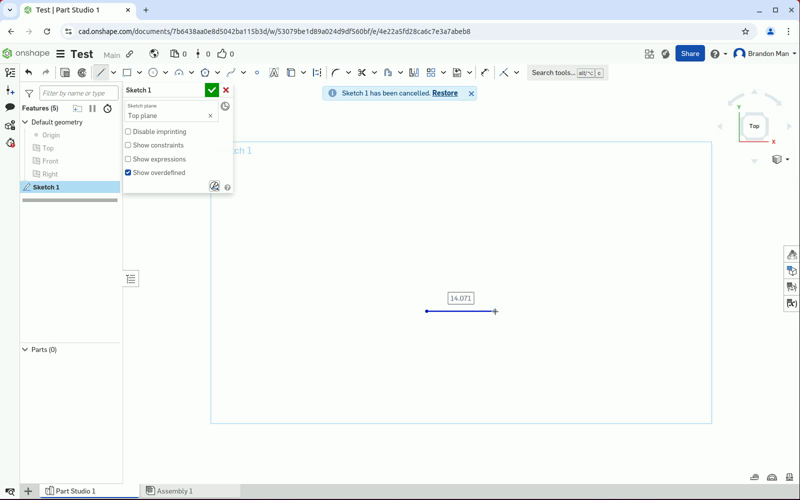
mouse_move(525, 311)
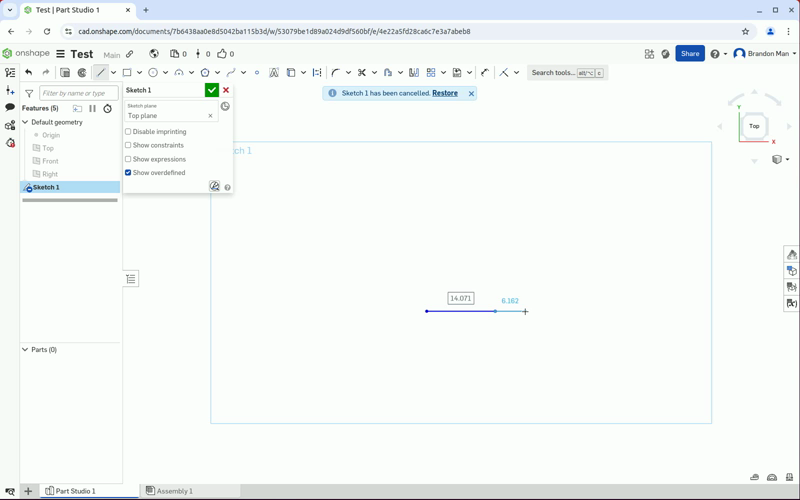
mouse_move(495, 286)
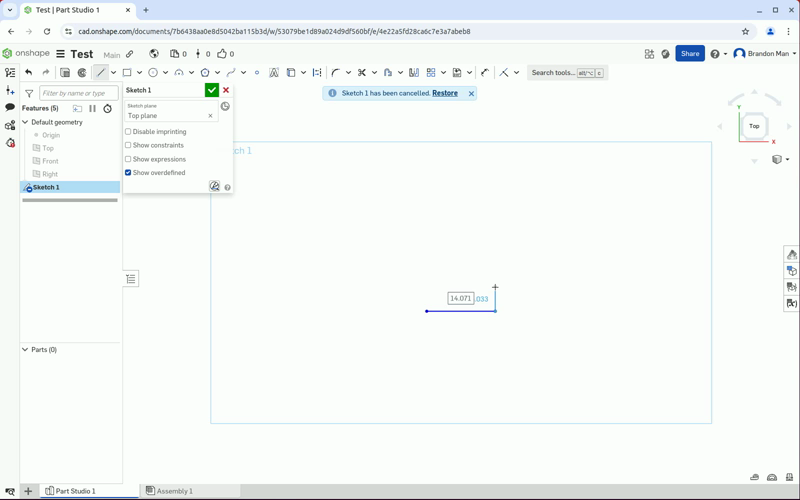
click(495, 286)
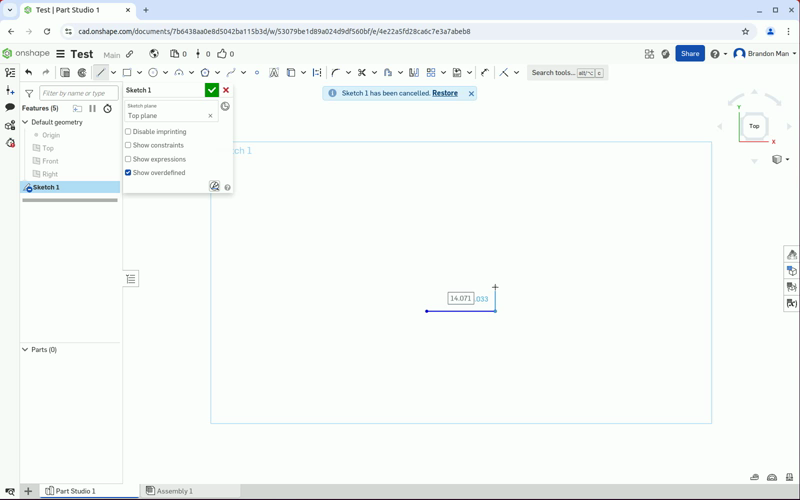
key_up(shift)
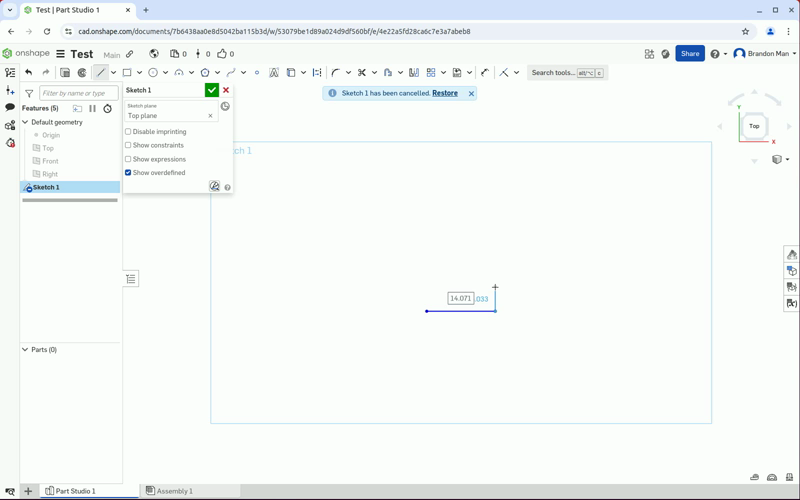
key_down(shift)
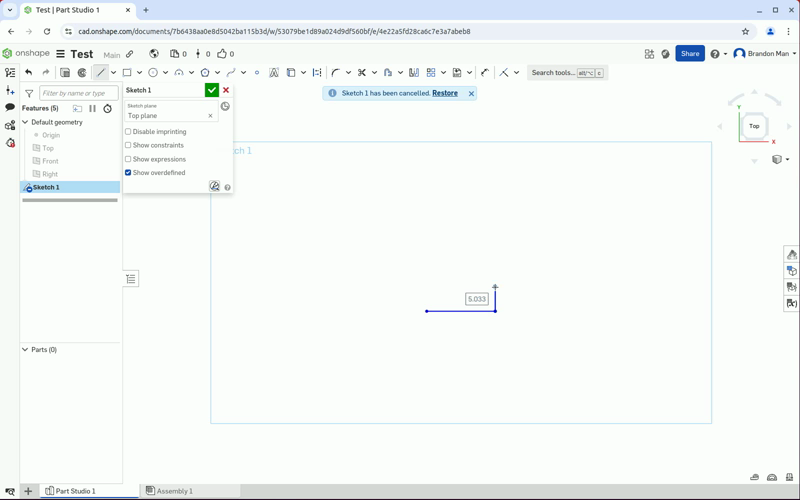
mouse_move(525, 286)
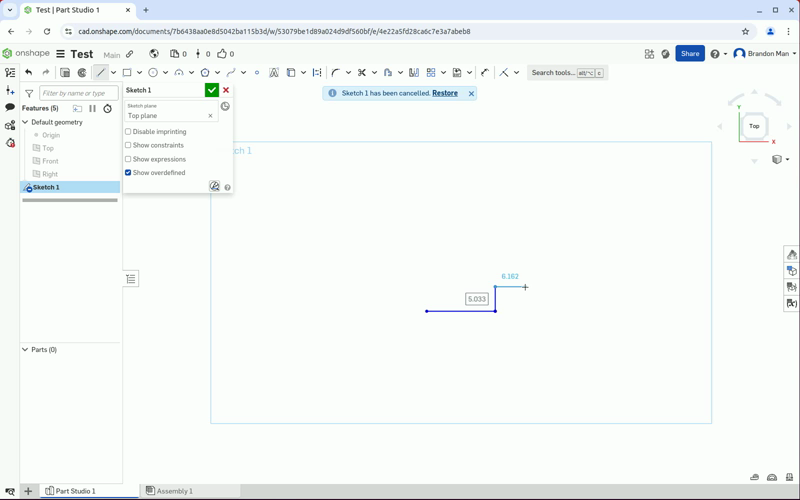
mouse_move(489, 286)
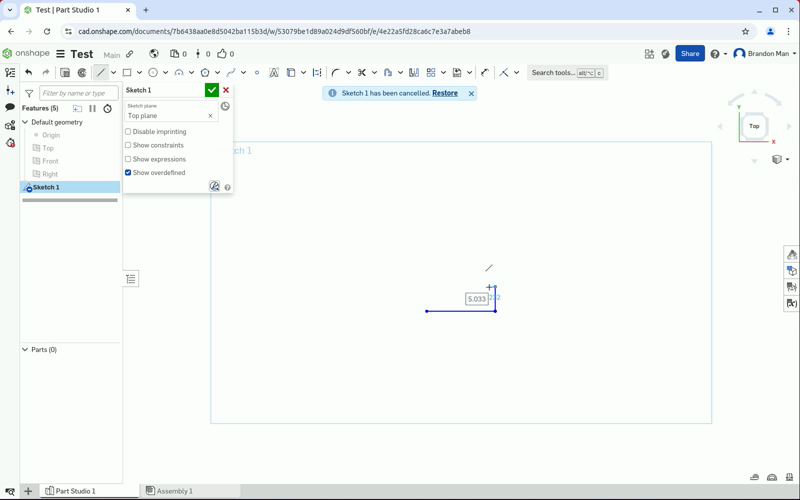
scroll(6)
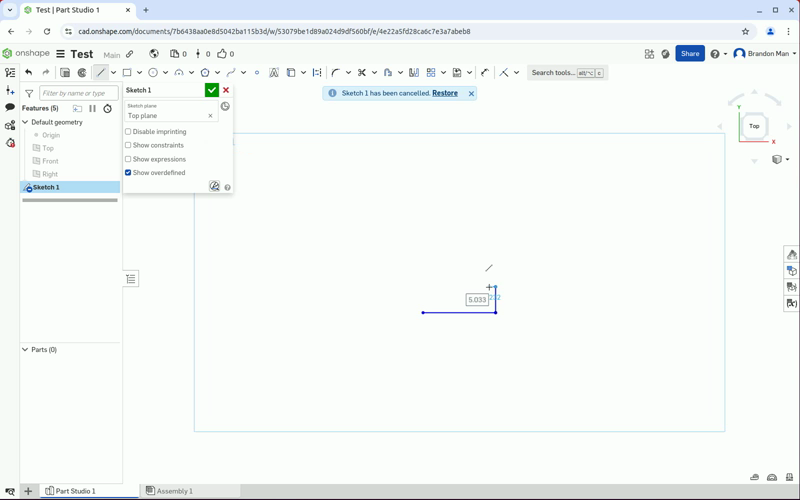
scroll(6)
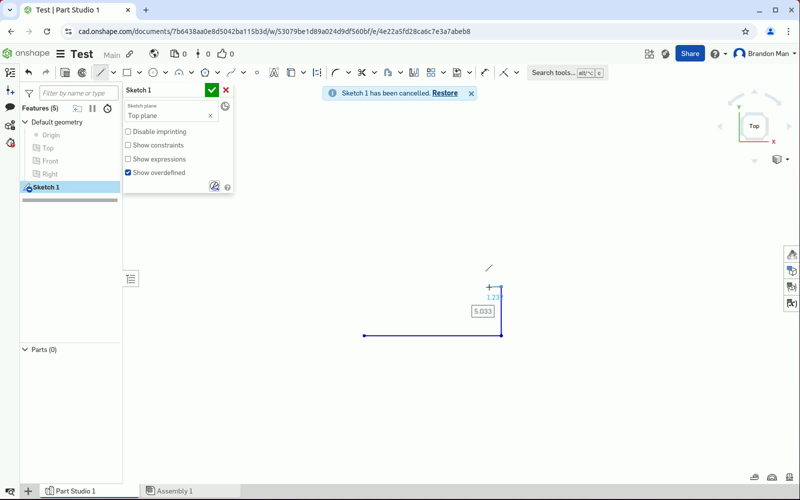
scroll(6)
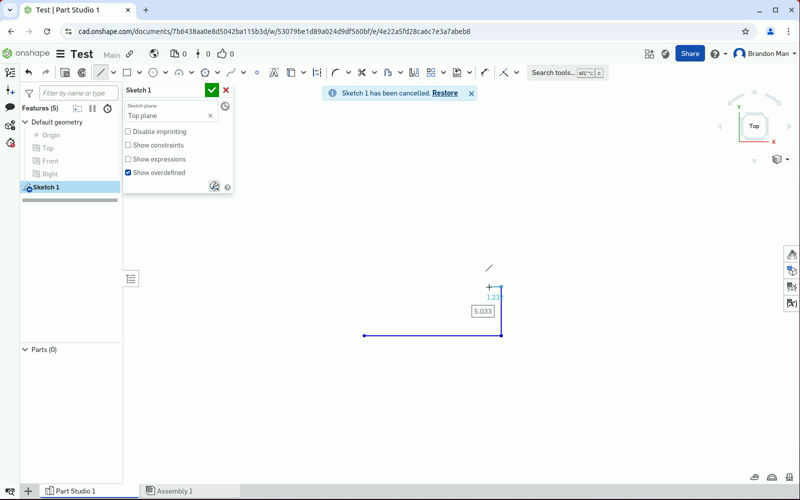
scroll(6)
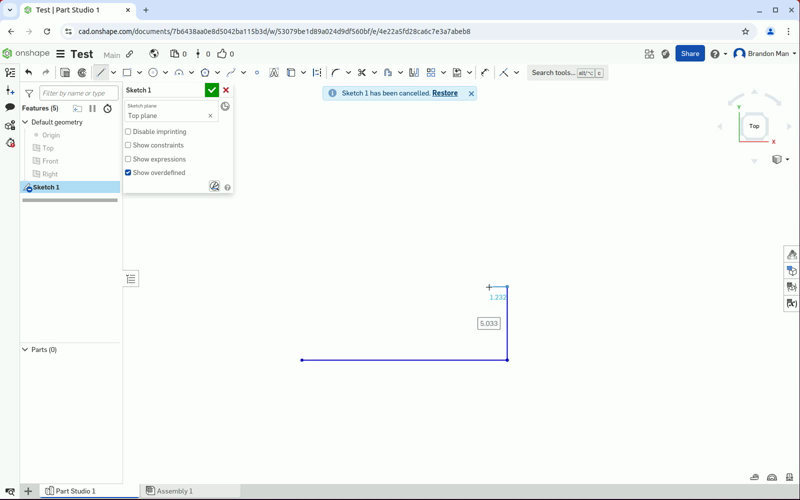
scroll(6)
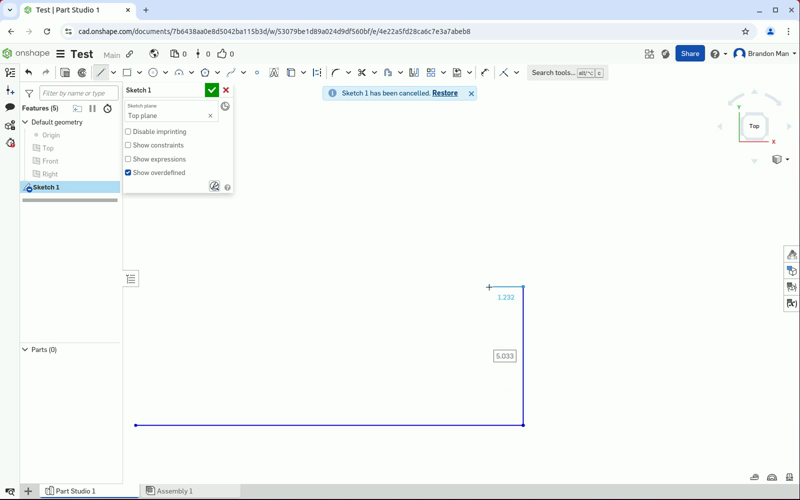
scroll(6)
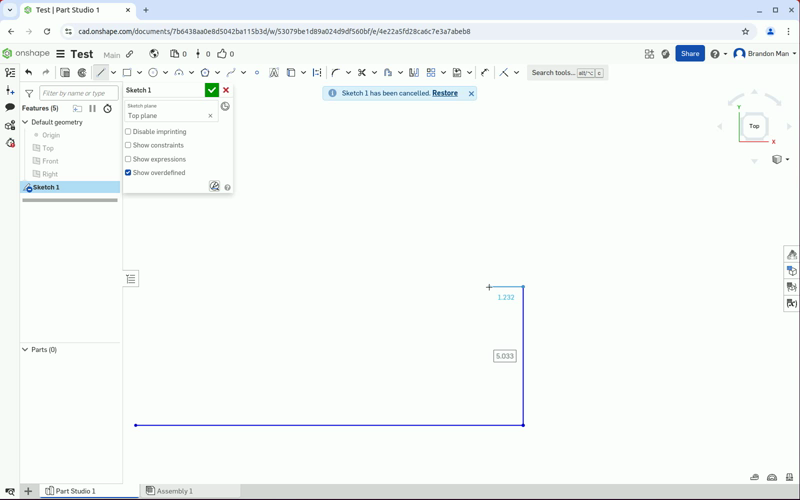
scroll(6)
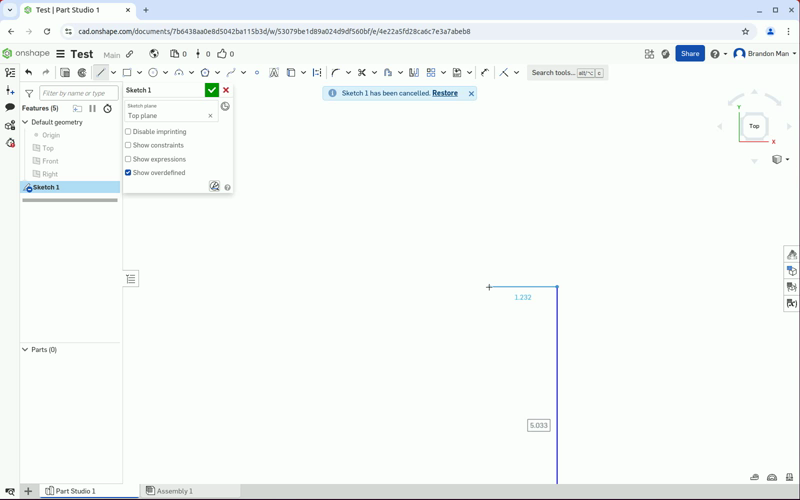
click(489, 286)
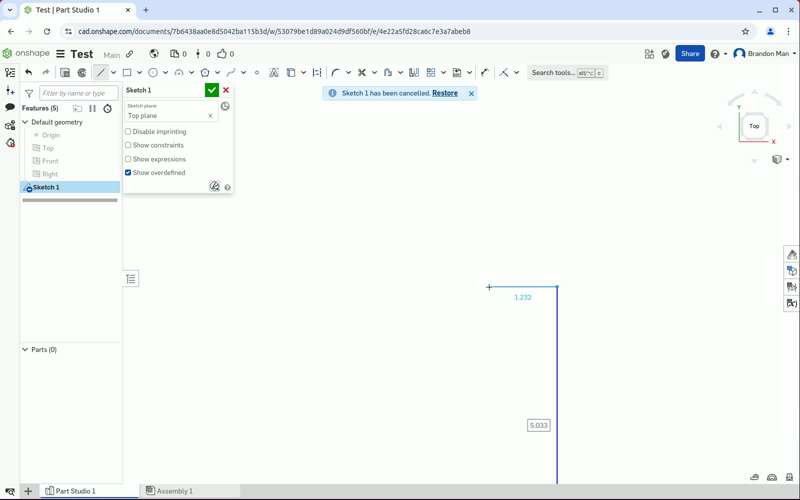
scroll(-6)
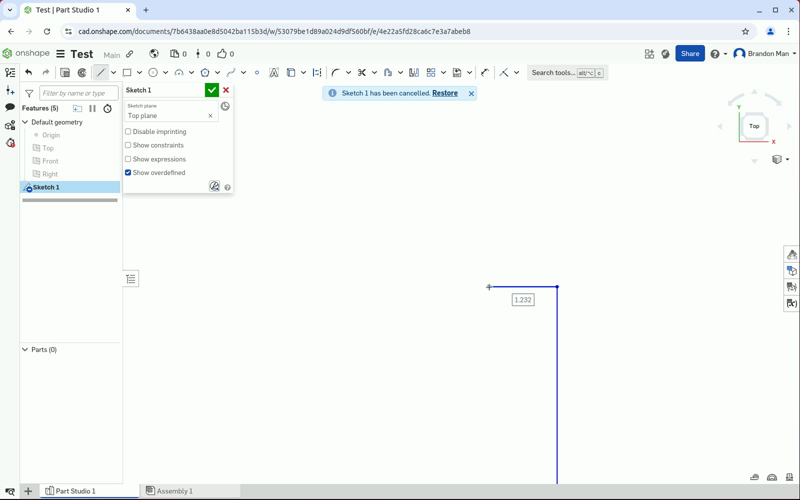
scroll(-6)
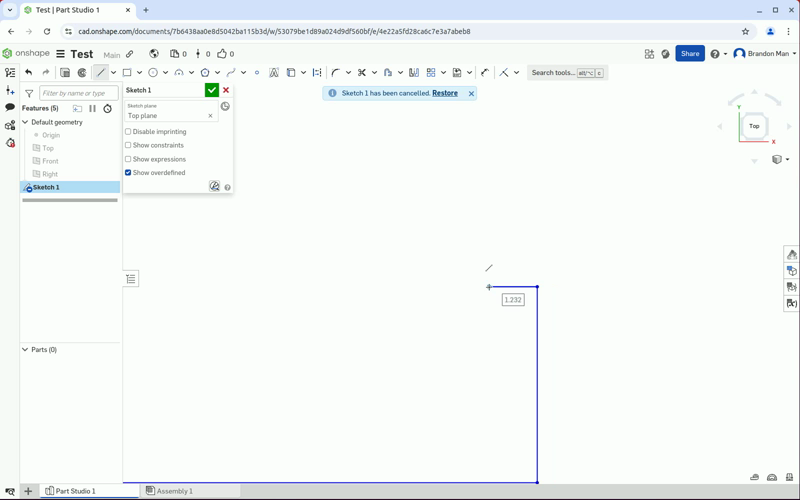
scroll(-6)
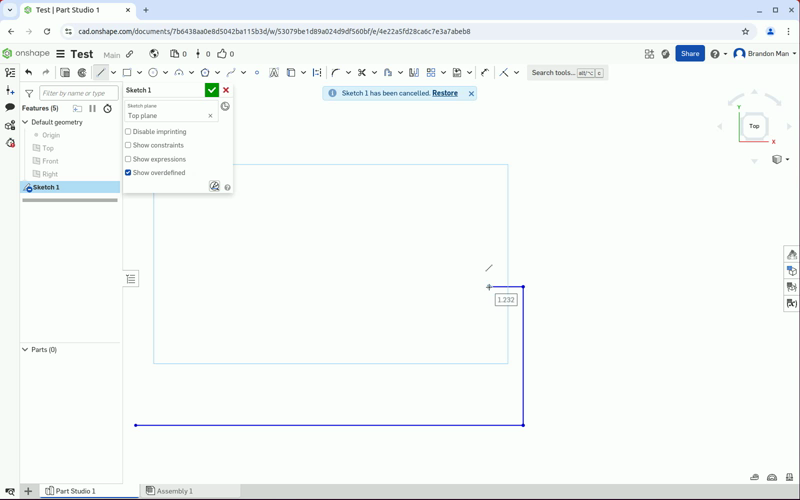
scroll(-6)
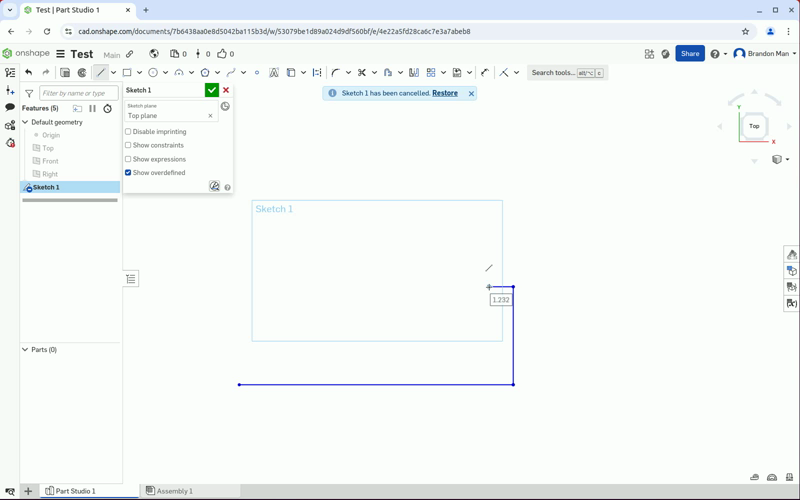
scroll(-6)
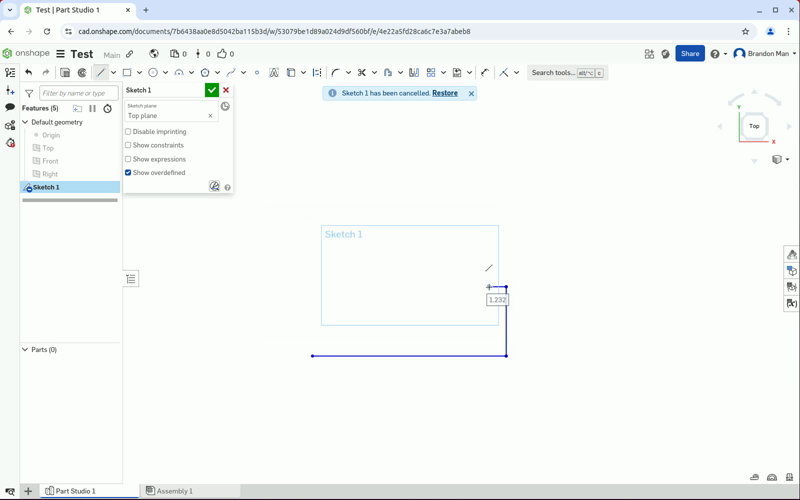
scroll(-6)
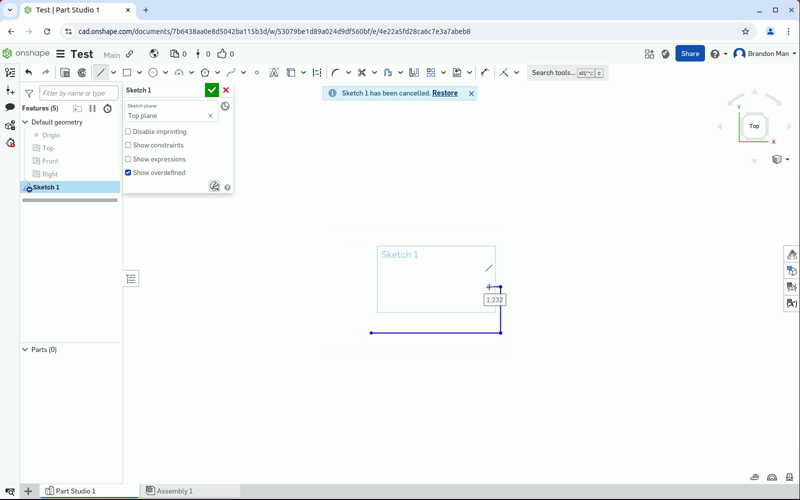
scroll(-6)
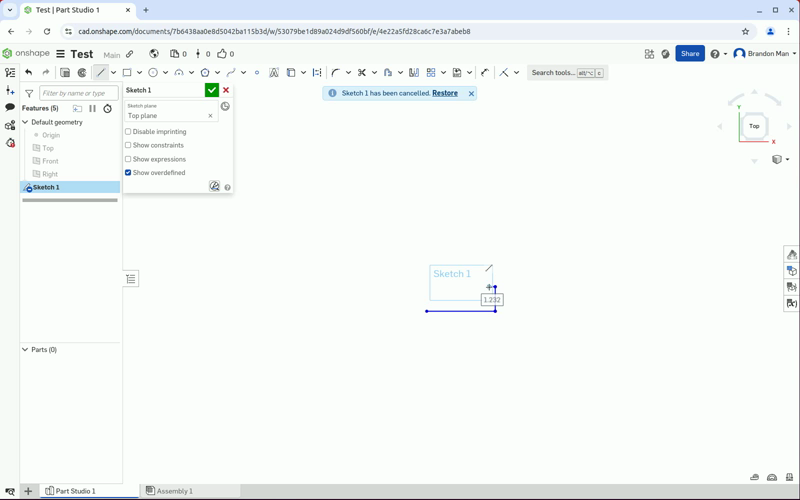
key_up(shift)
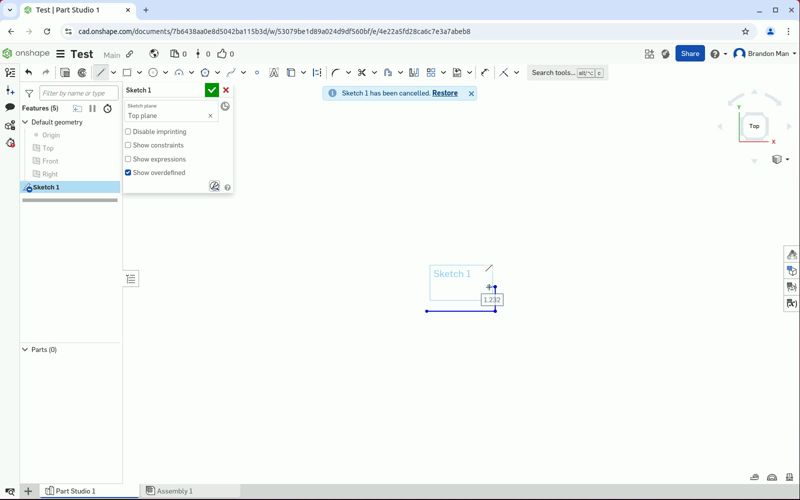
key(esc)
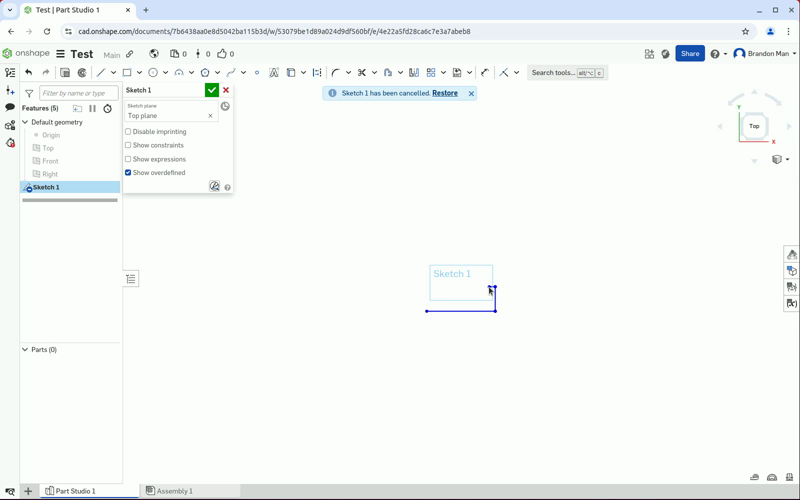
key(a)
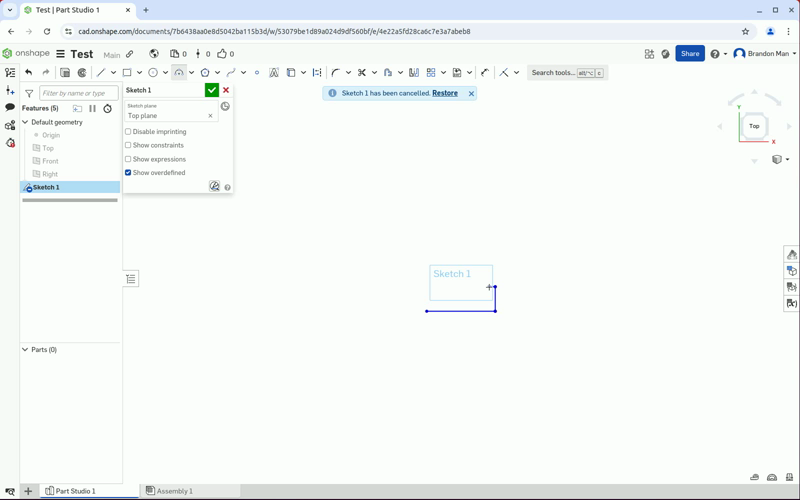
mouse_move(489, 286)
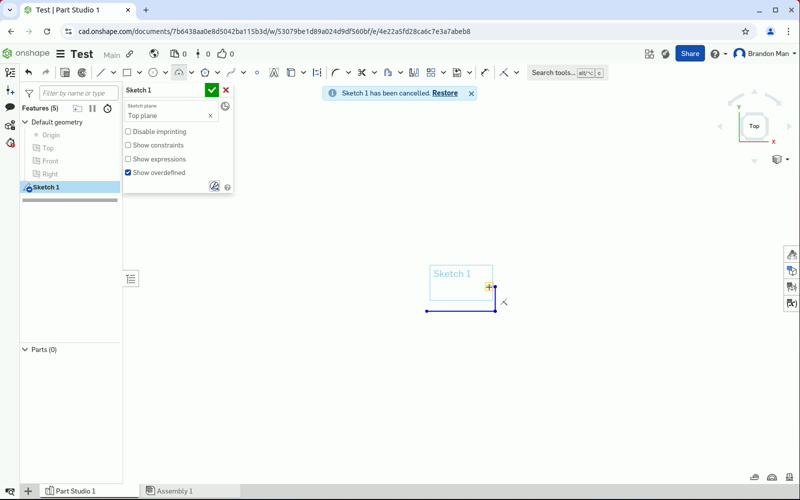
click(489, 286)
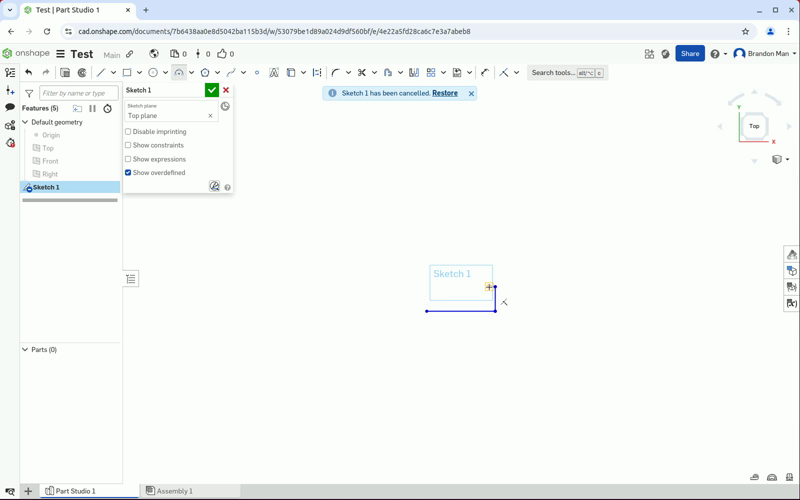
key_down(shift)
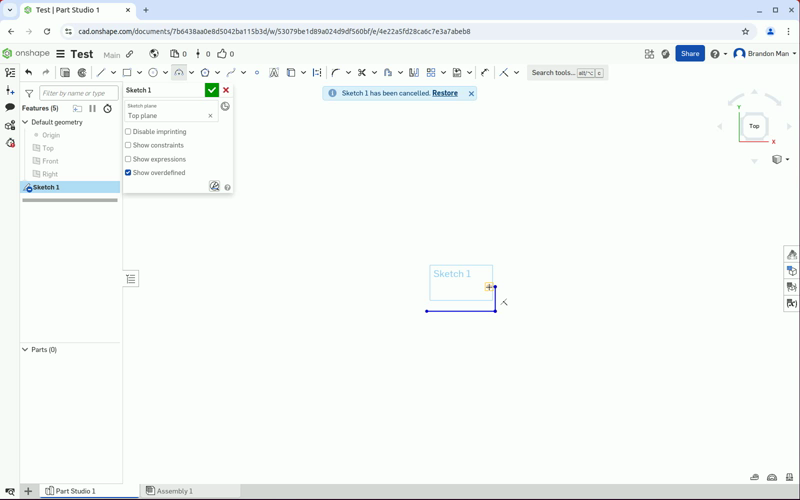
mouse_move(488, 278)
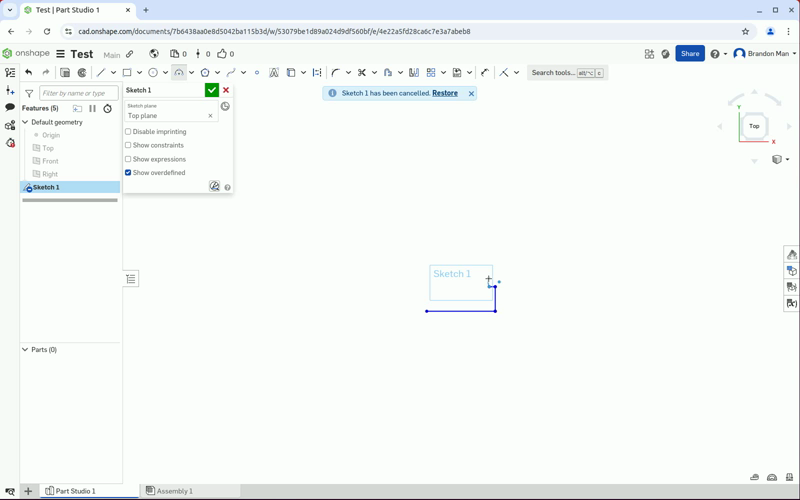
click(488, 278)
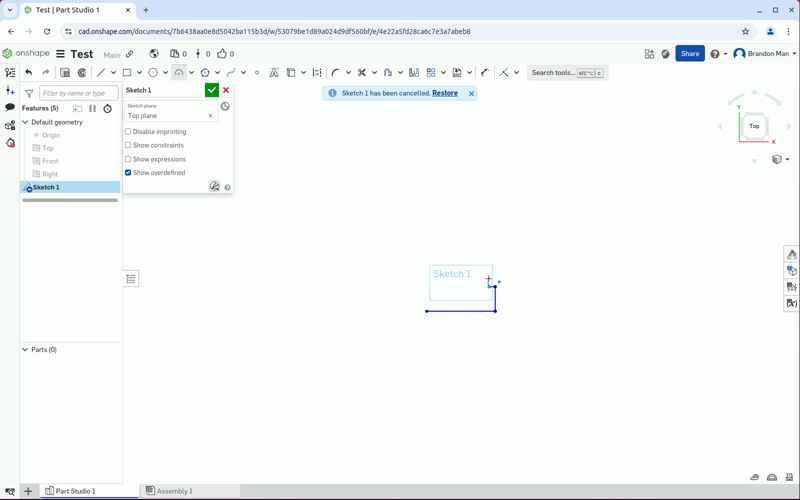
mouse_move(477, 283)
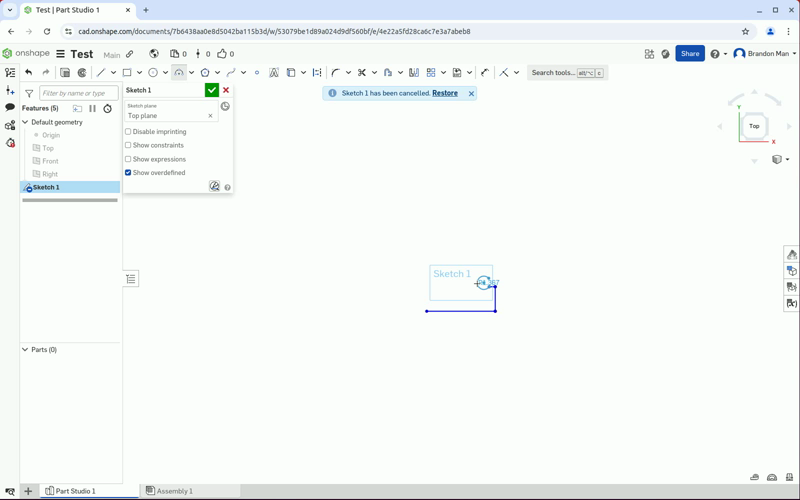
click(477, 283)
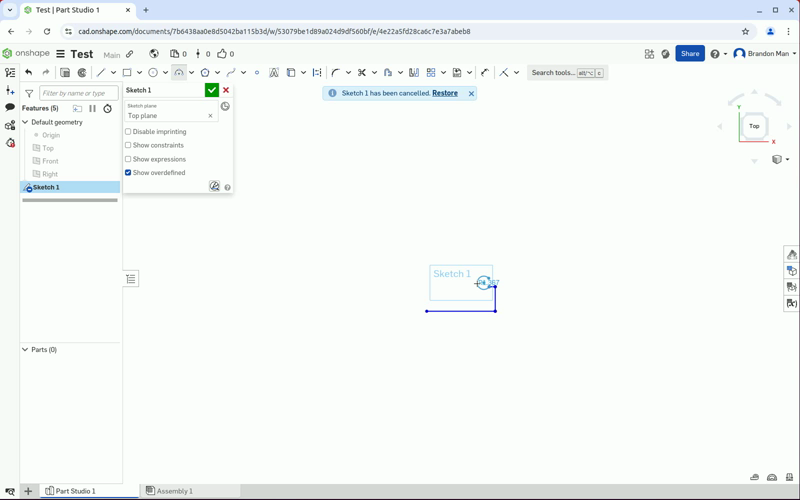
key_up(shift)
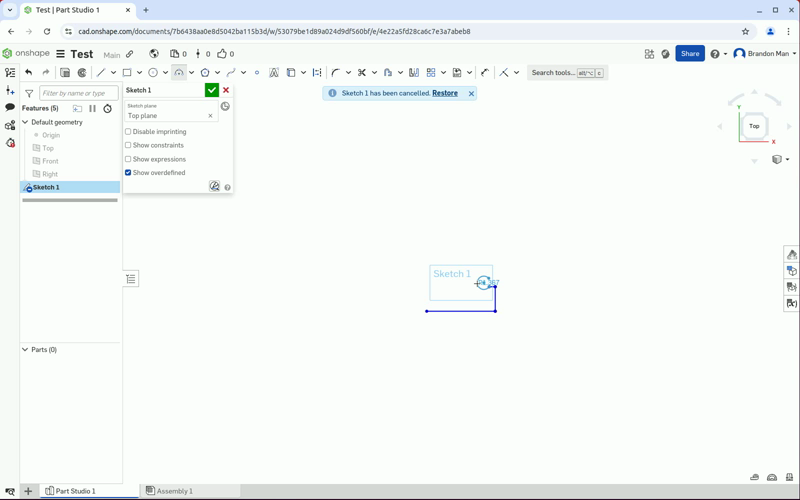
key(esc)
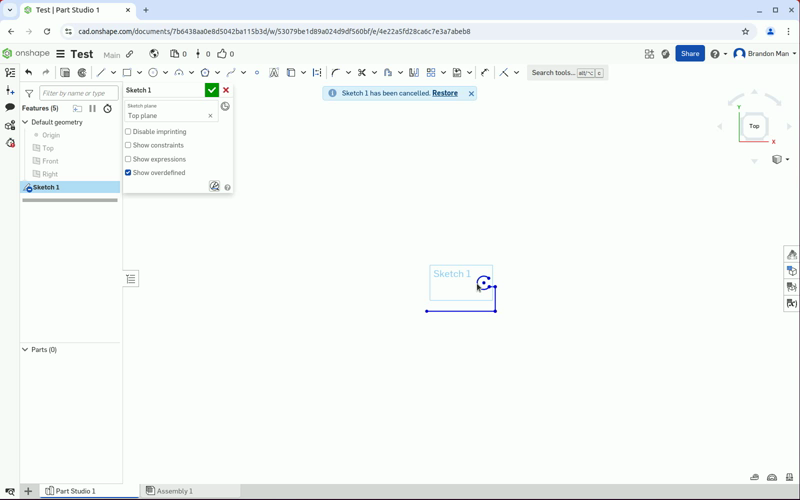
key(l)
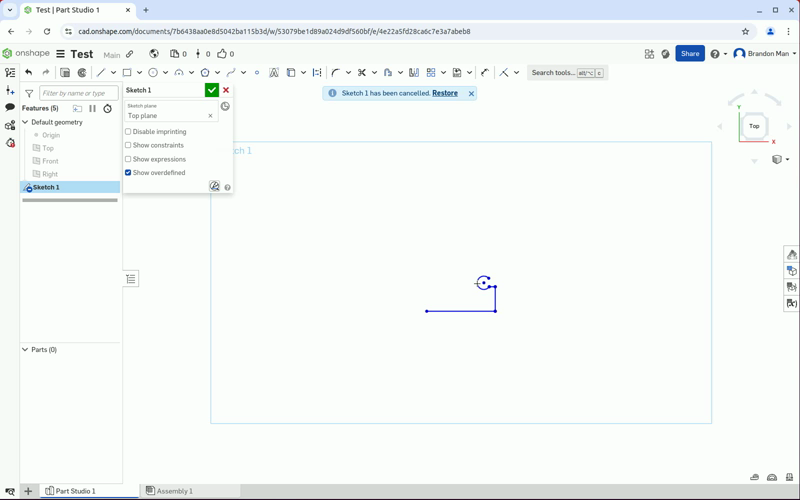
mouse_move(488, 278)
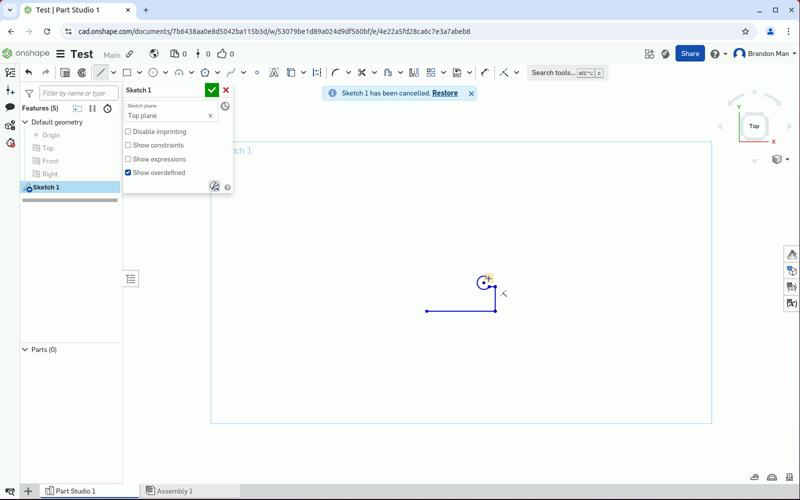
click(488, 278)
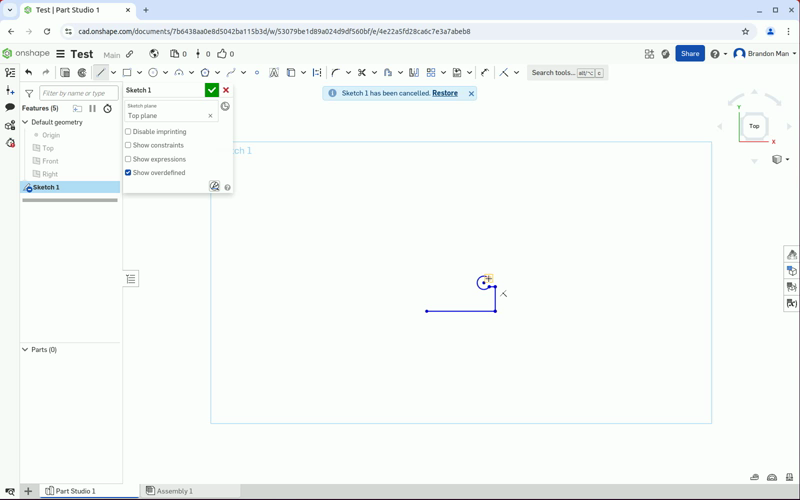
key_down(shift)
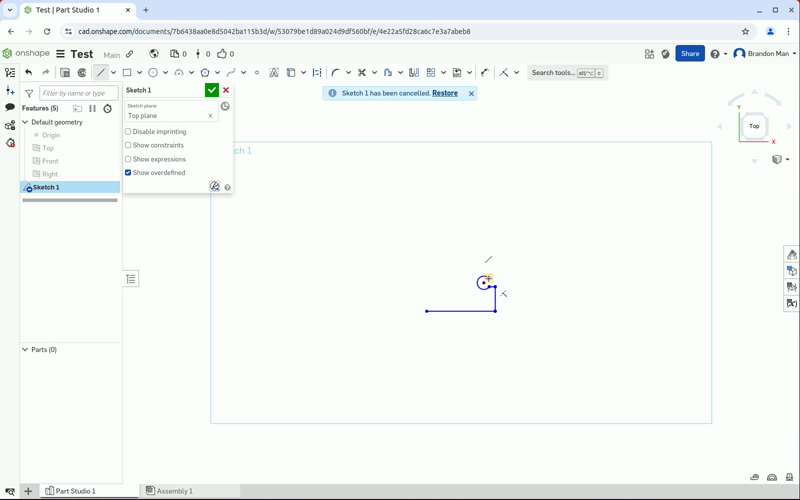
mouse_move(518, 278)
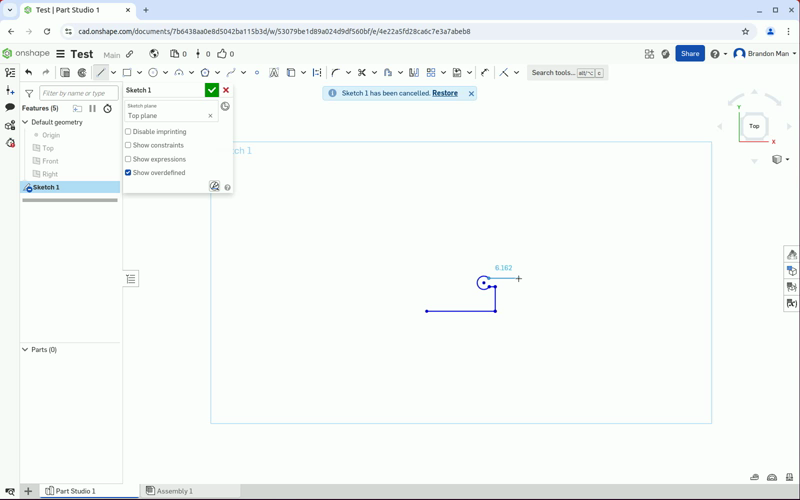
mouse_move(495, 278)
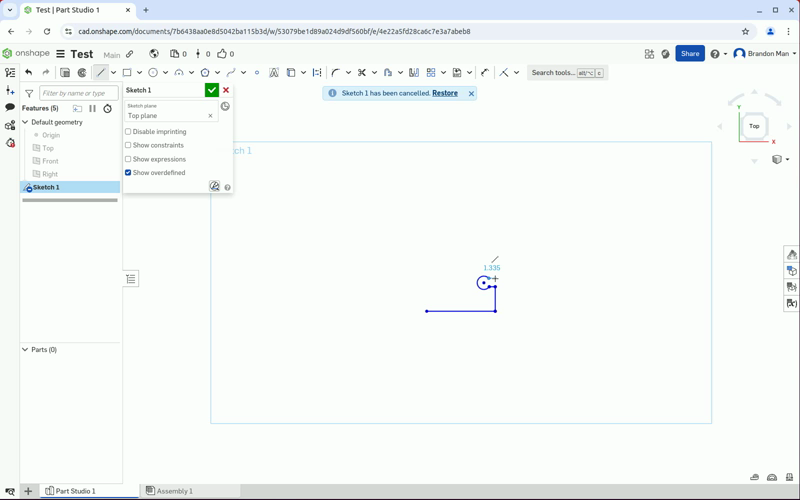
scroll(6)
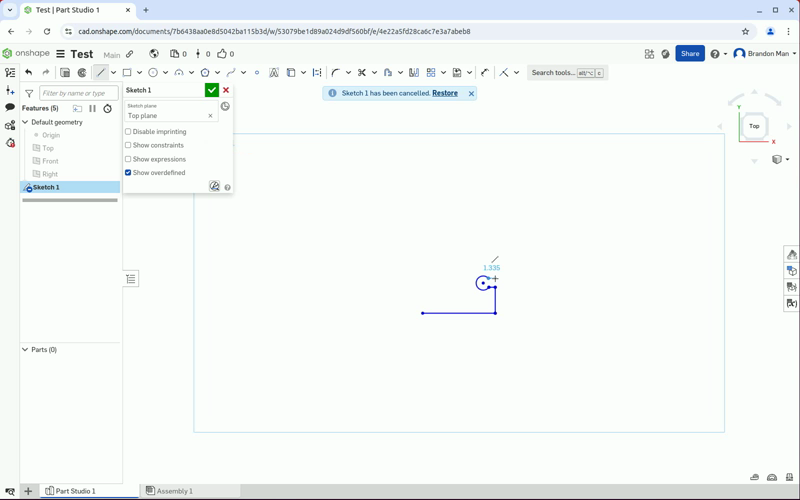
scroll(6)
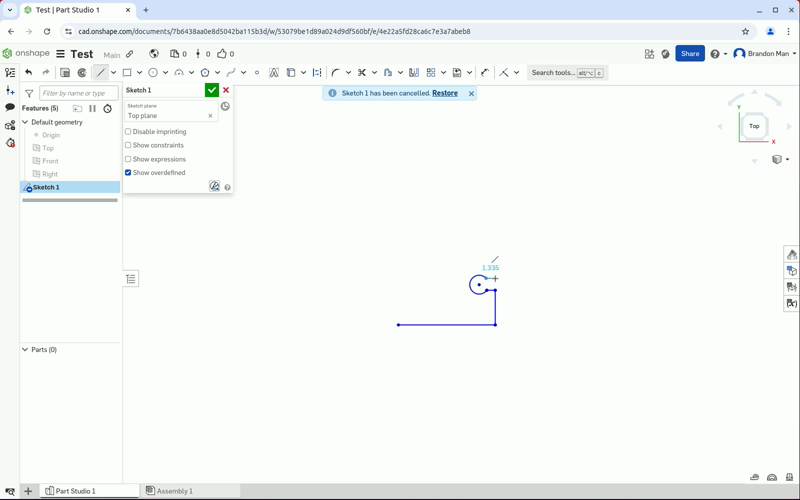
scroll(6)
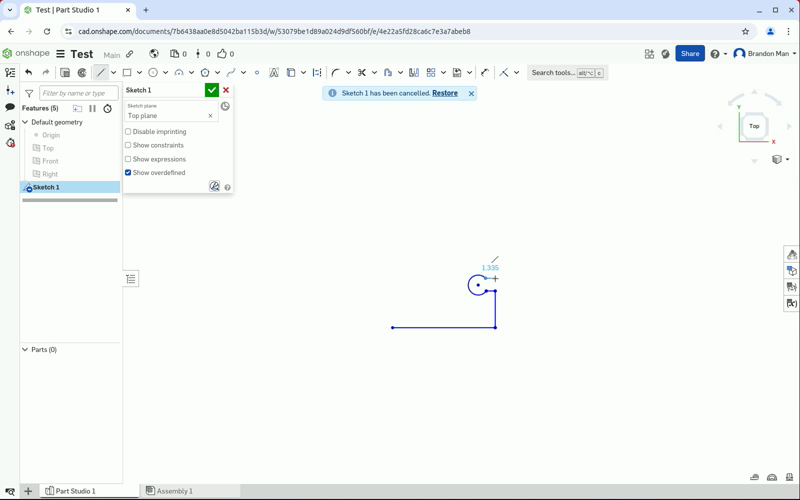
scroll(6)
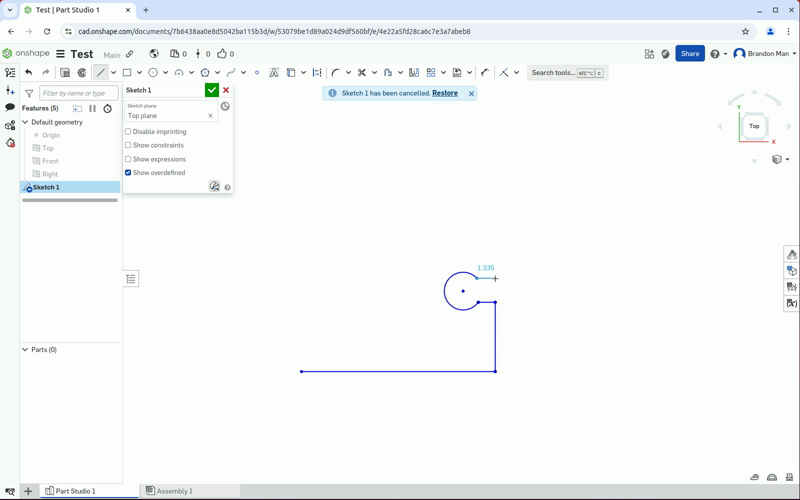
scroll(6)
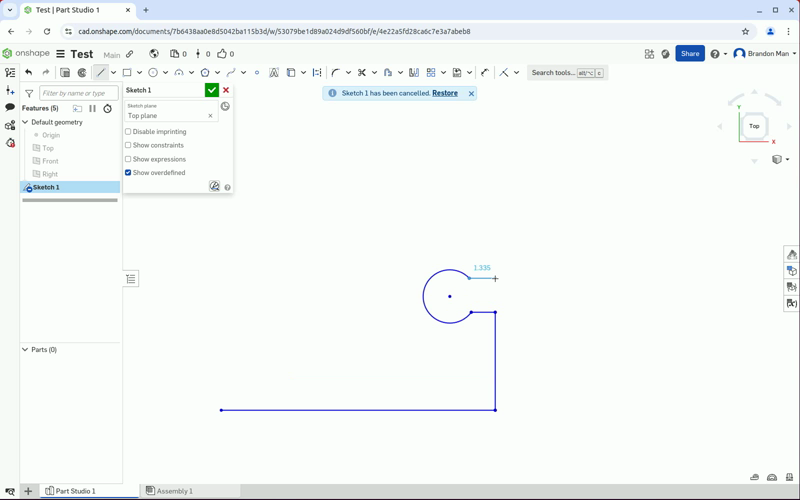
scroll(6)
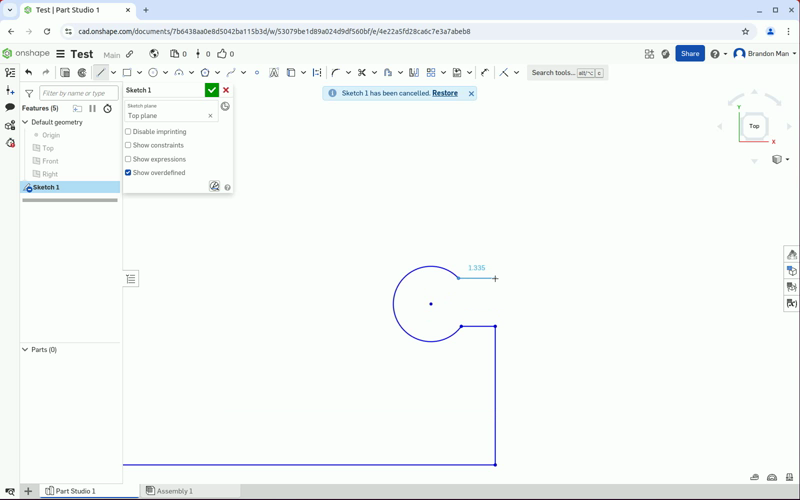
scroll(6)
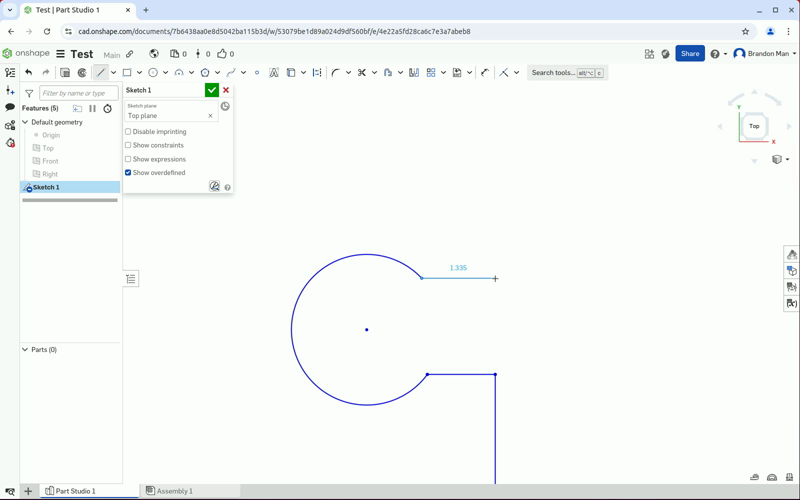
click(495, 278)
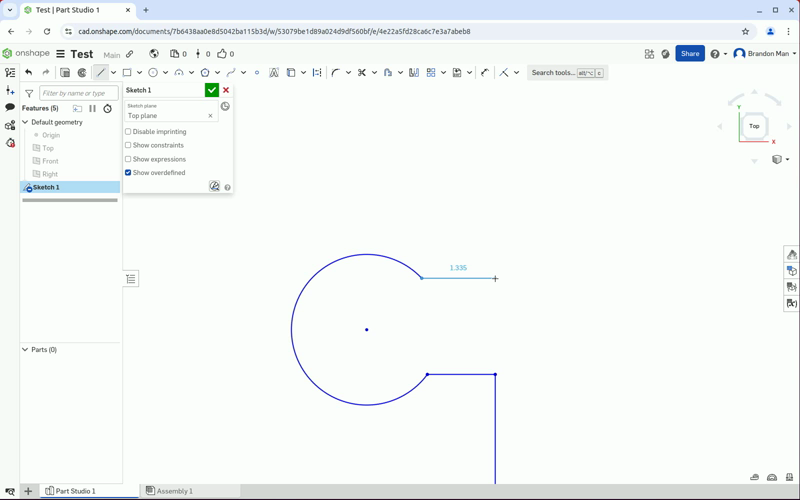
scroll(-6)
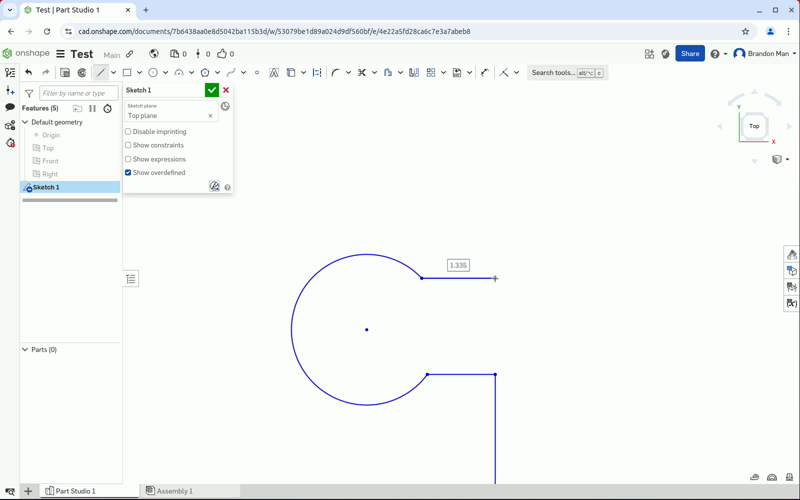
scroll(-6)
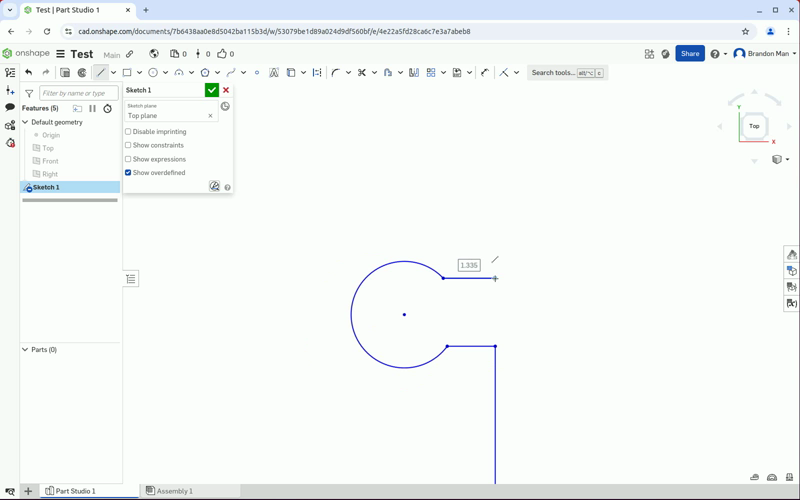
scroll(-6)
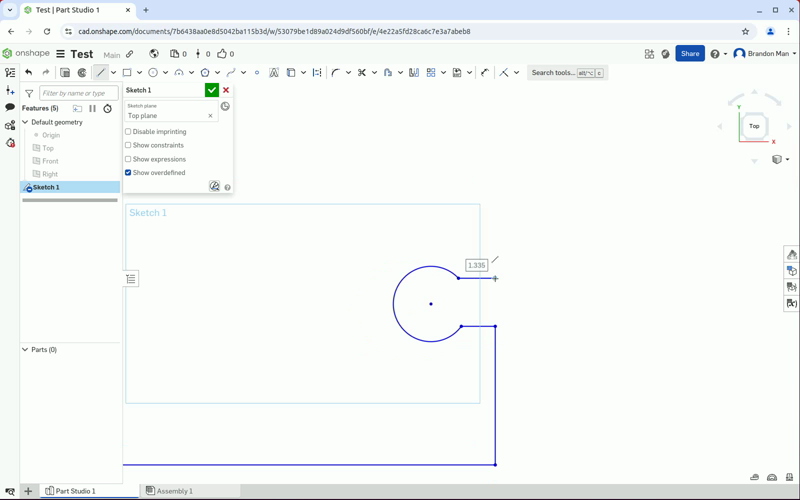
scroll(-6)
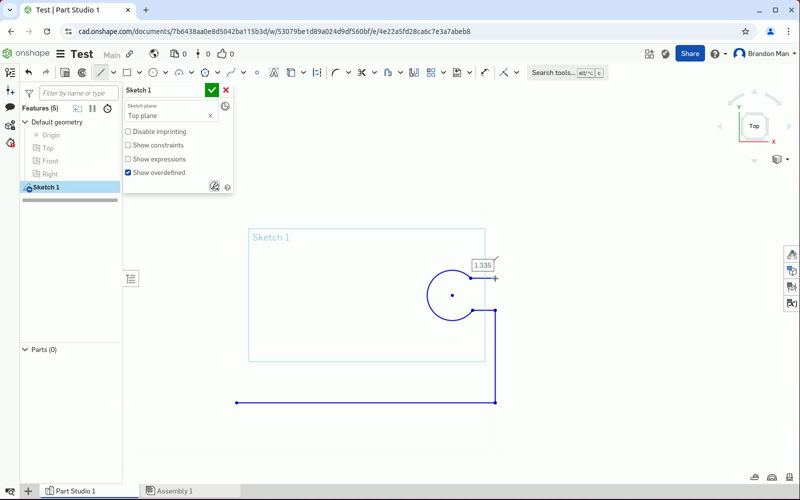
scroll(-6)
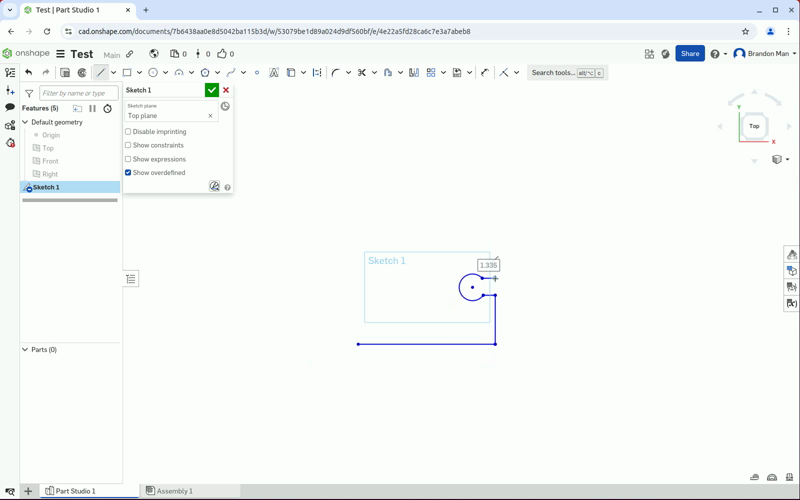
scroll(-6)
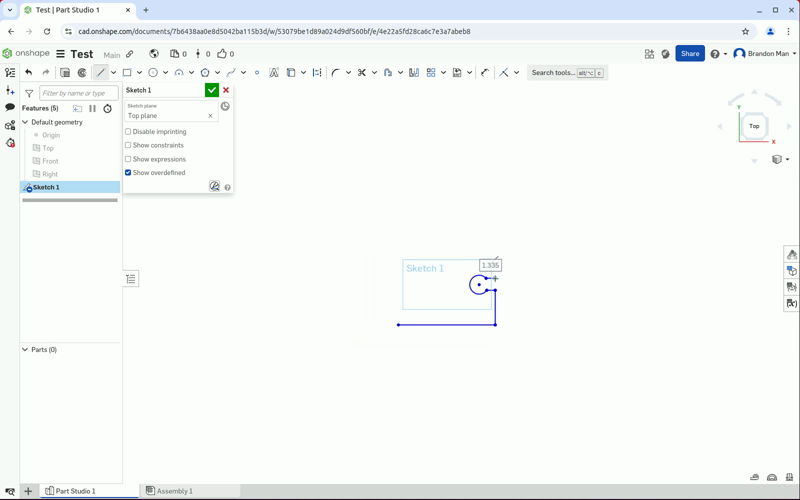
scroll(-6)
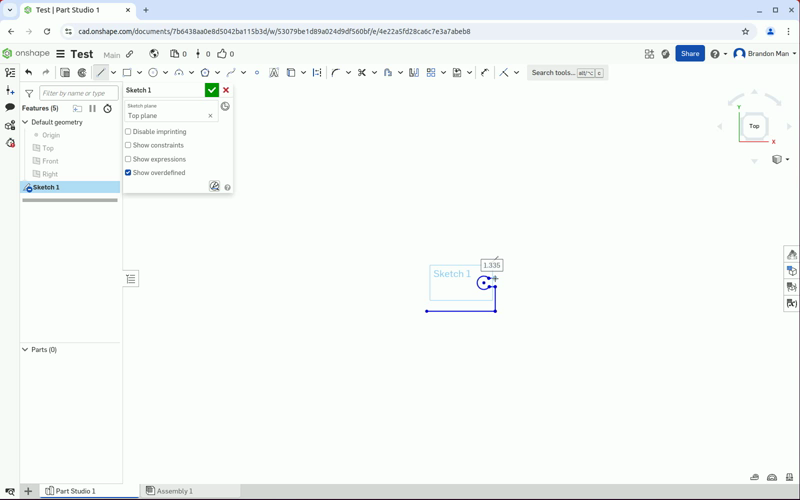
key_up(shift)
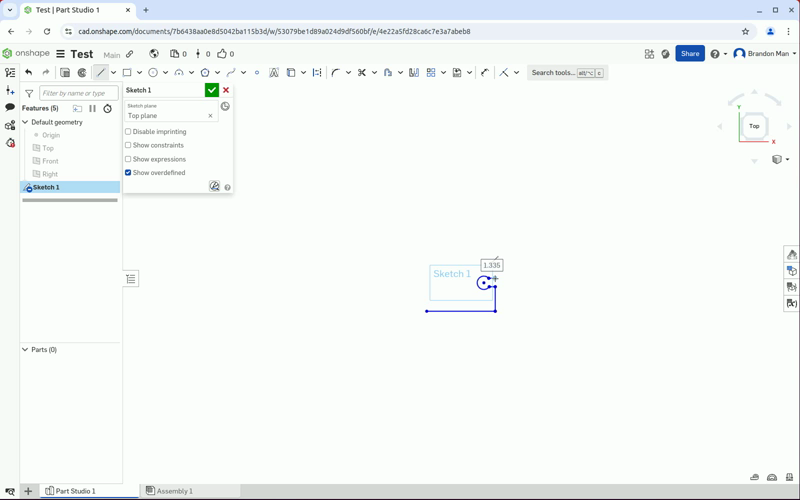
key_down(shift)
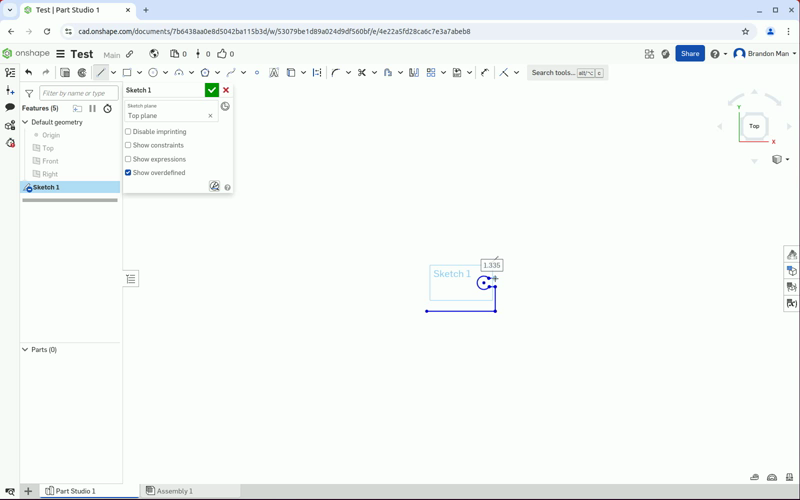
mouse_move(525, 278)
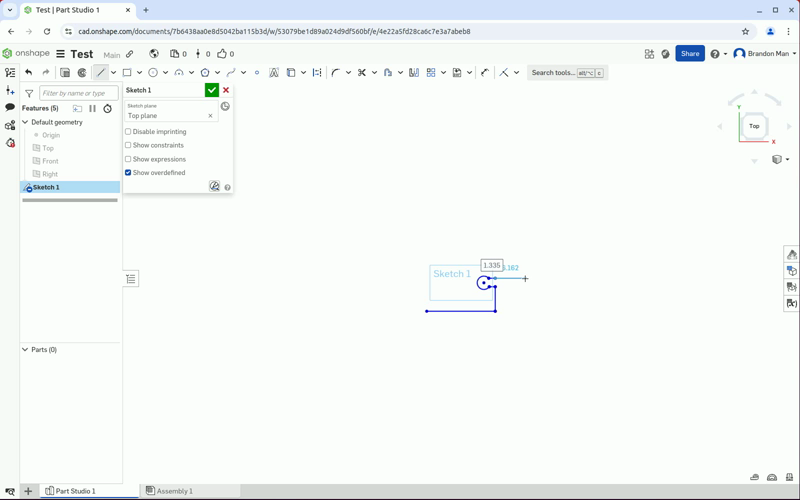
mouse_move(495, 254)
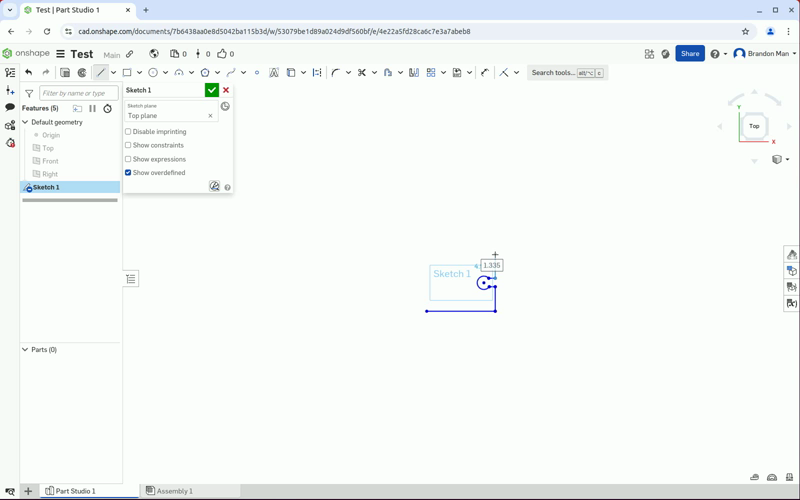
click(495, 254)
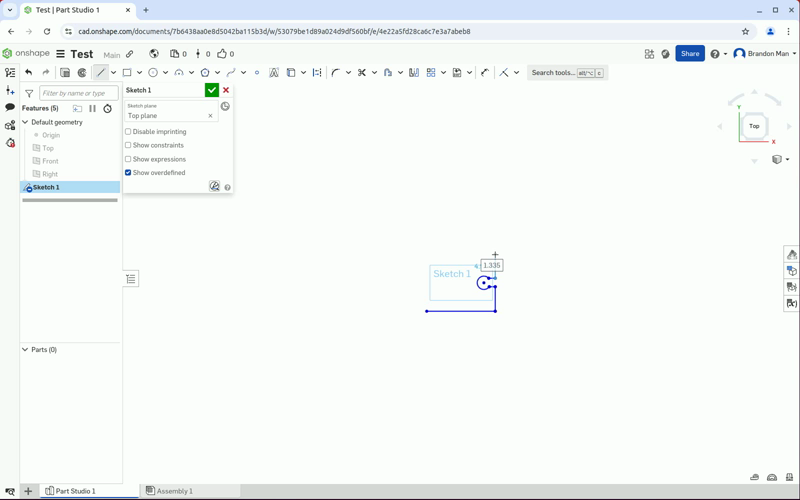
key_up(shift)
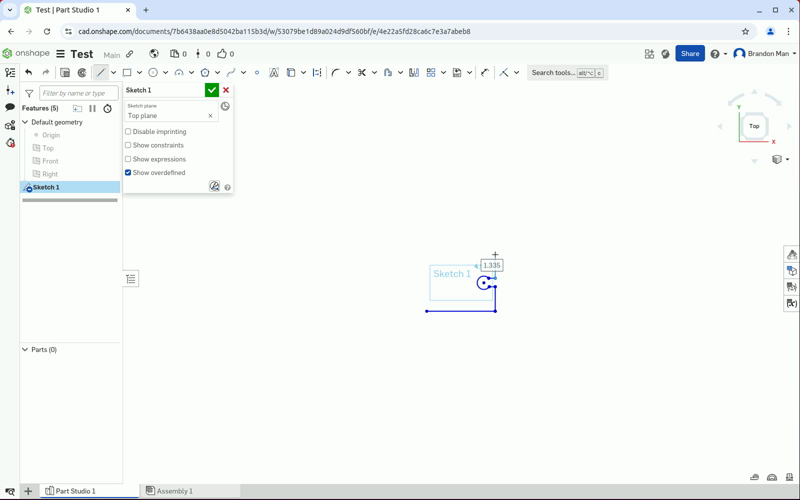
key_down(shift)
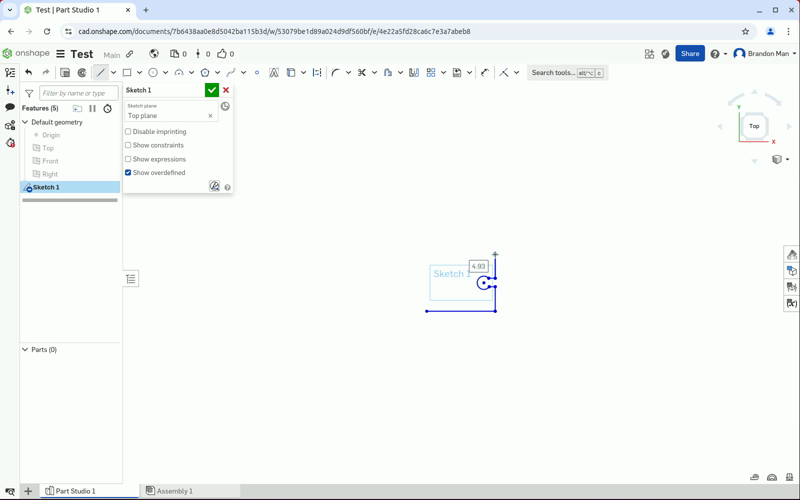
mouse_move(426, 254)
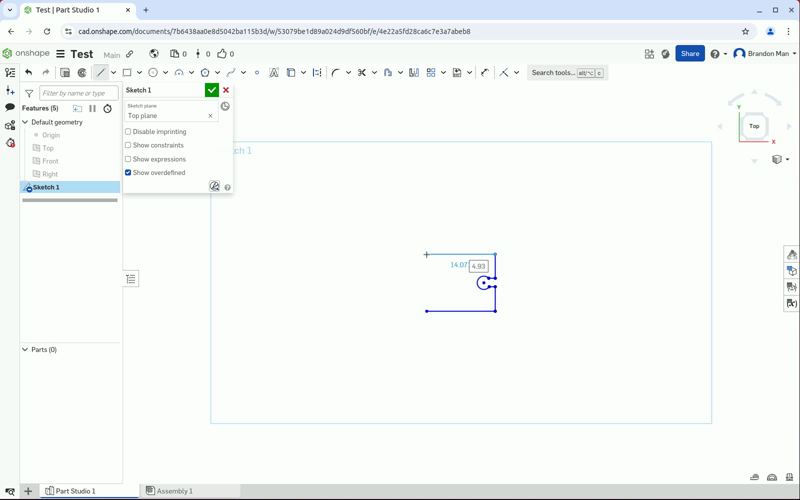
click(426, 254)
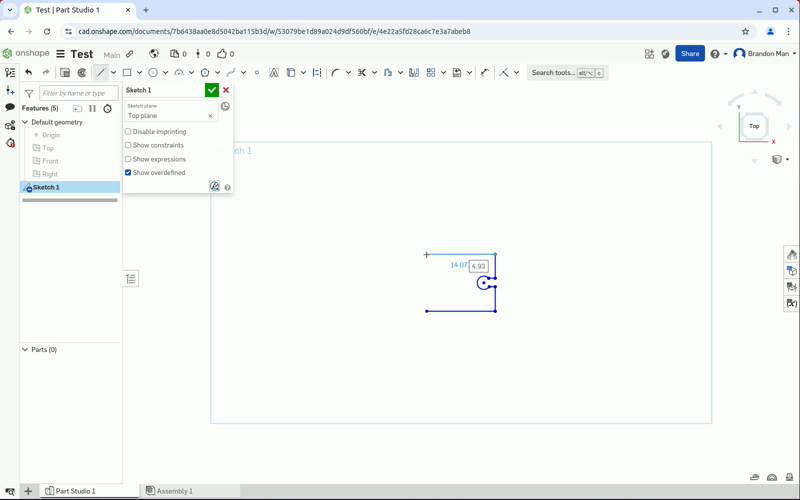
key_up(shift)
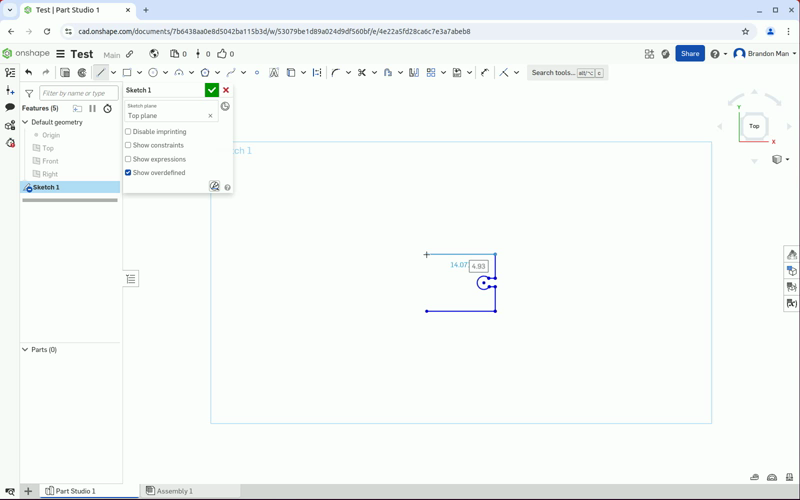
key_down(shift)
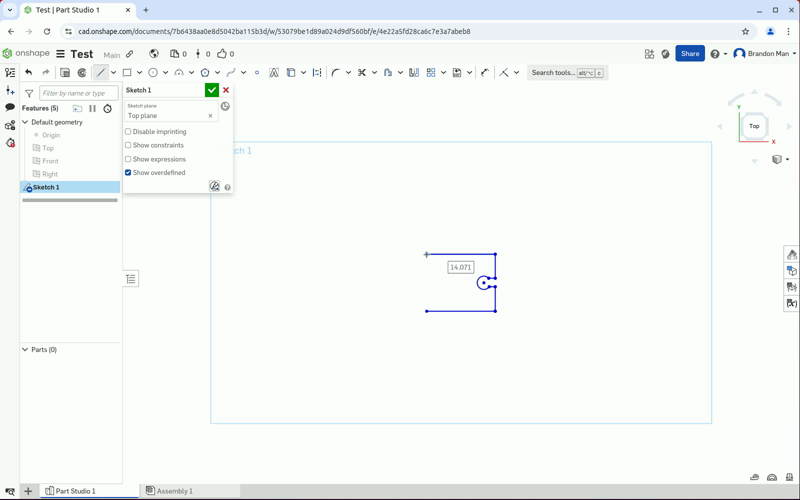
mouse_move(456, 254)
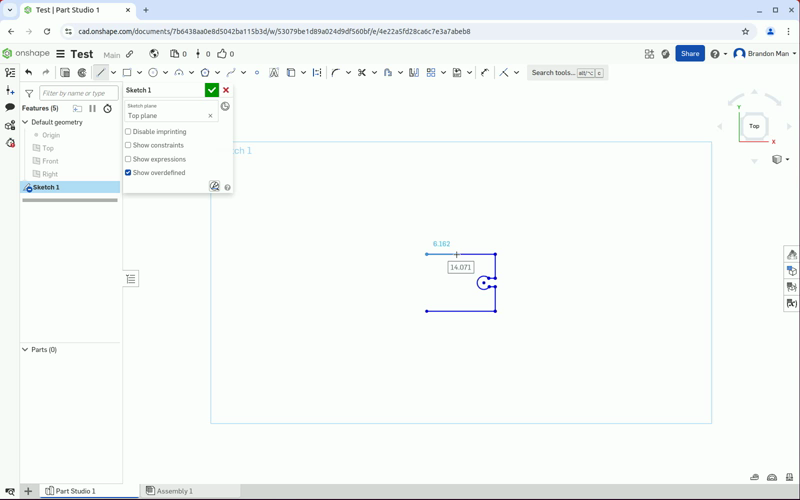
mouse_move(426, 278)
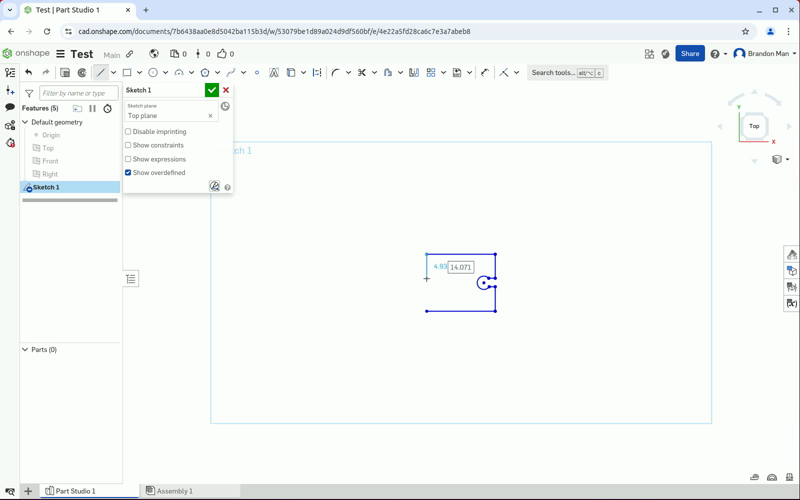
click(426, 278)
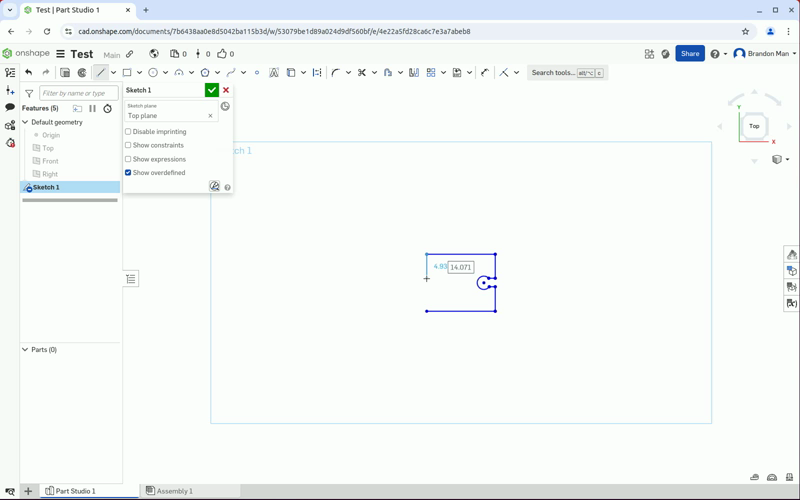
key_up(shift)
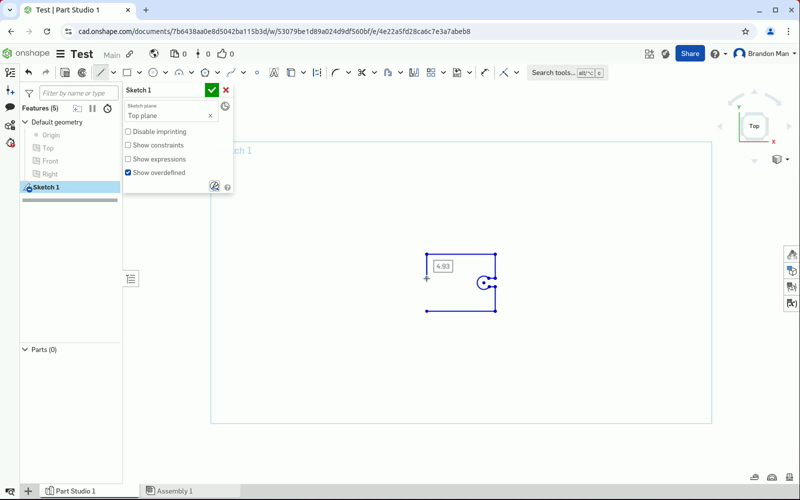
key_down(shift)
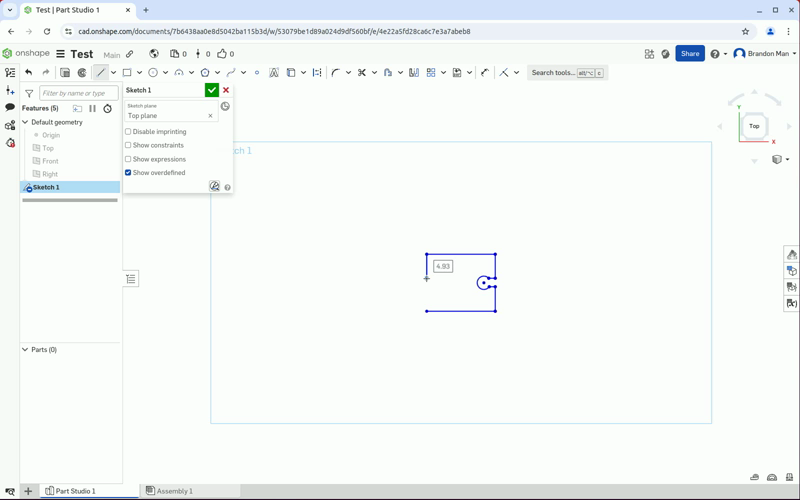
mouse_move(456, 278)
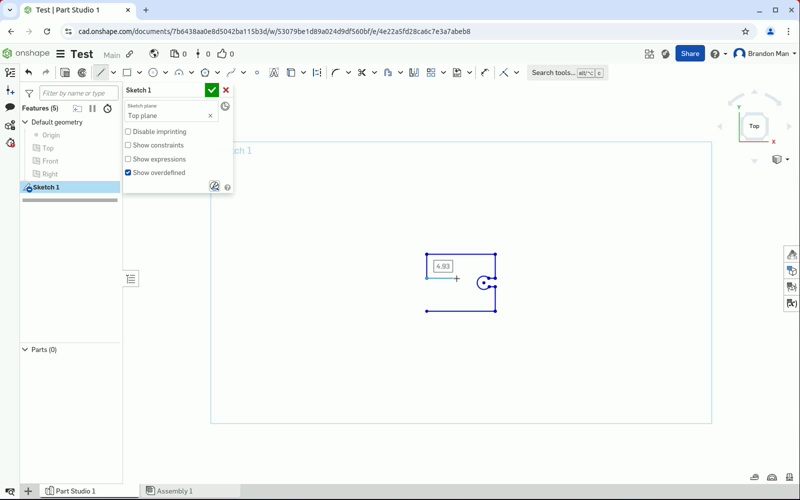
mouse_move(433, 278)
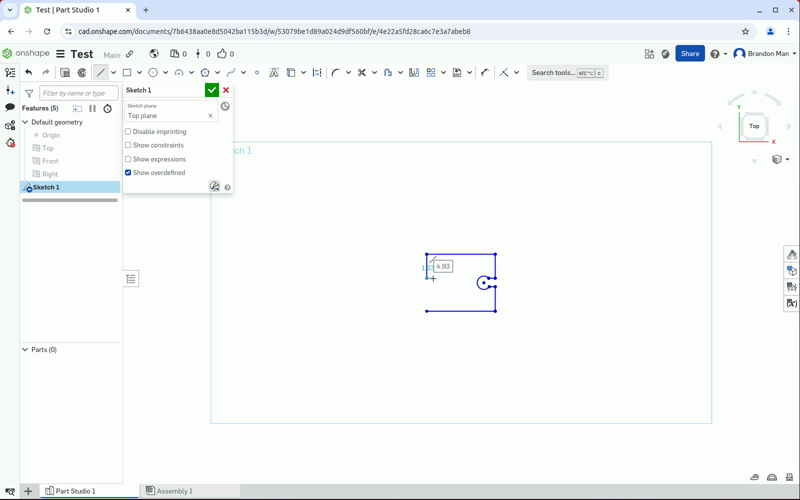
scroll(6)
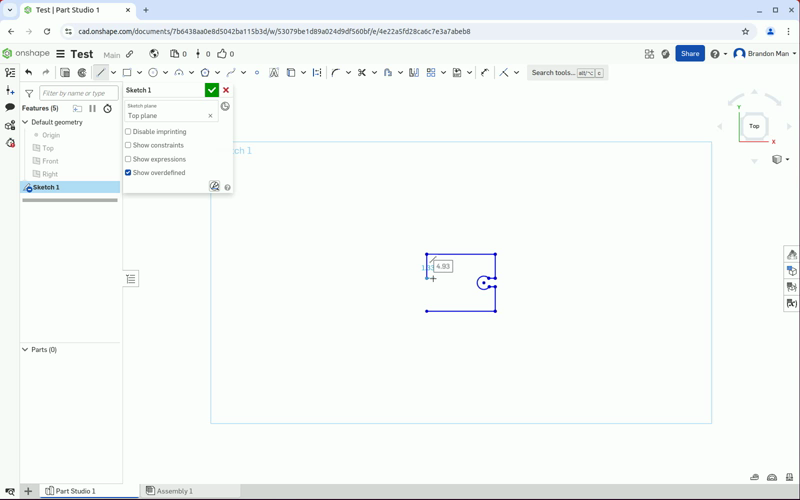
scroll(6)
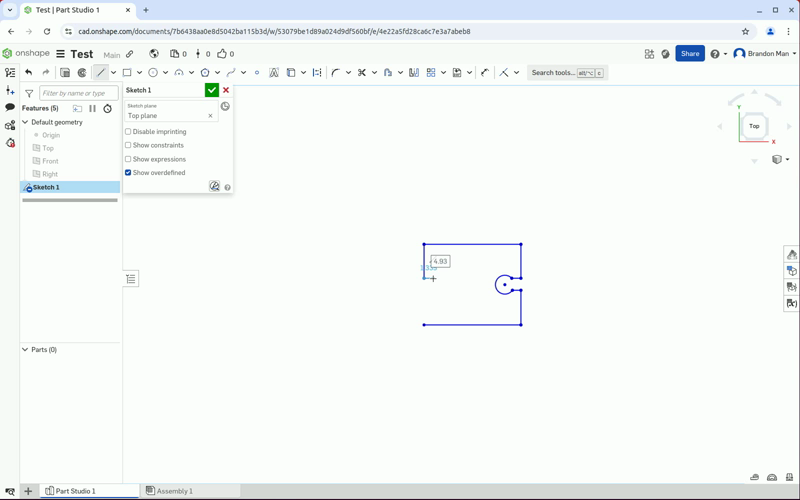
scroll(6)
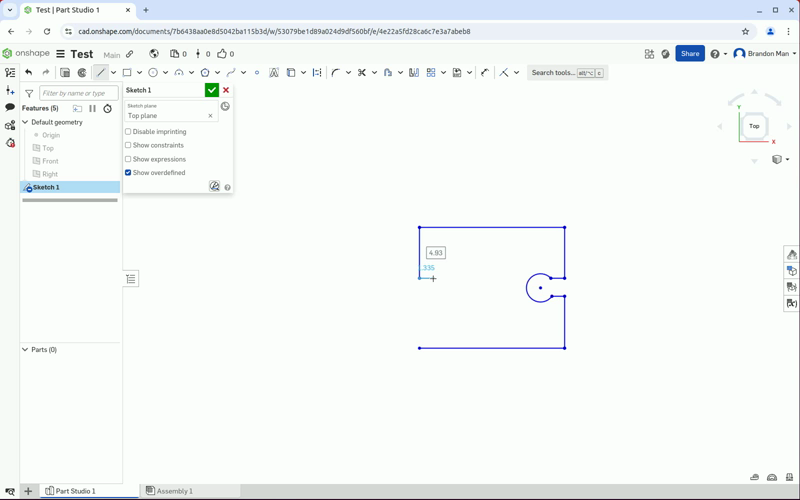
scroll(6)
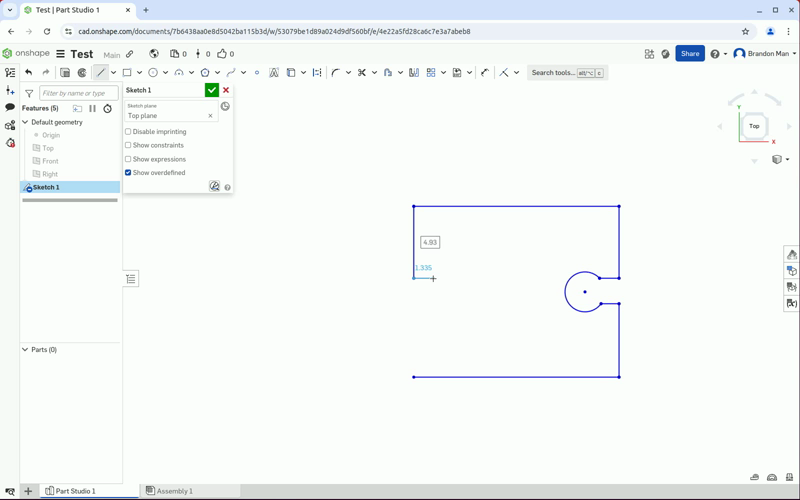
scroll(6)
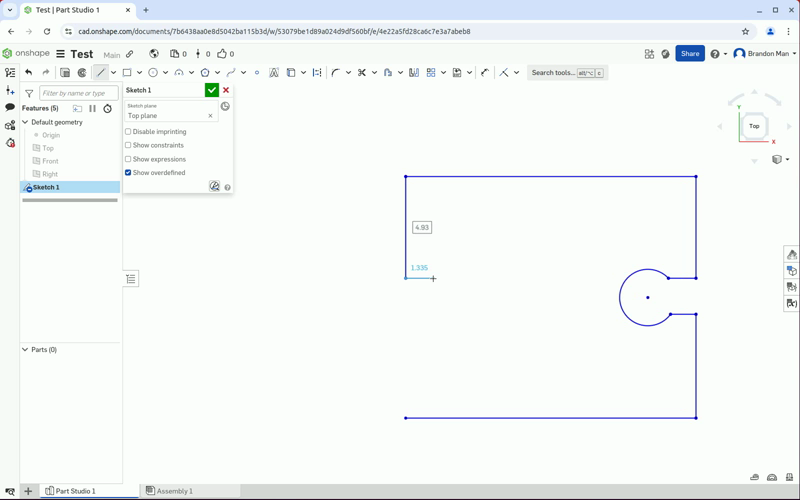
scroll(6)
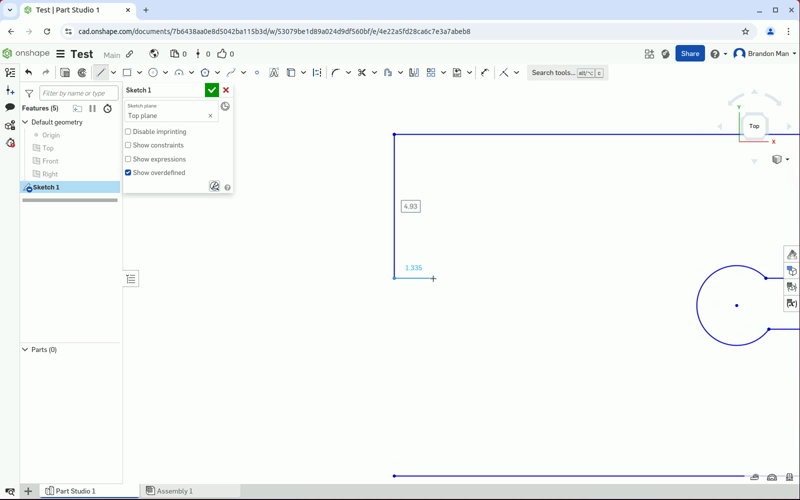
scroll(6)
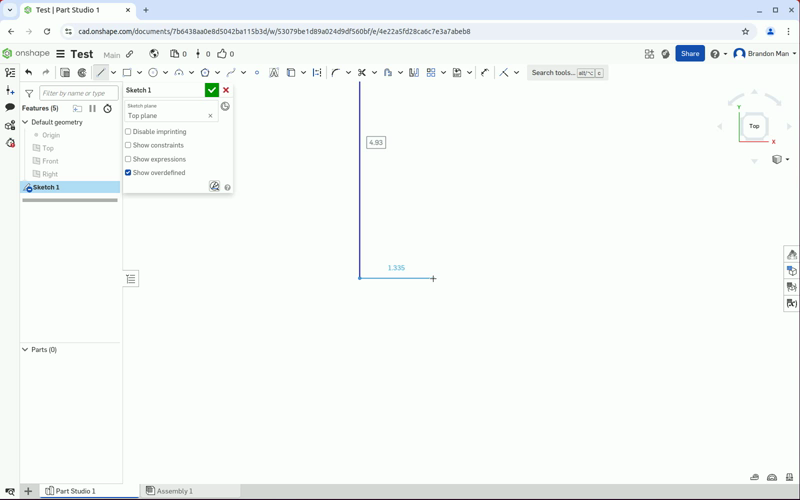
click(433, 278)
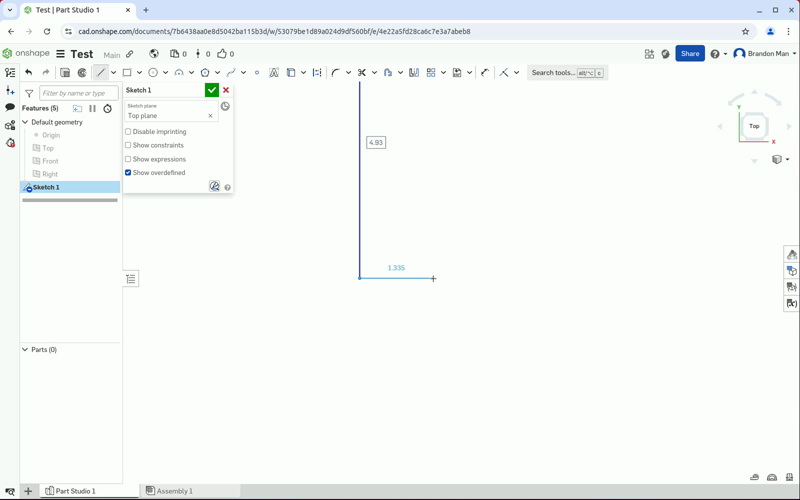
scroll(-6)
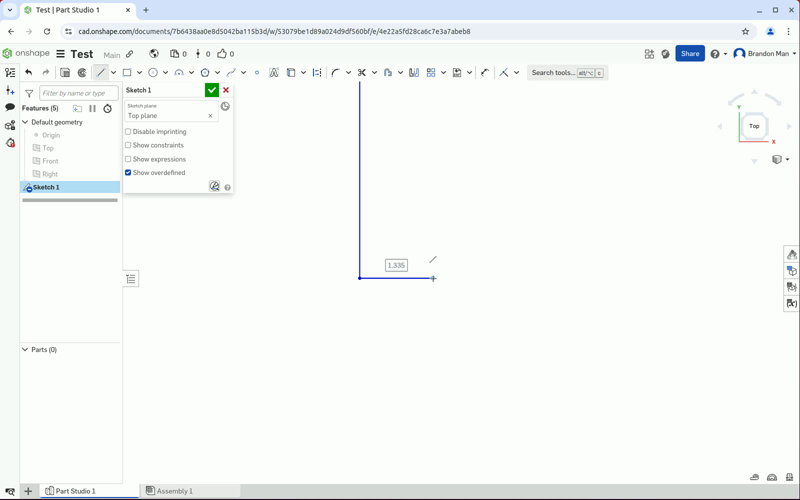
scroll(-6)
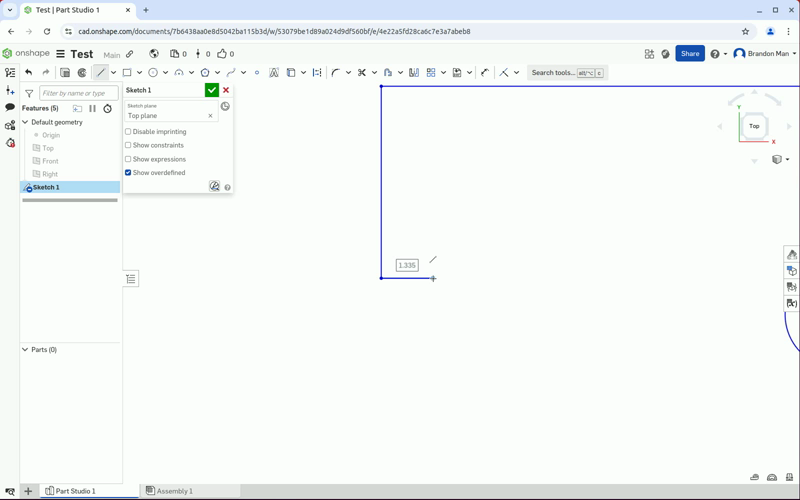
scroll(-6)
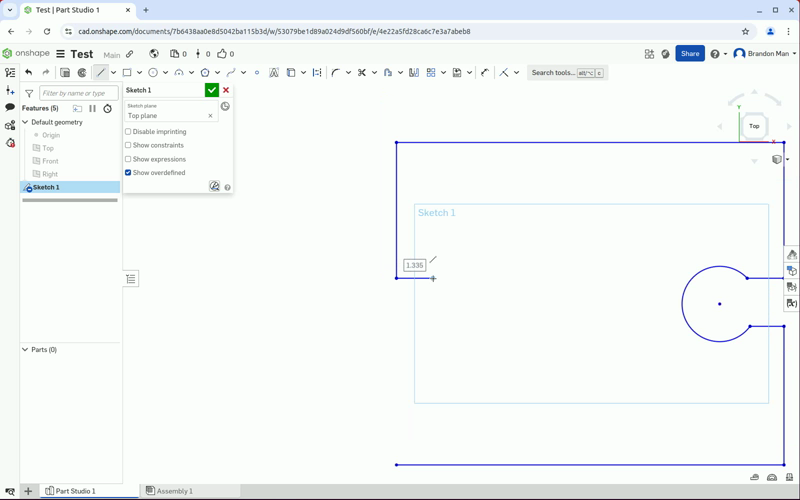
scroll(-6)
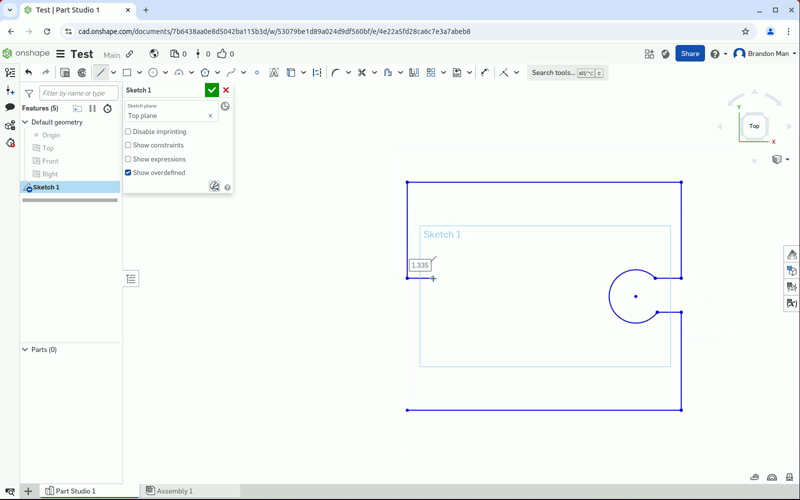
scroll(-6)
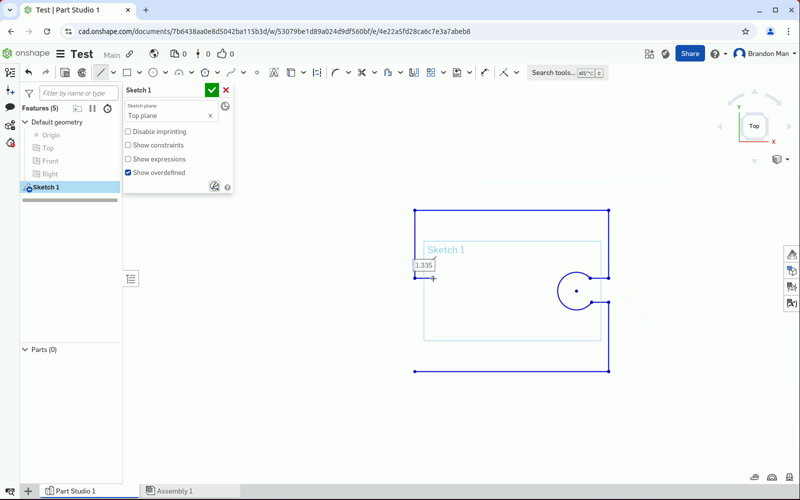
scroll(-6)
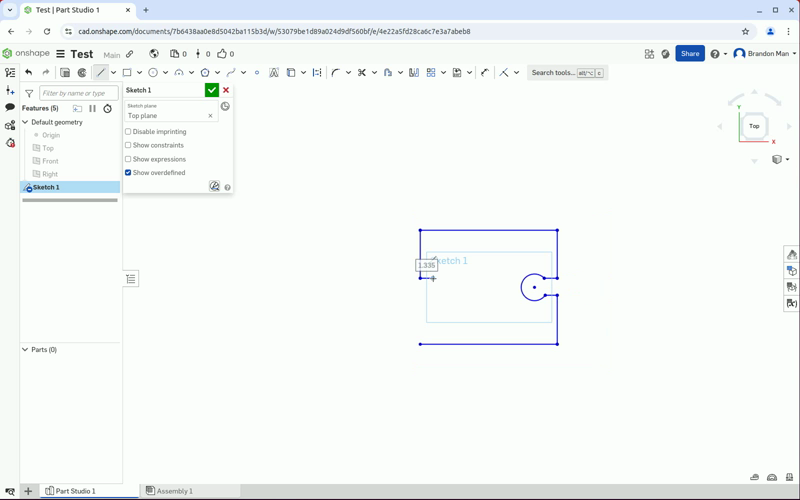
scroll(-6)
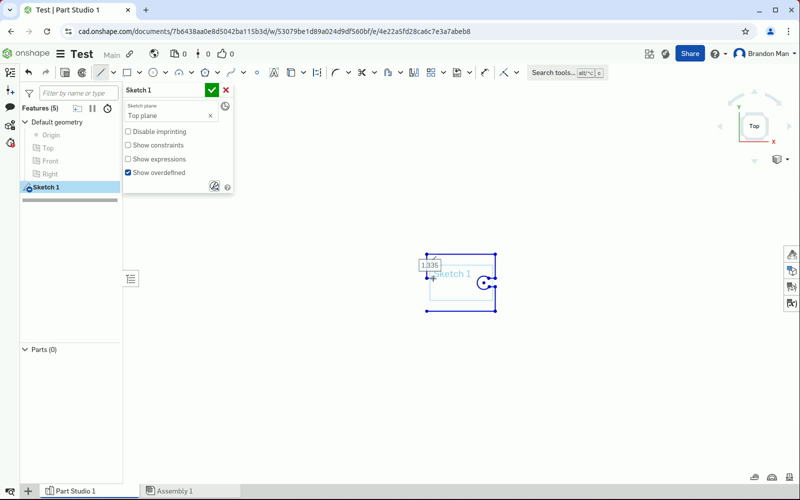
key_up(shift)
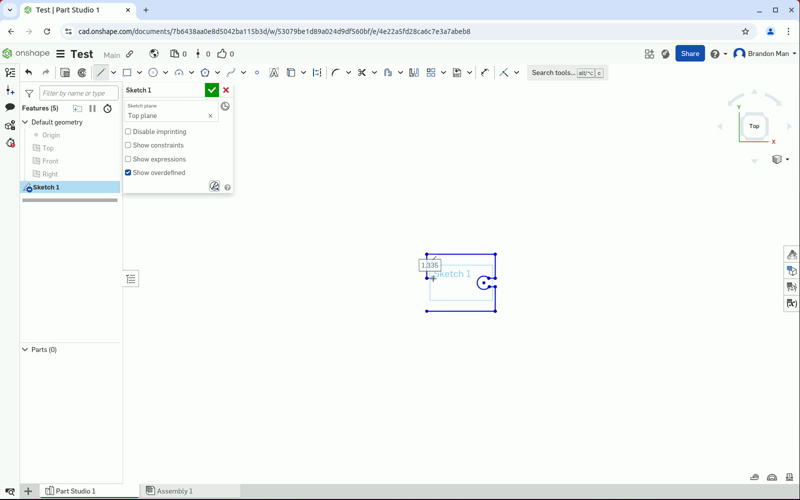
key(esc)
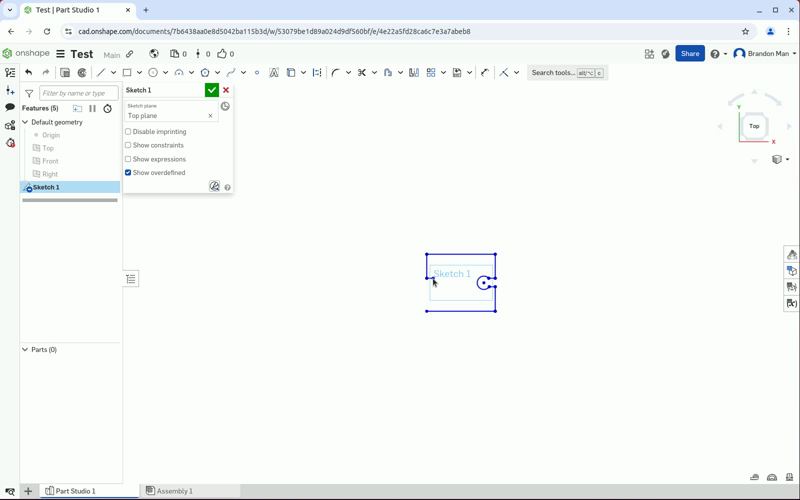
key(a)
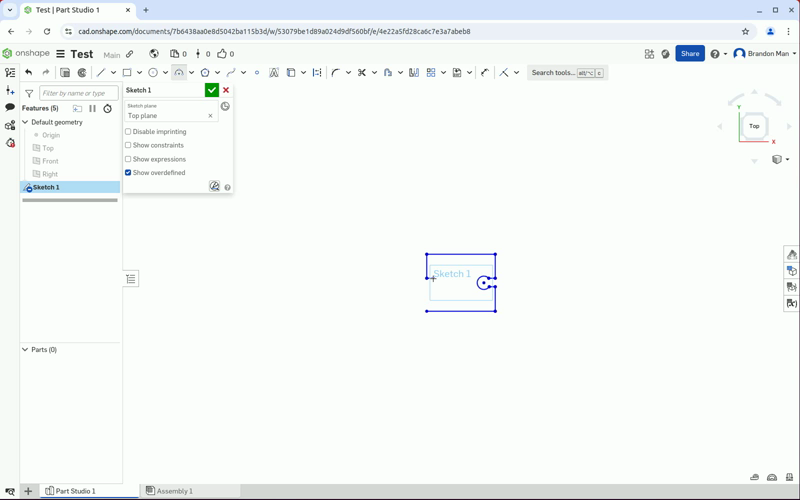
mouse_move(433, 278)
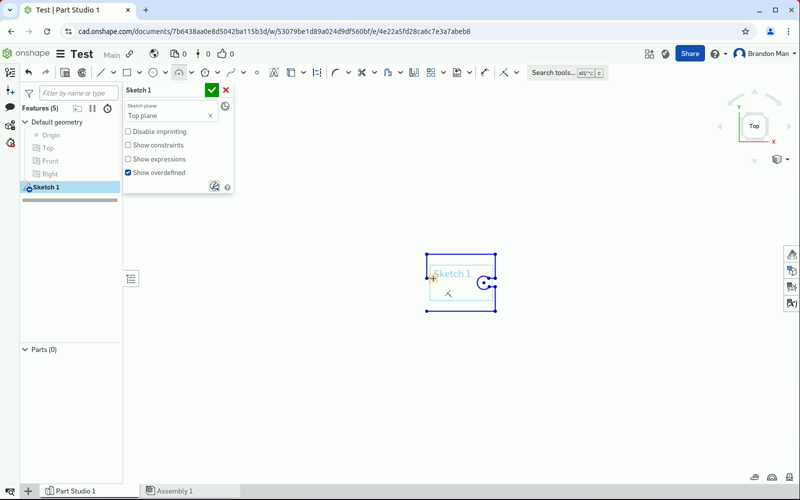
click(433, 278)
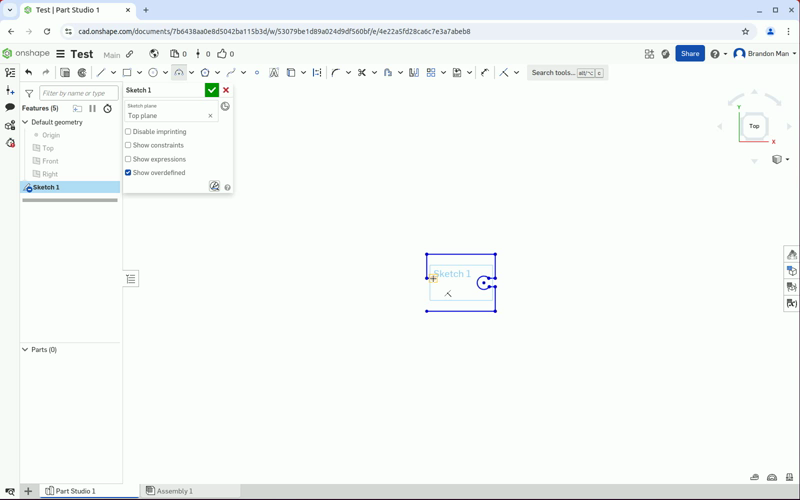
key_down(shift)
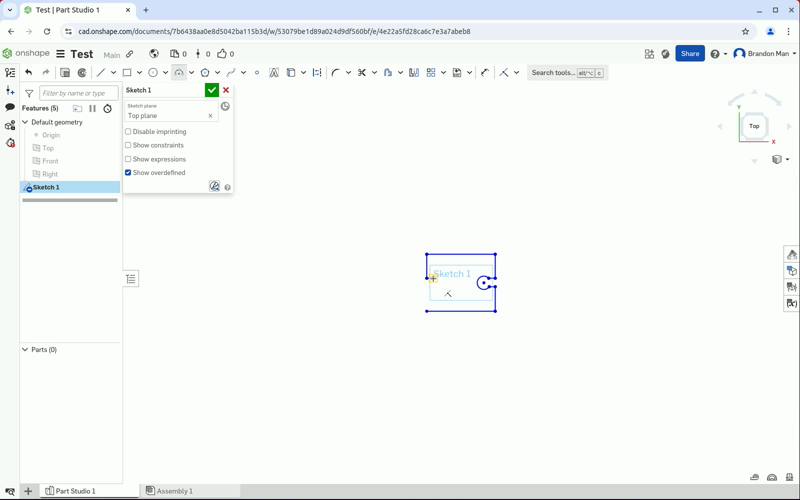
mouse_move(432, 286)
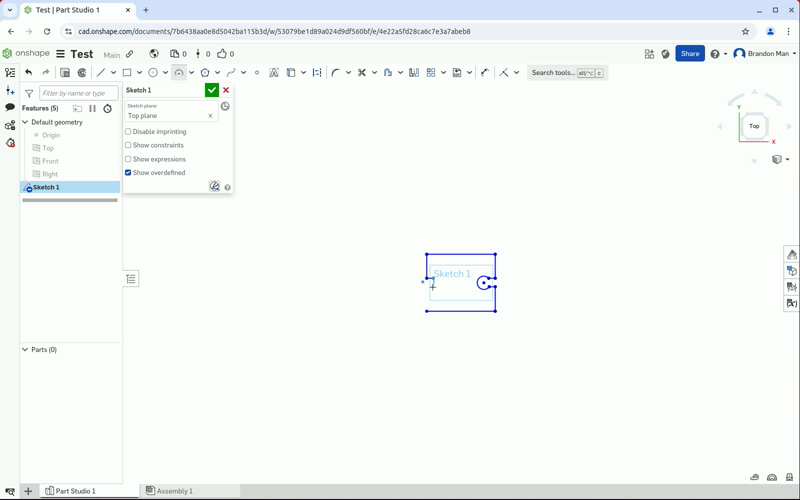
click(432, 286)
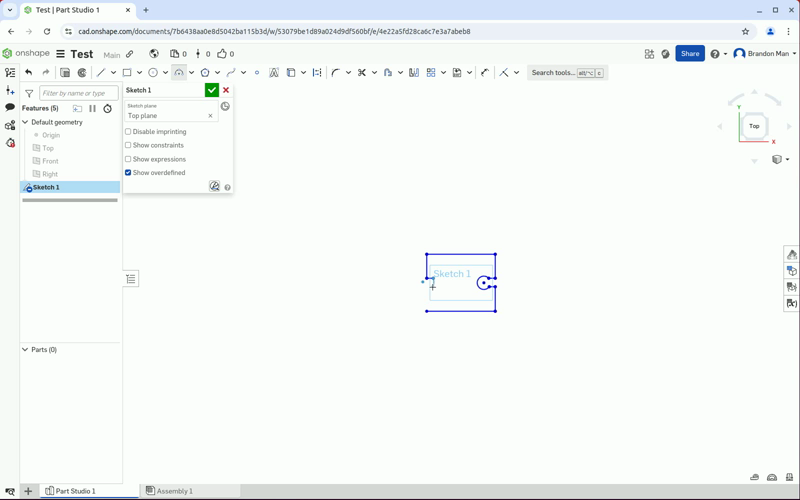
mouse_move(444, 283)
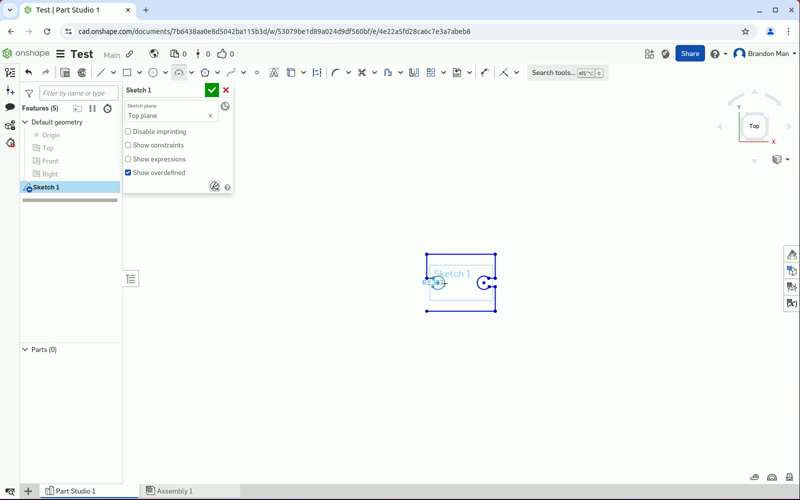
click(444, 283)
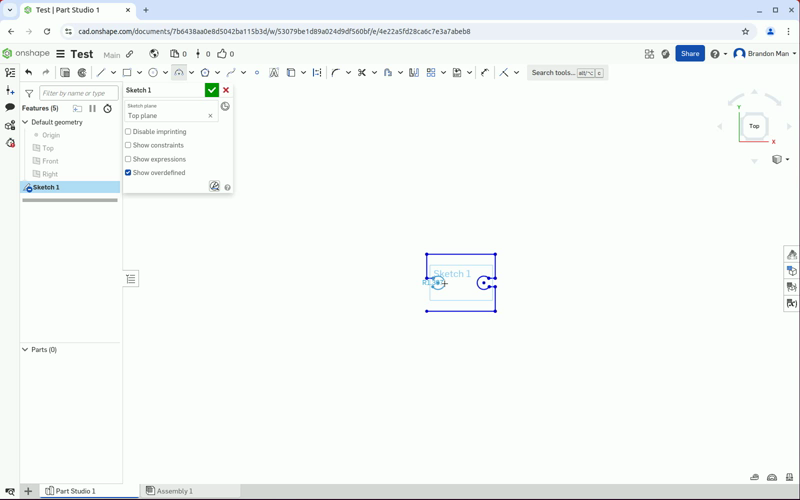
key_up(shift)
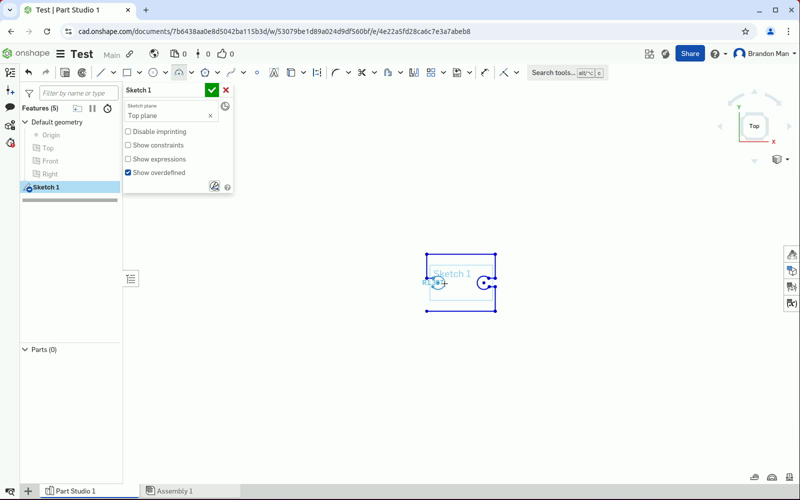
key(esc)
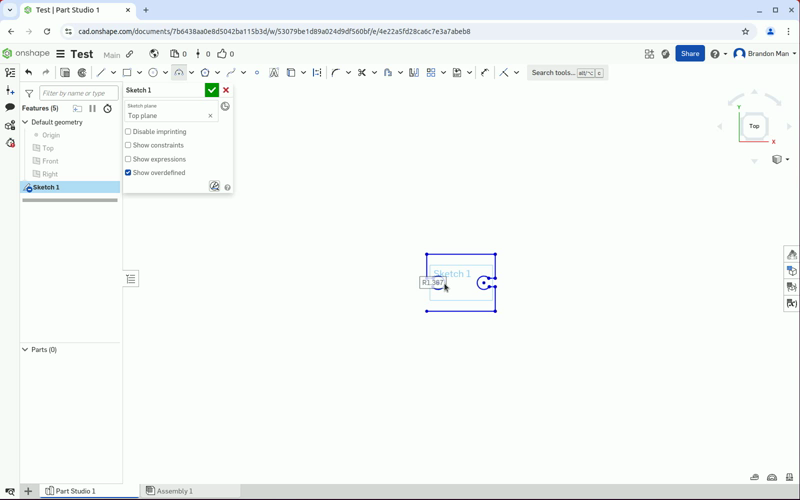
key(l)
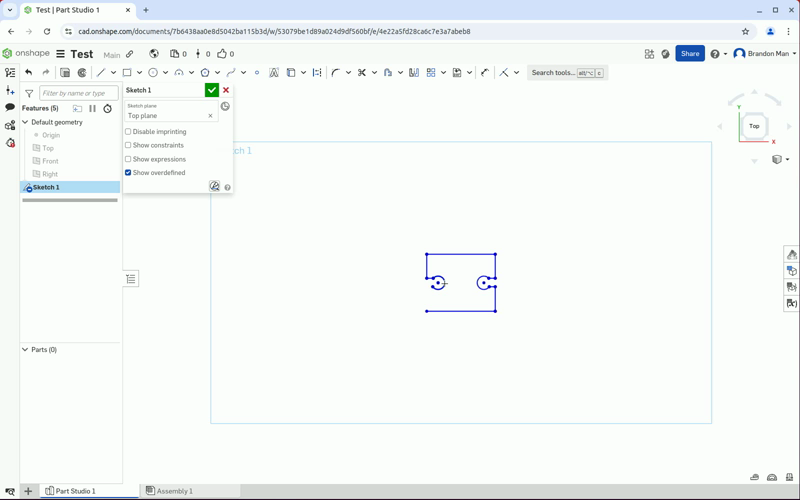
mouse_move(432, 286)
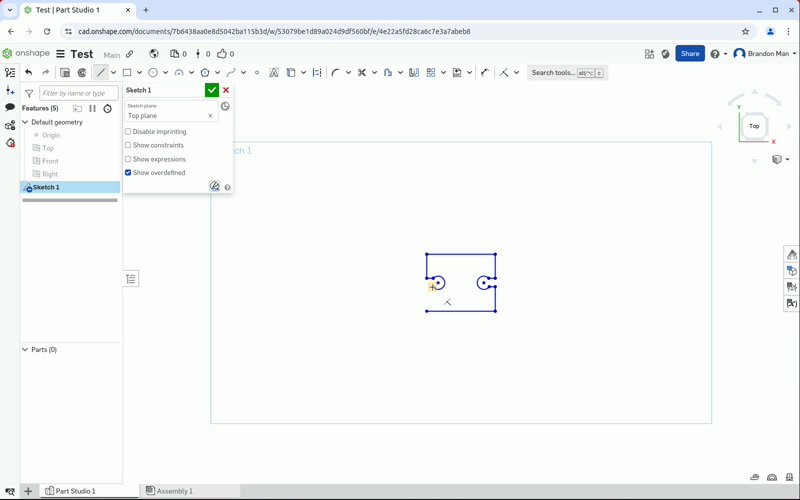
click(432, 286)
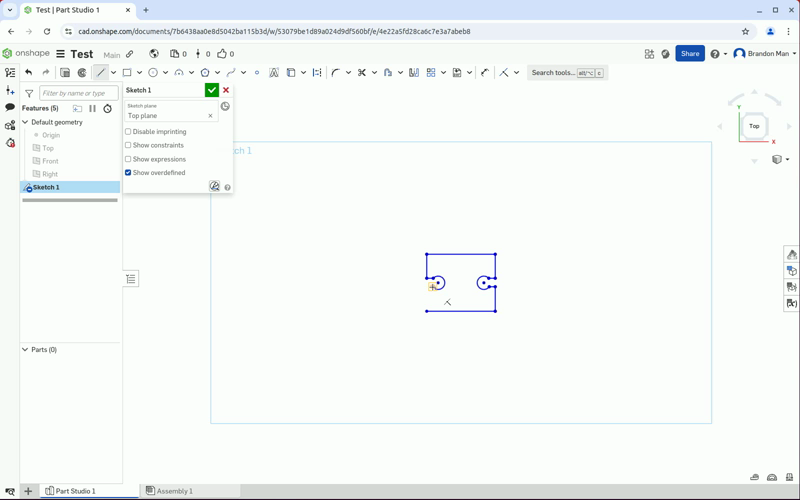
key_down(shift)
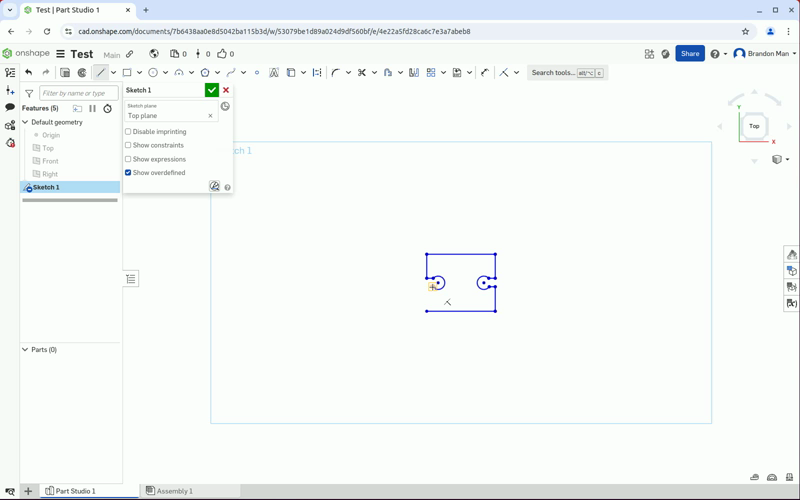
mouse_move(462, 286)
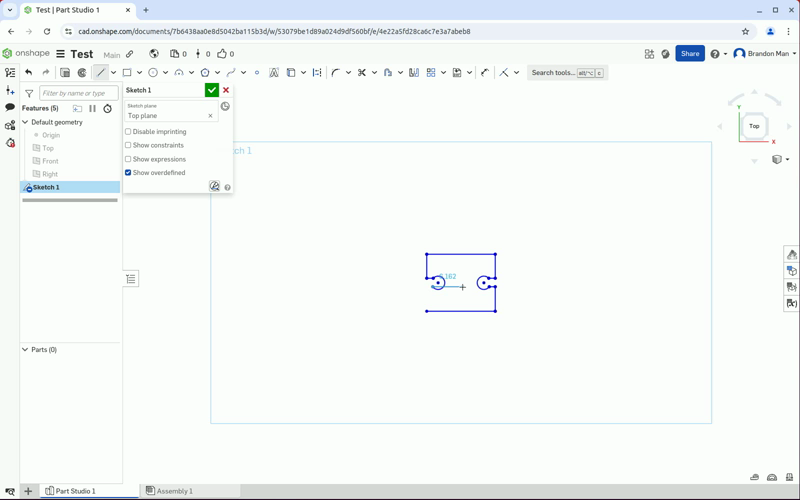
mouse_move(426, 286)
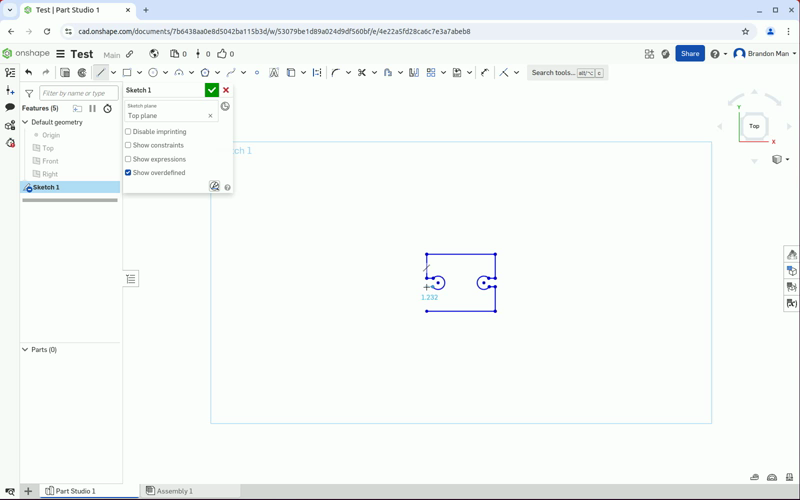
scroll(6)
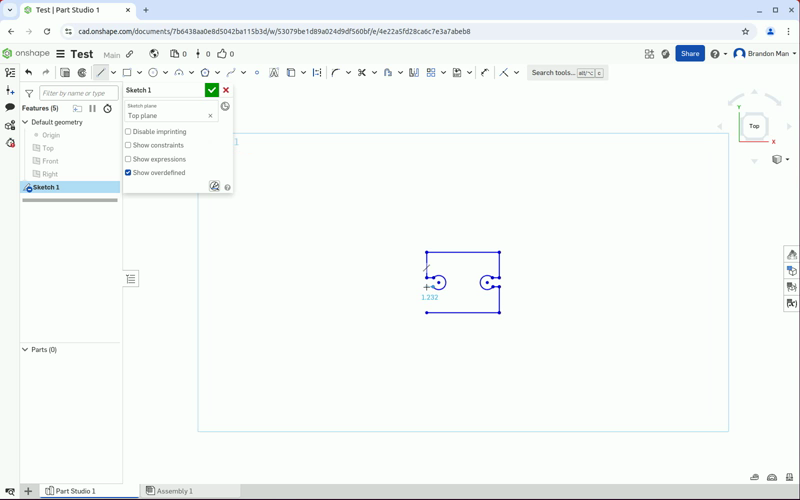
scroll(6)
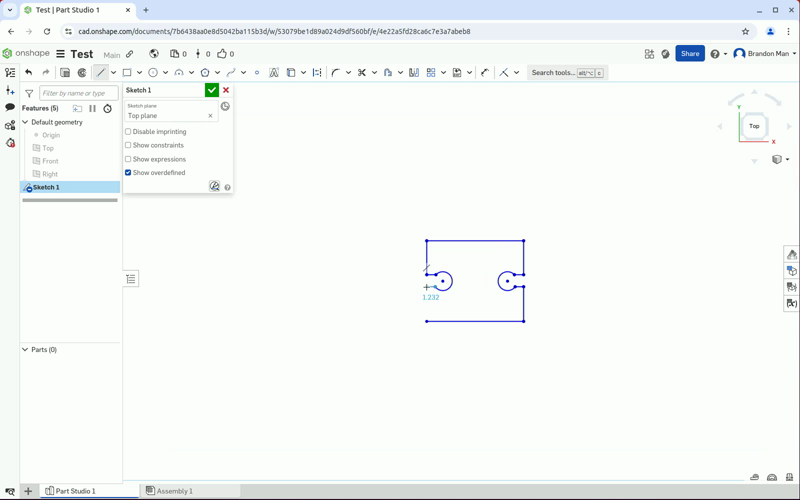
scroll(6)
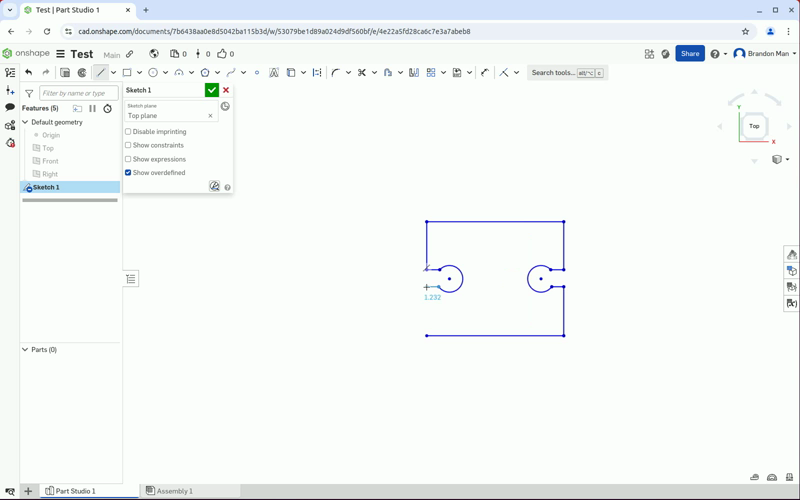
scroll(6)
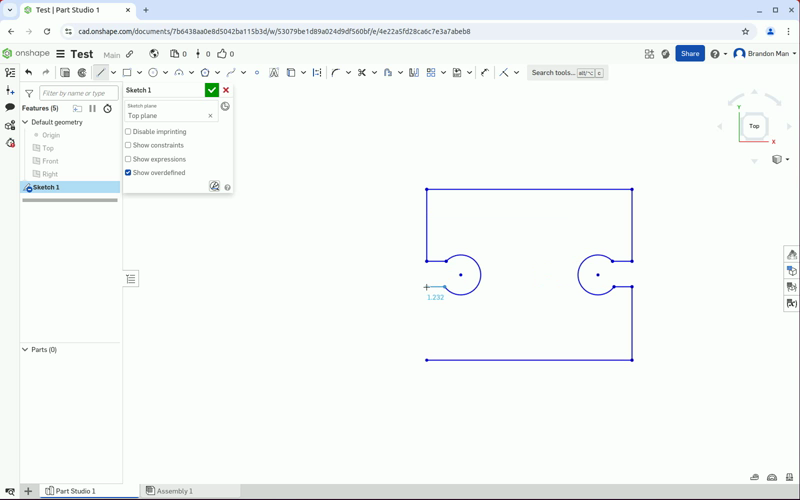
scroll(6)
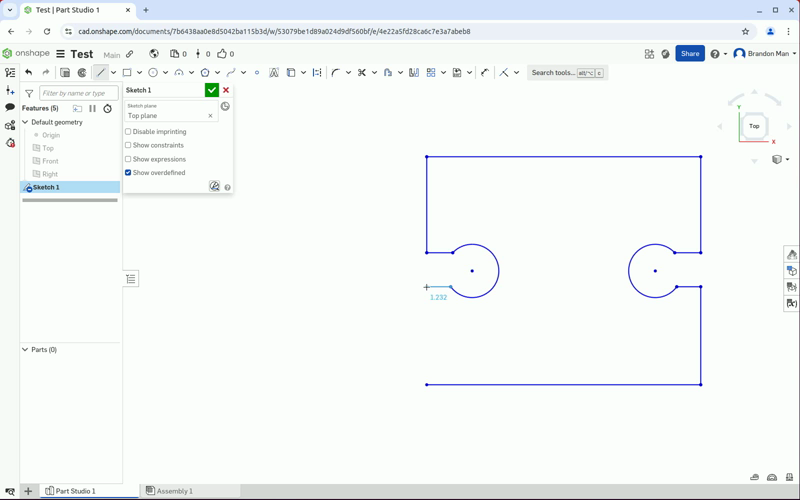
scroll(6)
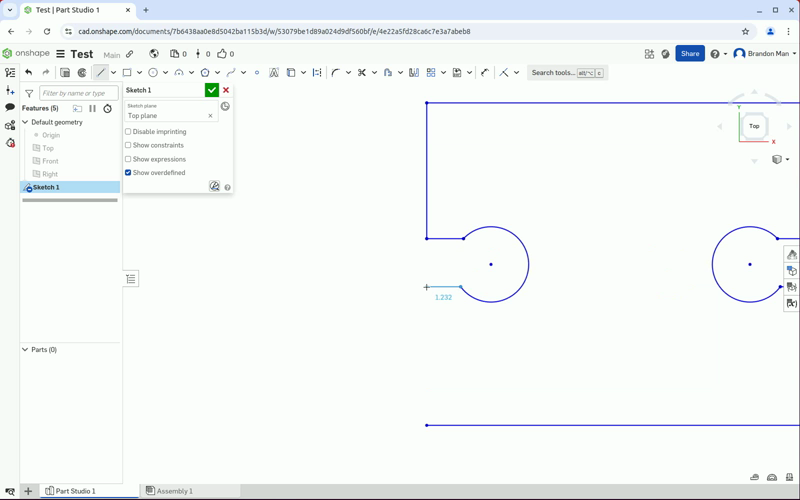
scroll(6)
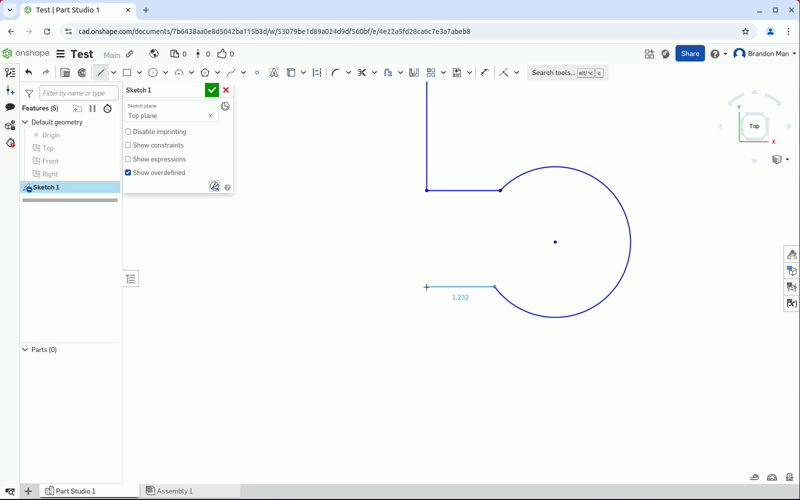
click(426, 286)
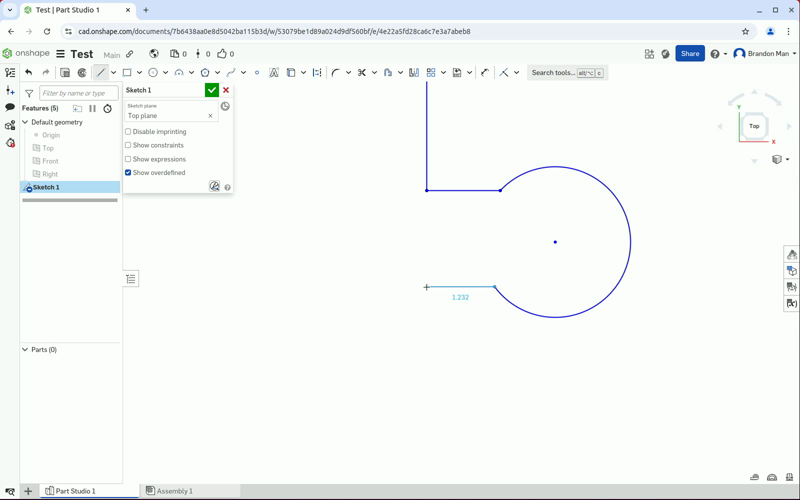
scroll(-6)
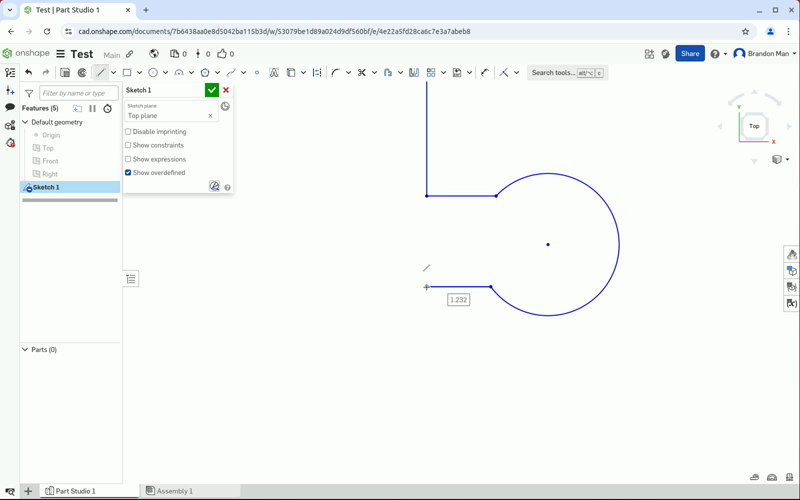
scroll(-6)
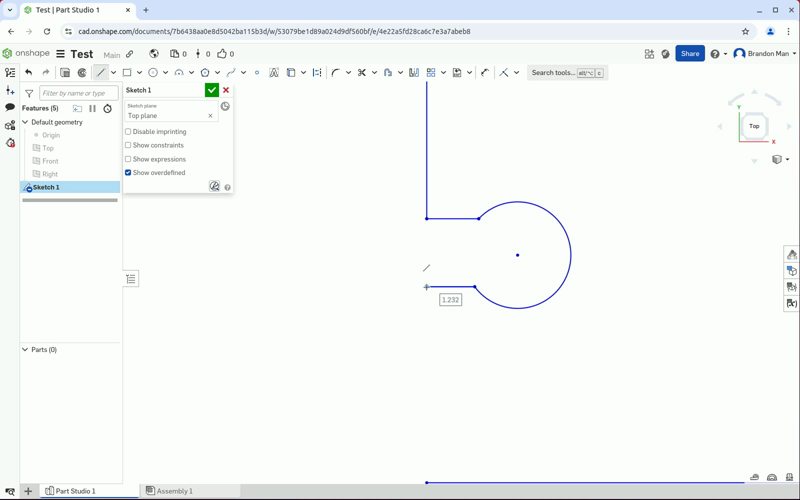
scroll(-6)
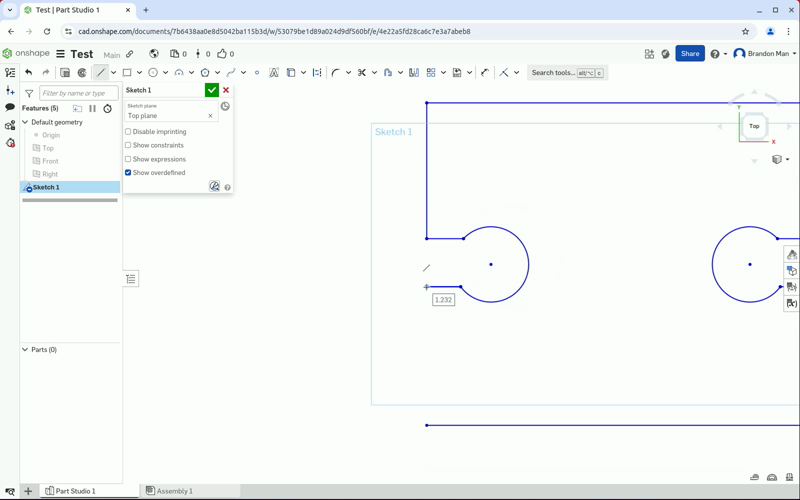
scroll(-6)
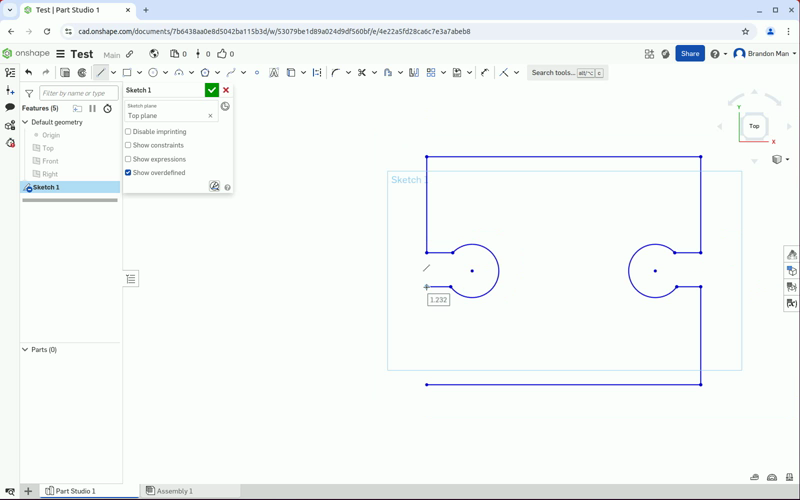
scroll(-6)
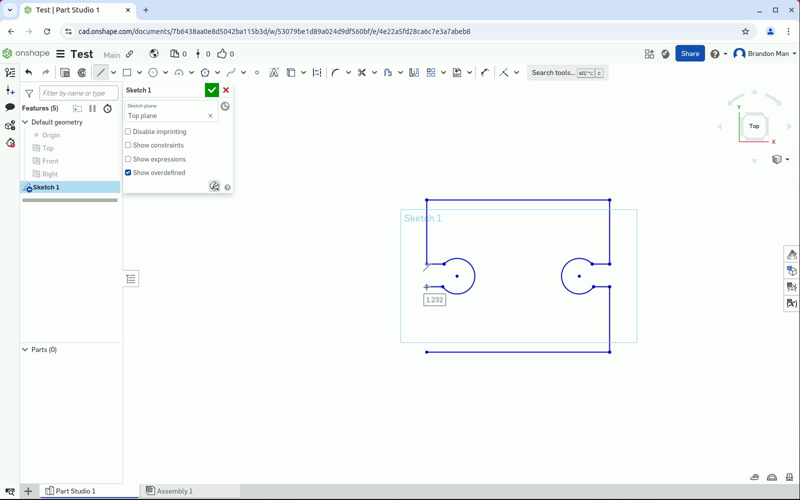
scroll(-6)
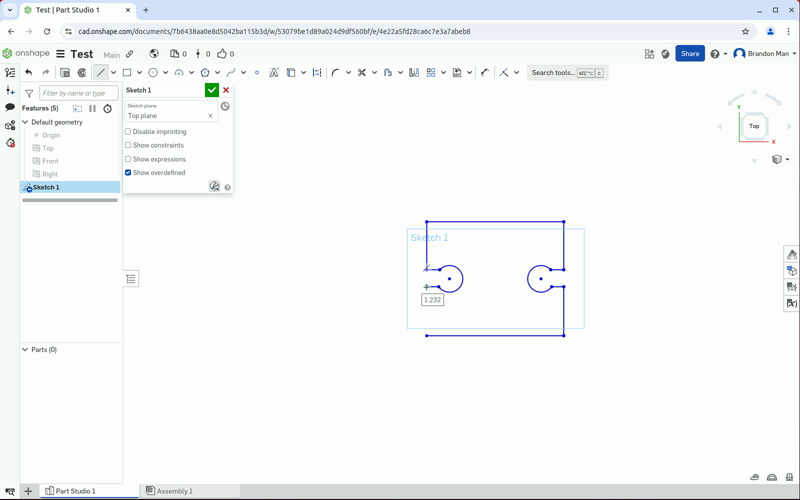
scroll(-6)
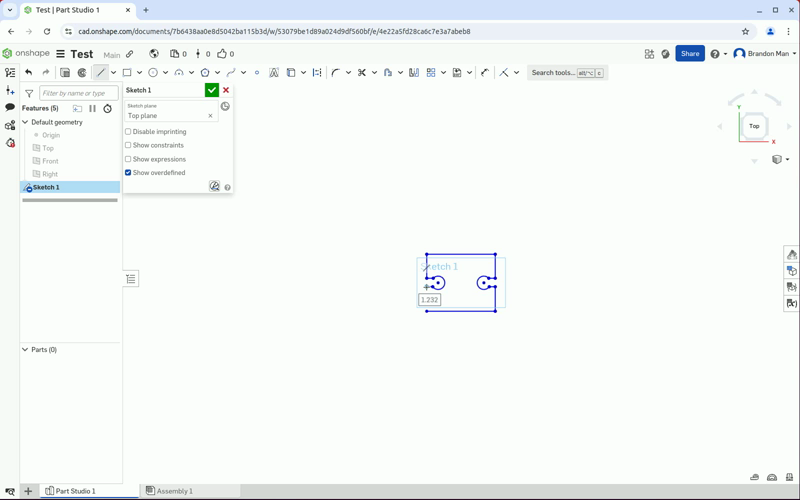
key_up(shift)
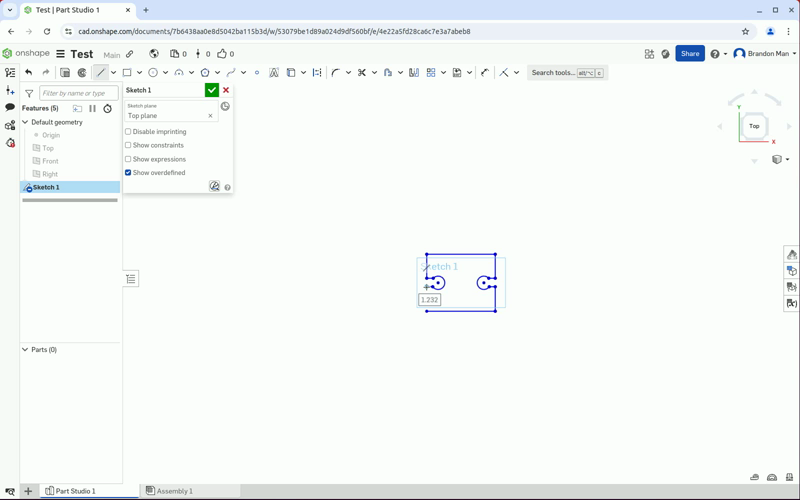
mouse_move(456, 286)
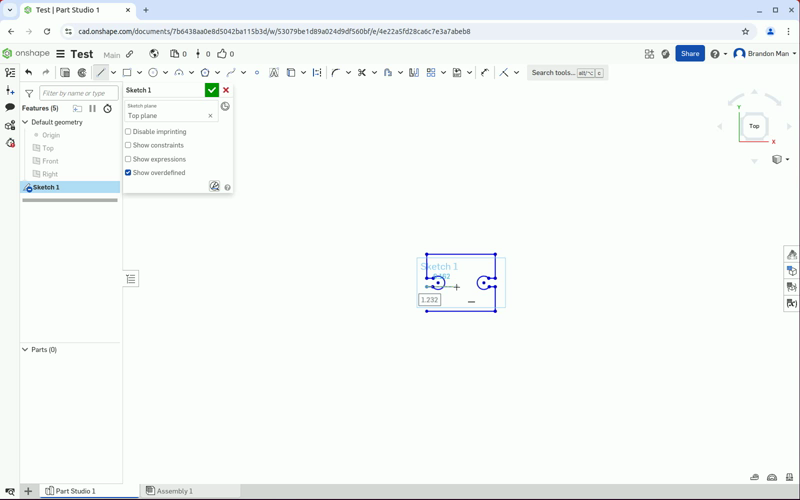
key_down(shift)
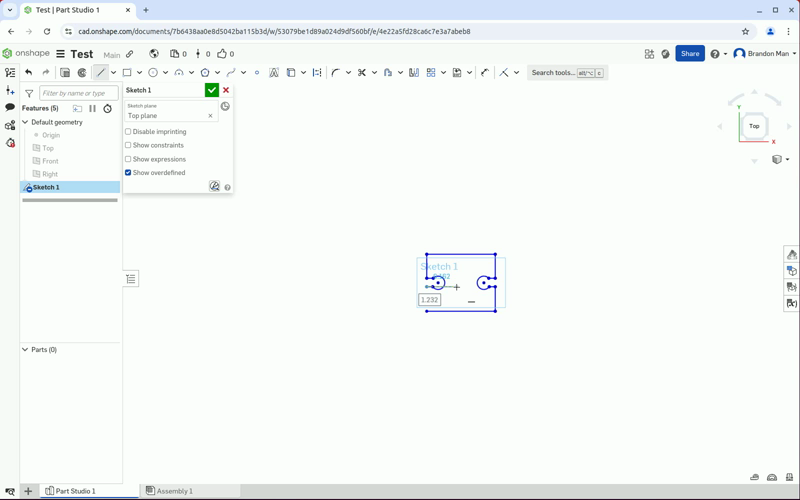
mouse_move(426, 311)
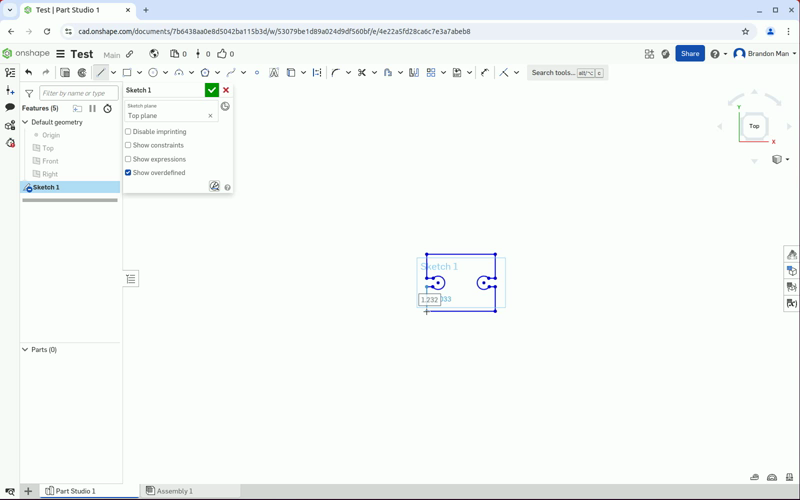
key_up(shift)
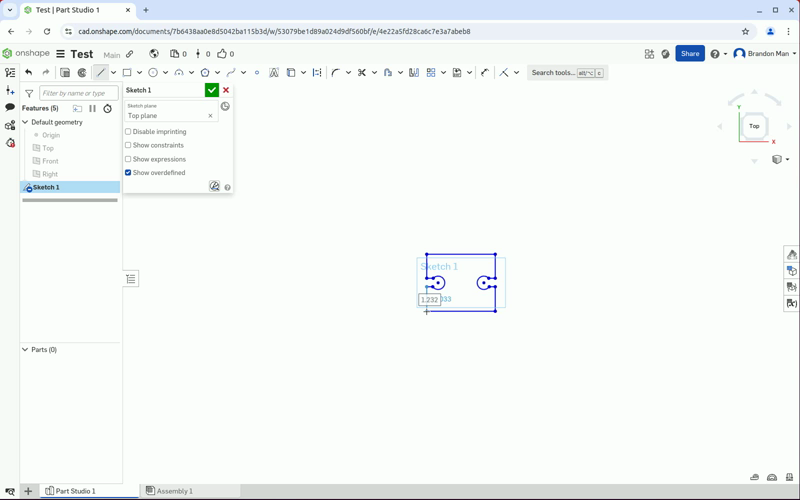
click(426, 311)
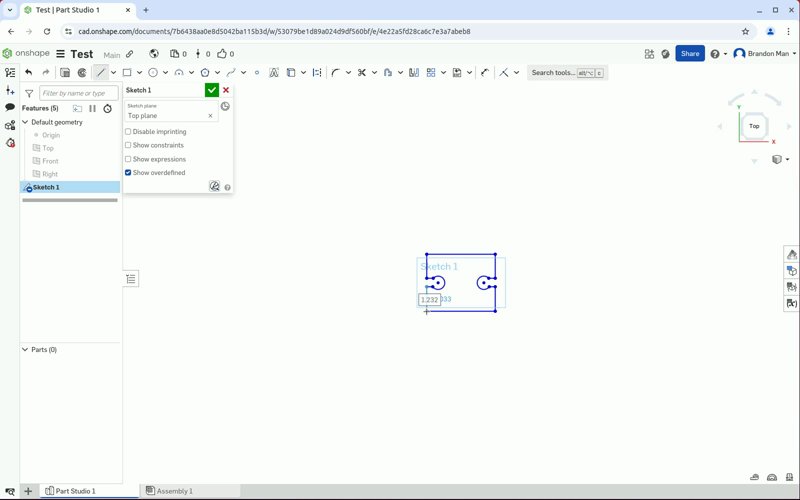
key(esc)
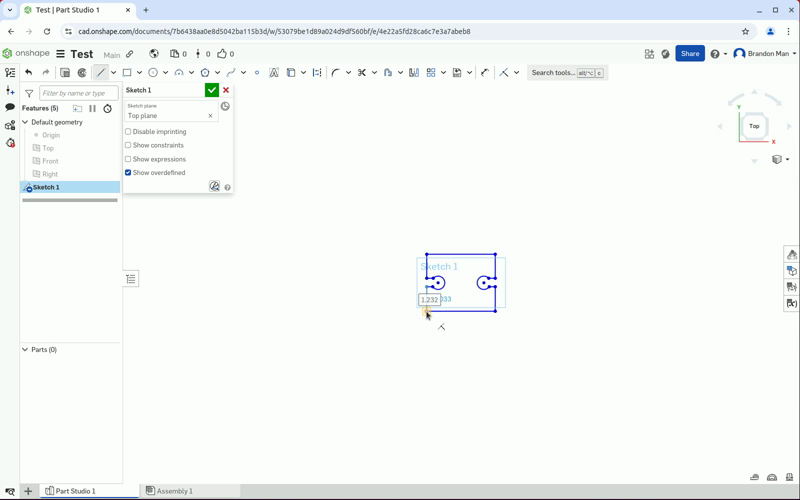
mouse_move(456, 260)
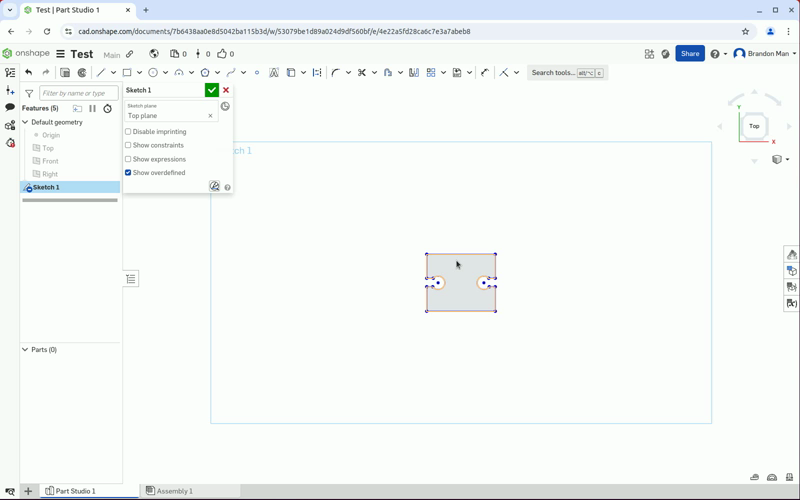
click(456, 260)
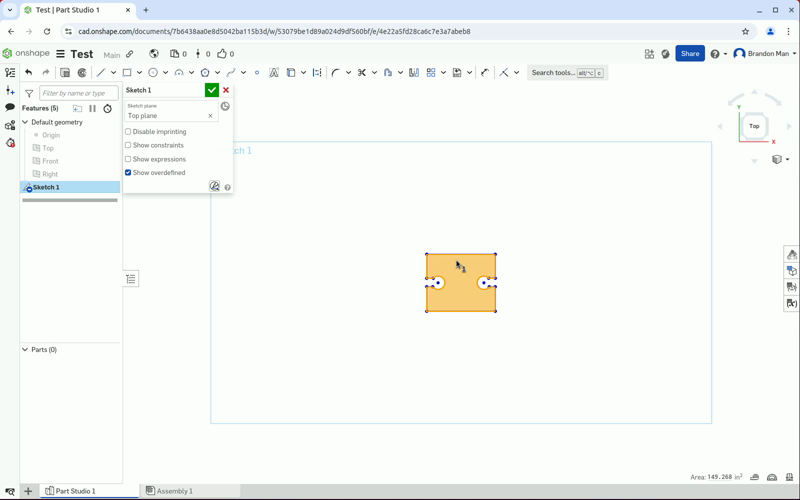
mouse_move(73, 352)
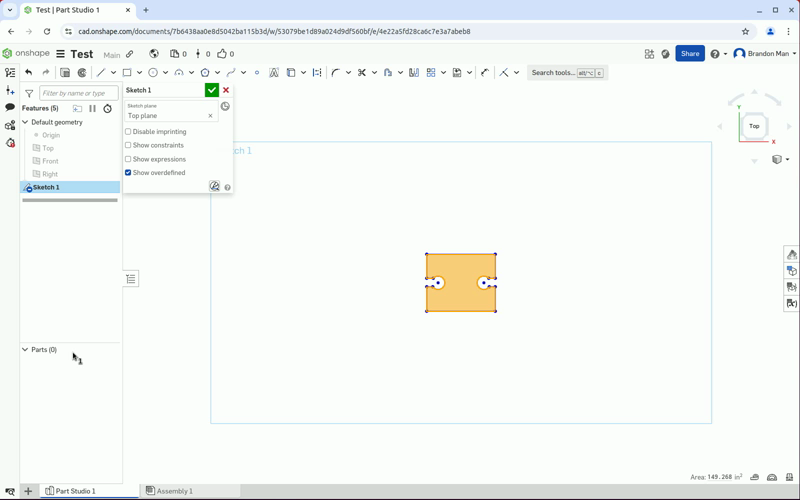
key(shift+y)
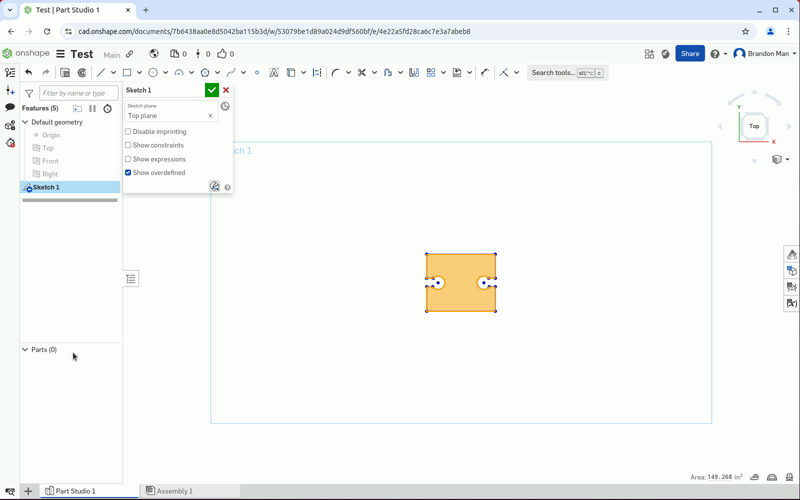
key(shift+e)
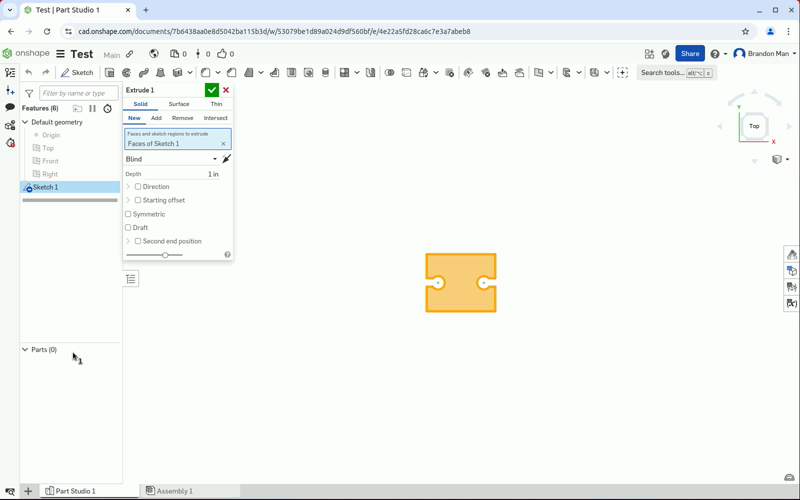
mouse_move(143, 106)
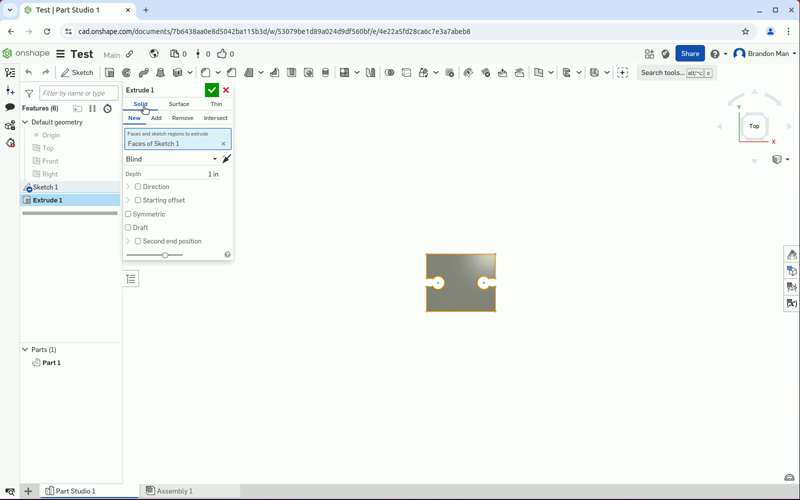
click(143, 106)
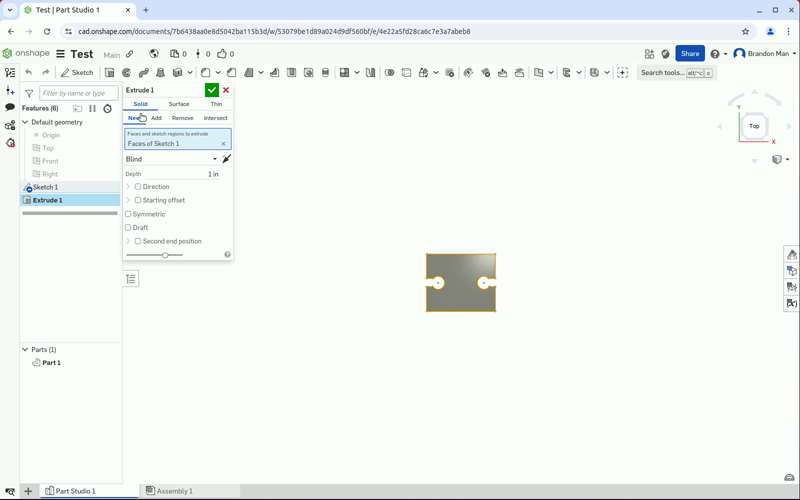
mouse_move(137, 120)
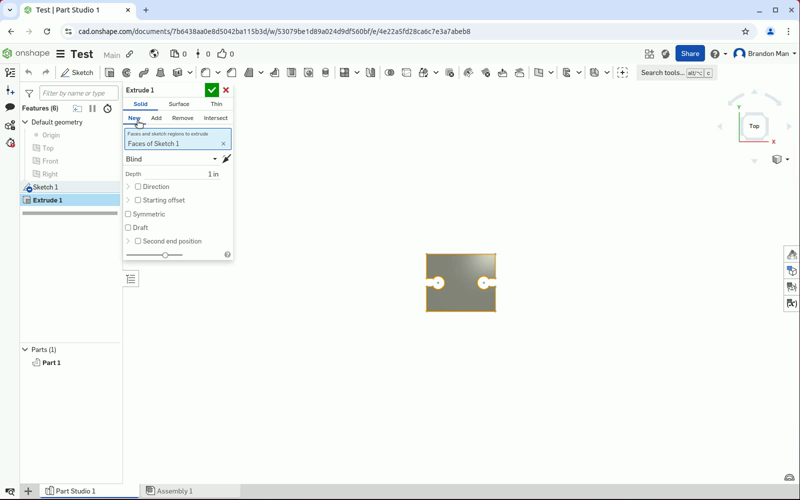
click(137, 120)
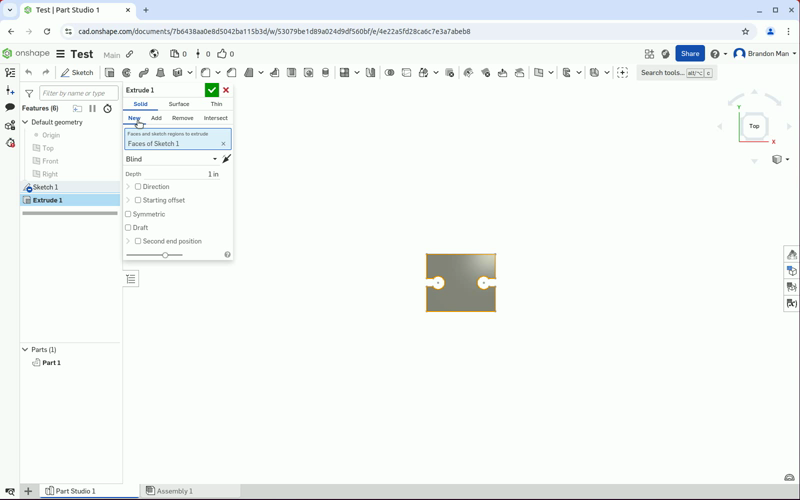
key(tab, 4)
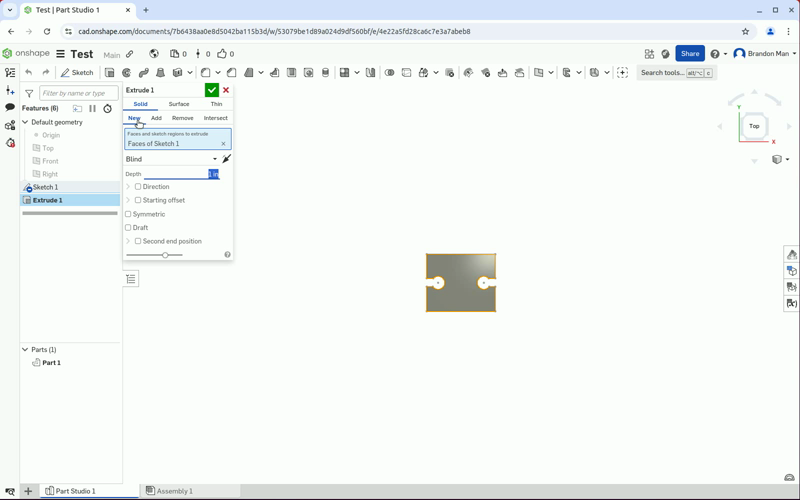
text(23.108)
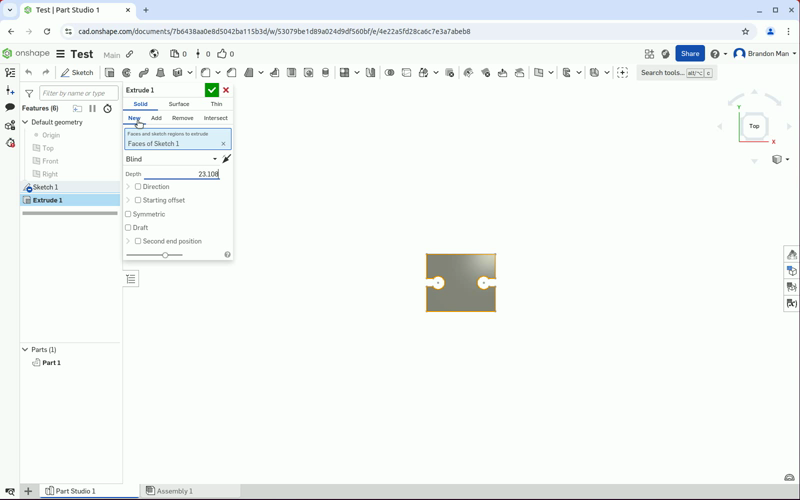
key(enter)
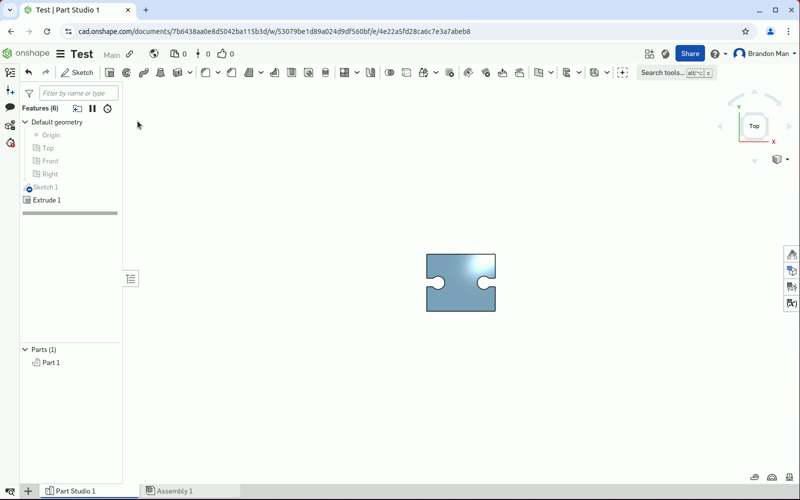
key(shift+h)
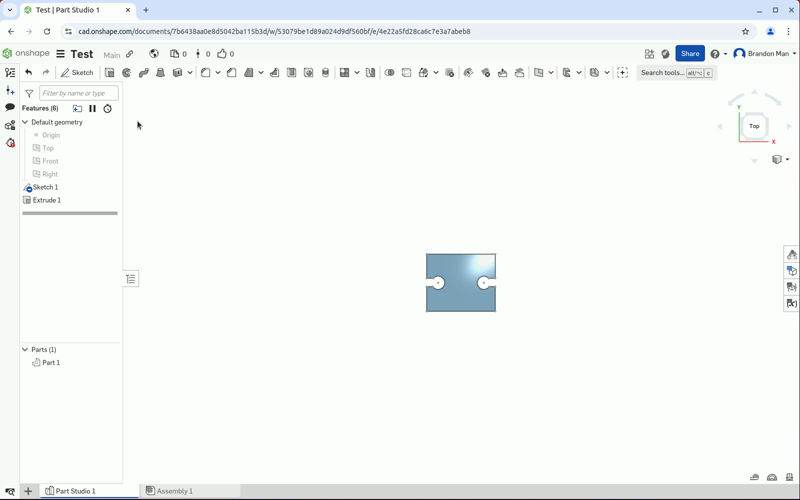
key(shift+h)
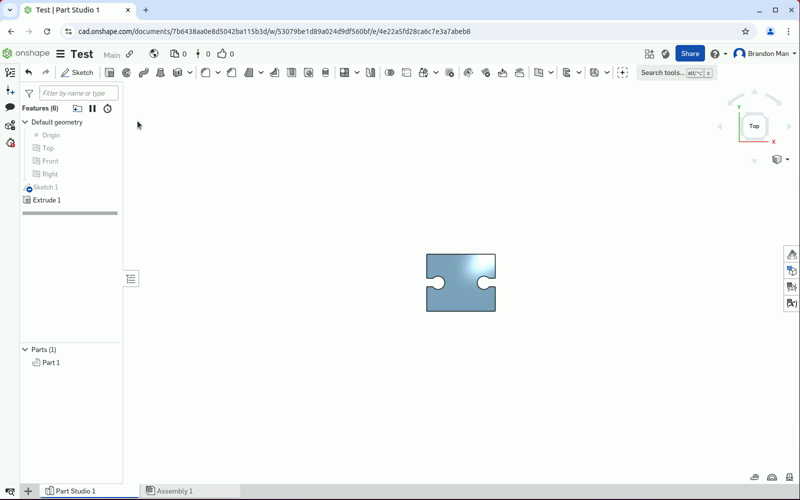
mouse_move(73, 189)
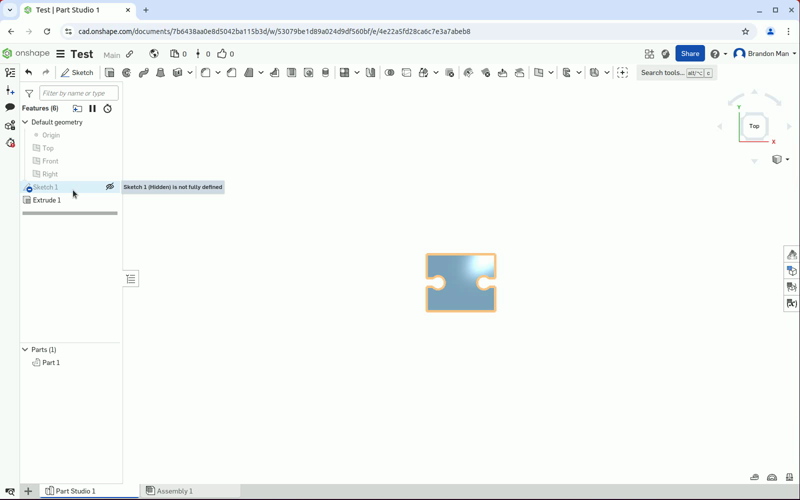
click(73, 189)
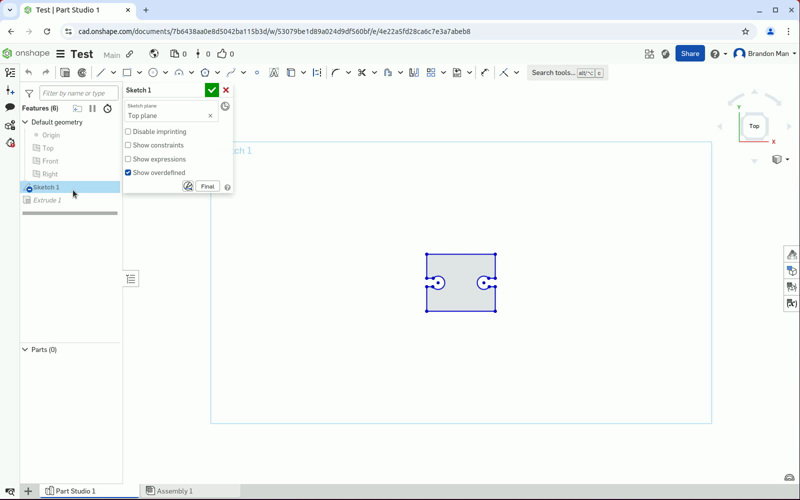
mouse_move(229, 92)
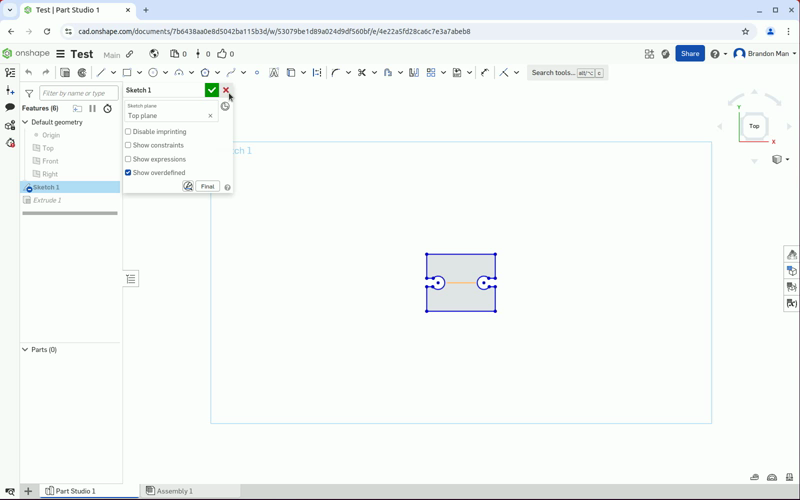
click(229, 92)
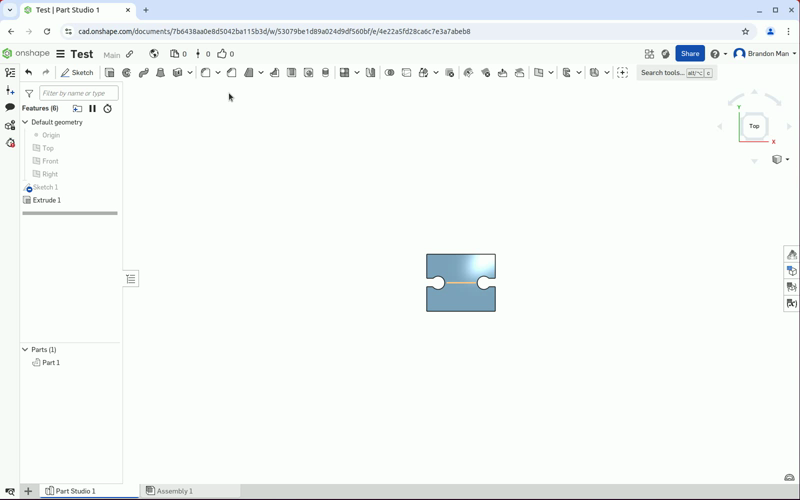
mouse_move(541, 75)
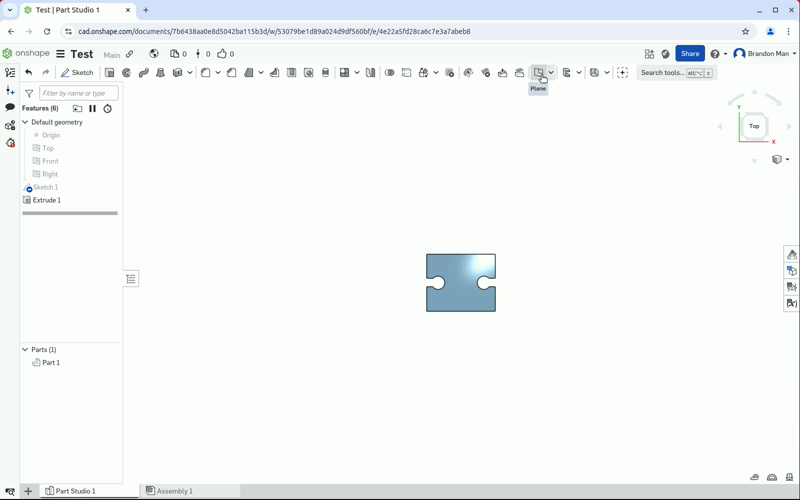
click(541, 75)
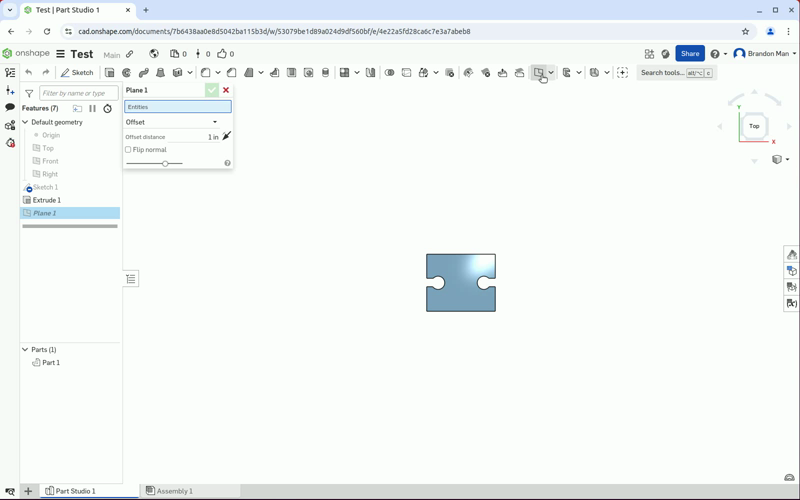
mouse_move(73, 150)
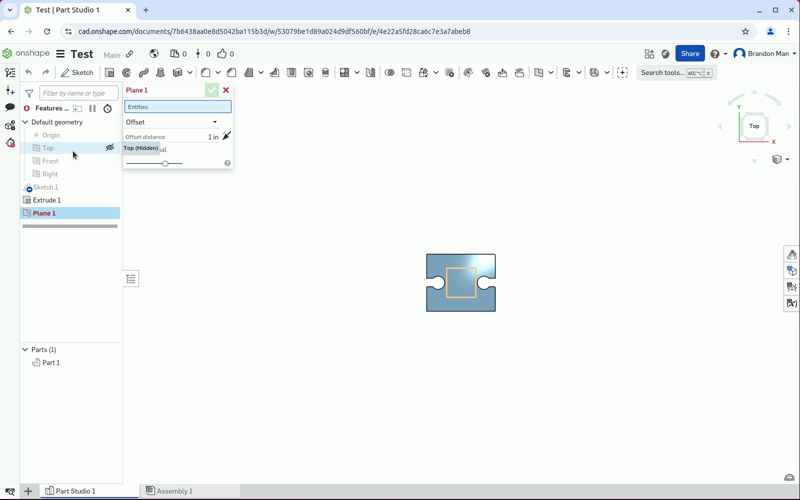
click(73, 150)
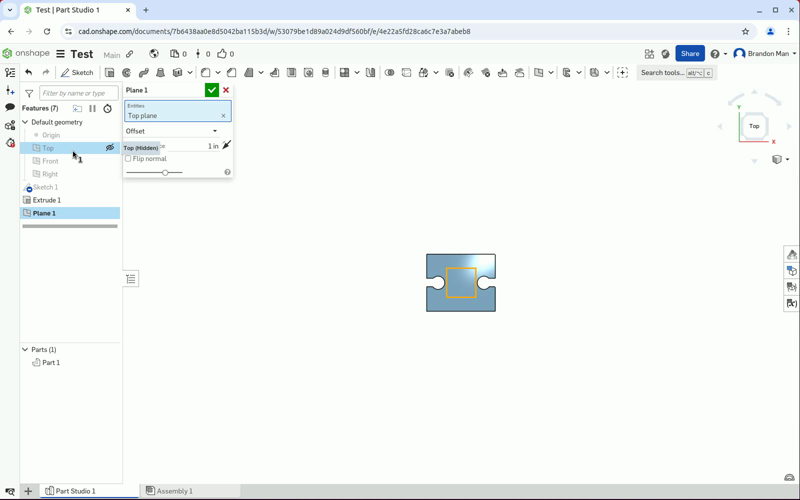
key(tab, 2)
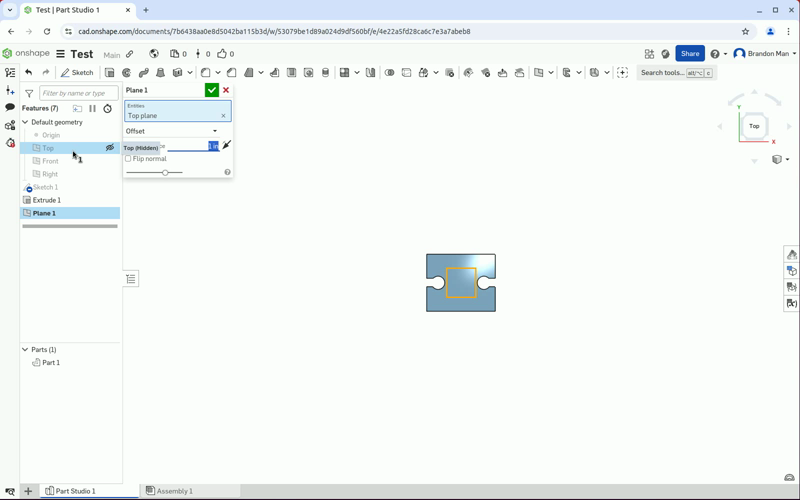
text(23.108)
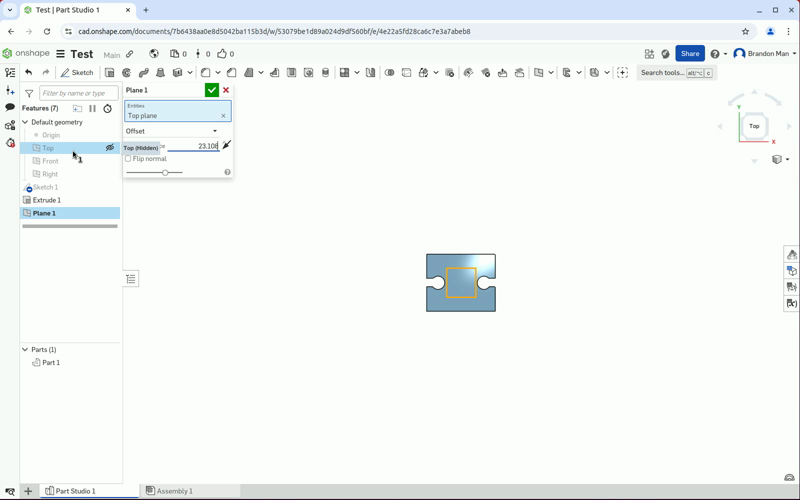
key(enter, 2)
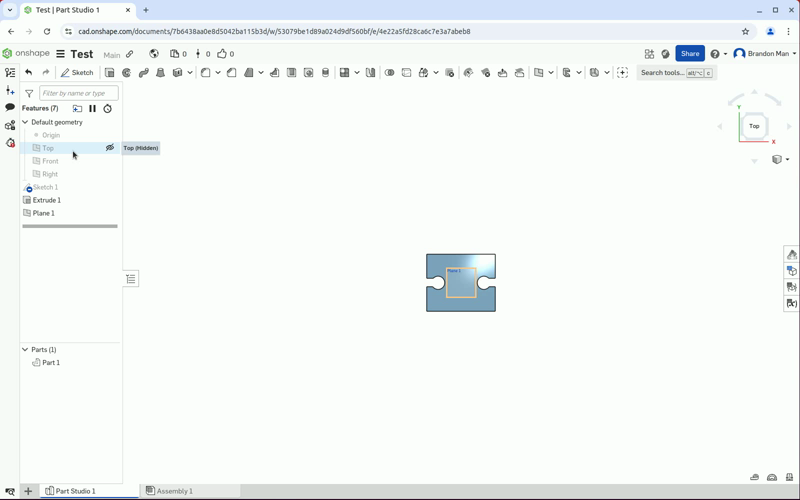
key(shift+s)
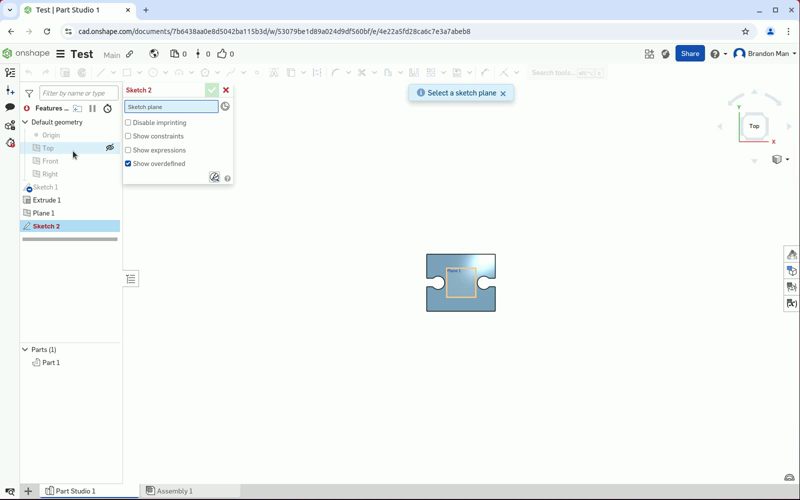
mouse_move(73, 215)
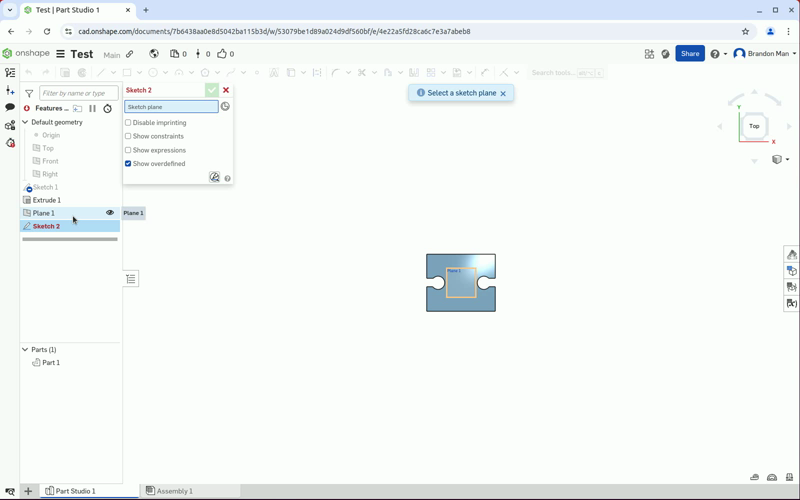
click(73, 215)
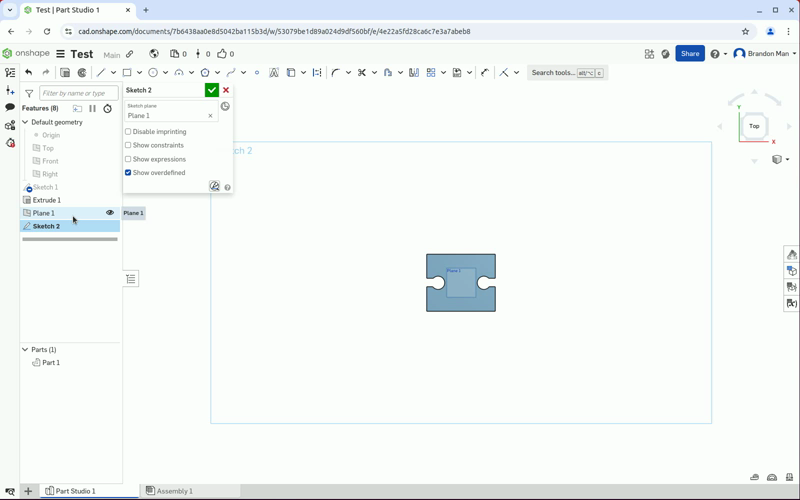
mouse_move(73, 352)
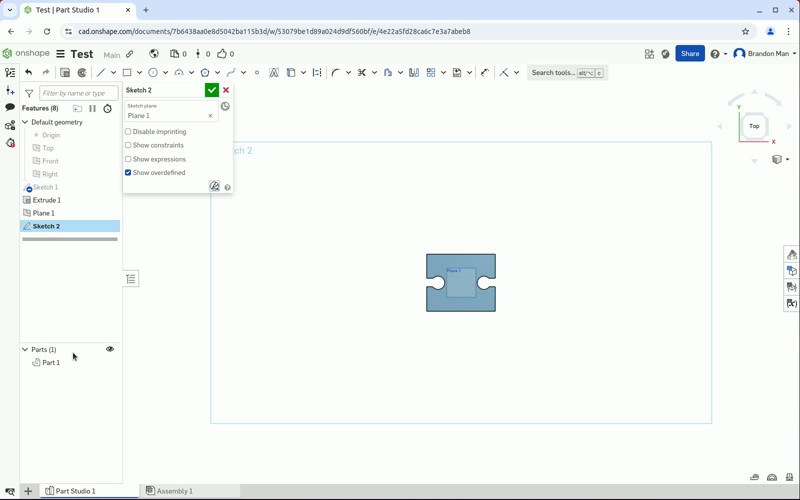
key(y)
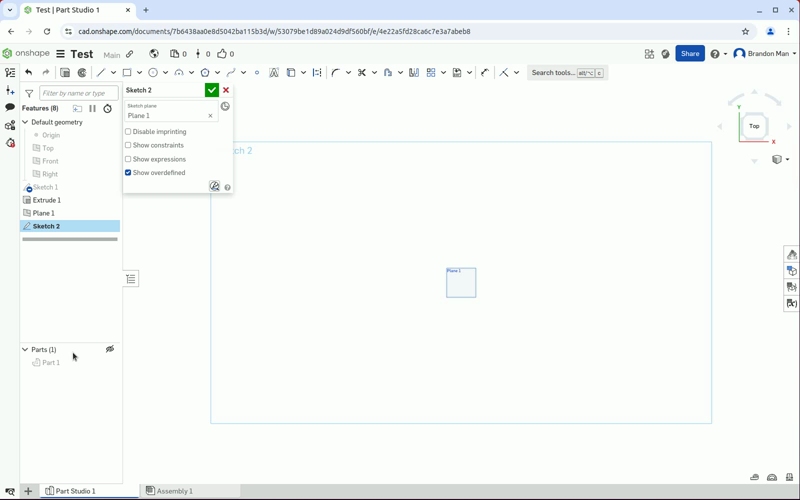
key(l)
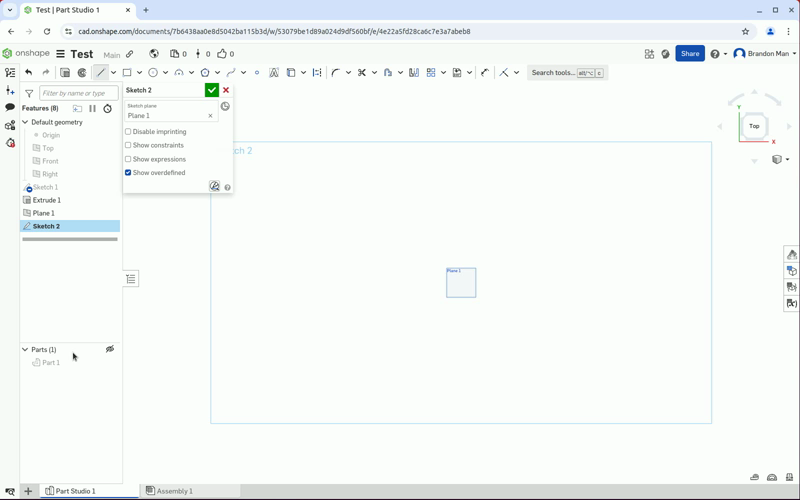
key_down(shift)
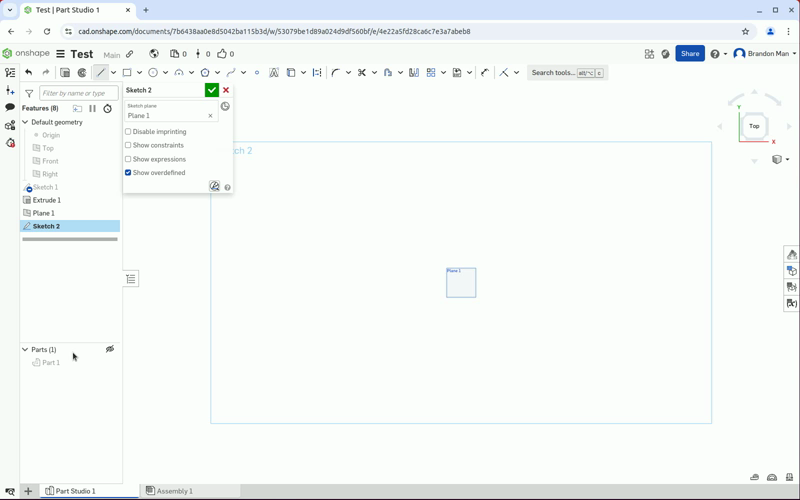
mouse_move(426, 266)
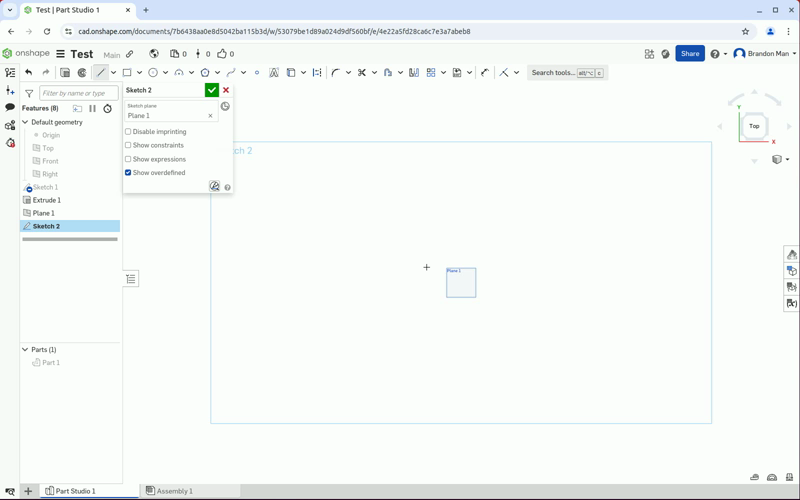
click(426, 266)
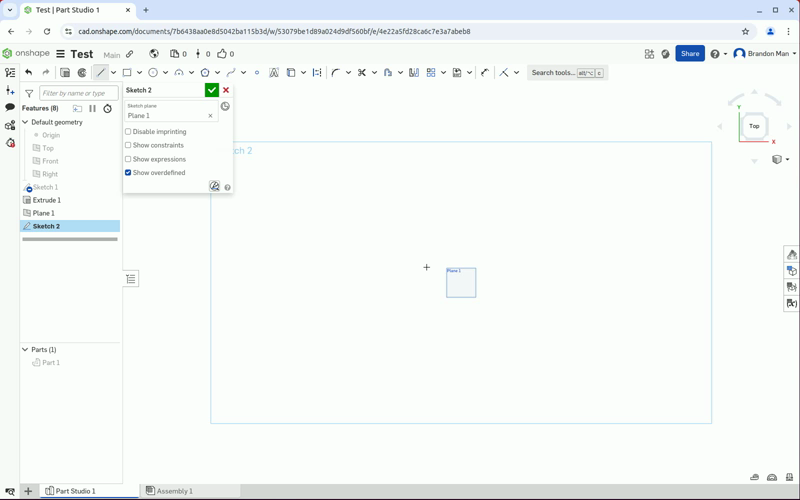
key_up(shift)
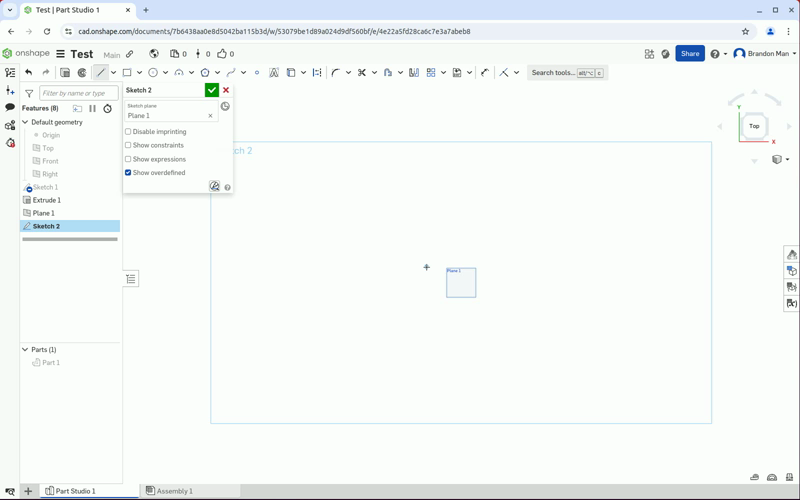
key_down(shift)
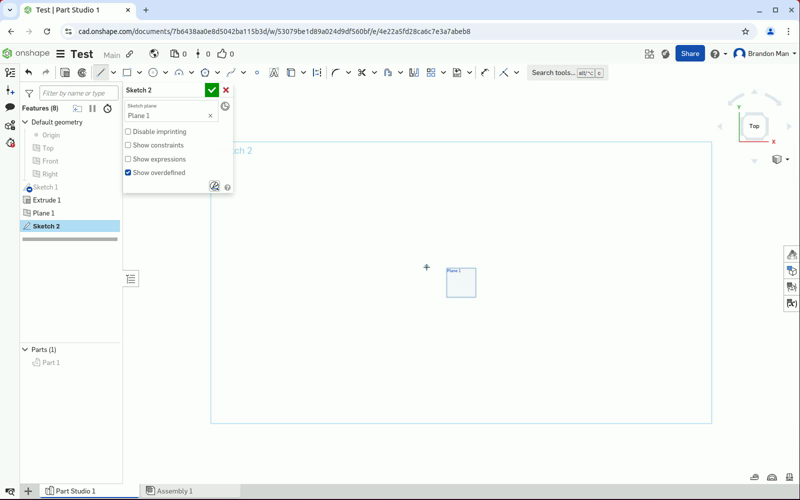
mouse_move(495, 266)
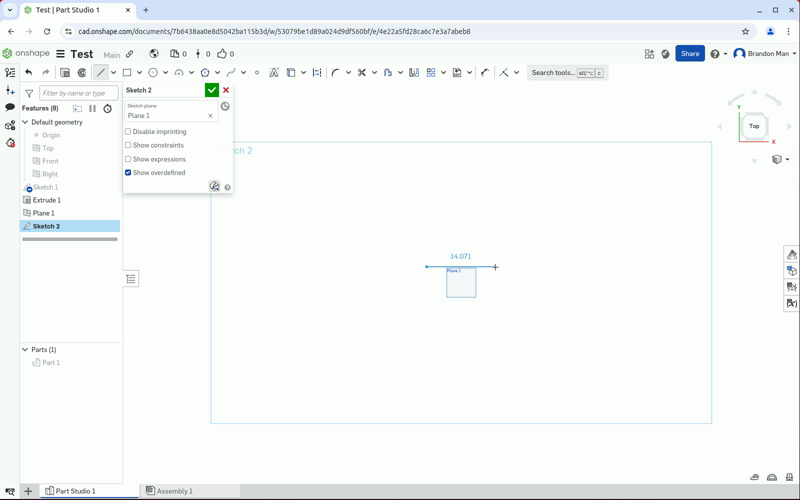
click(495, 266)
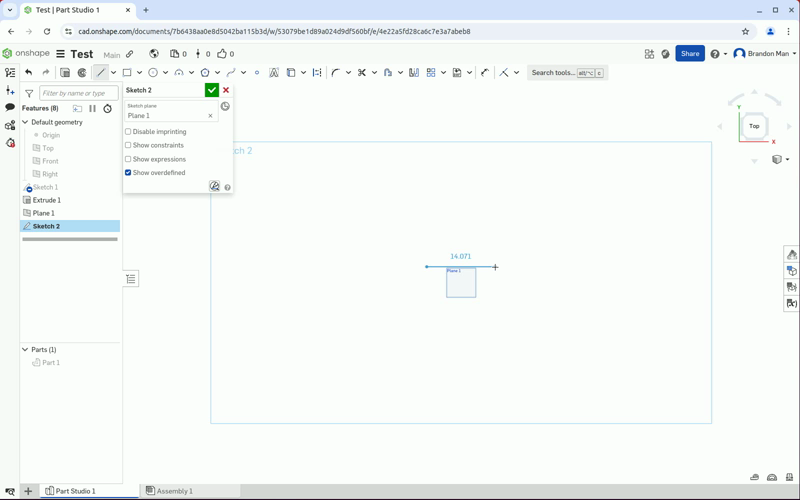
key_up(shift)
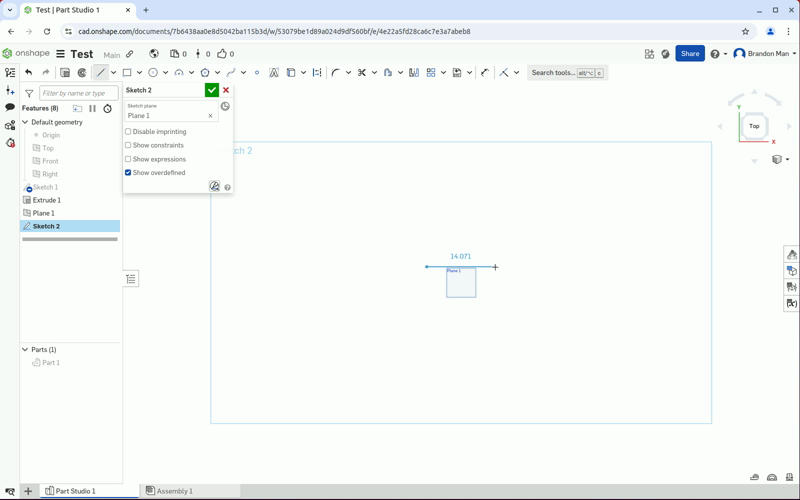
key_down(shift)
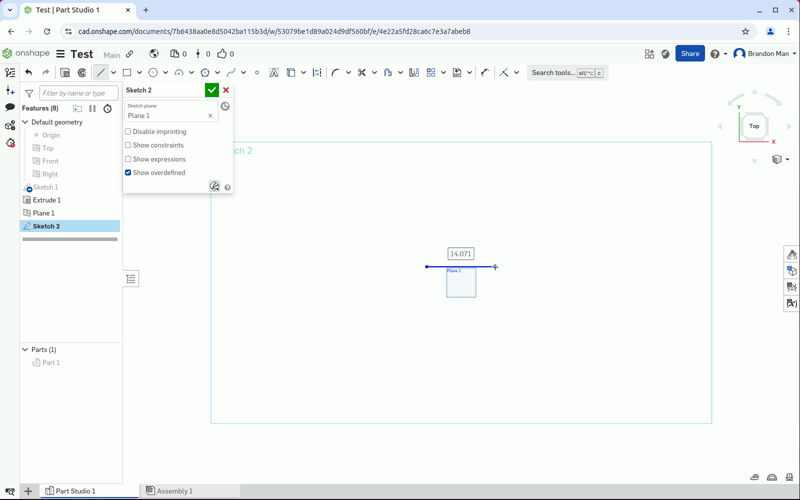
mouse_move(525, 266)
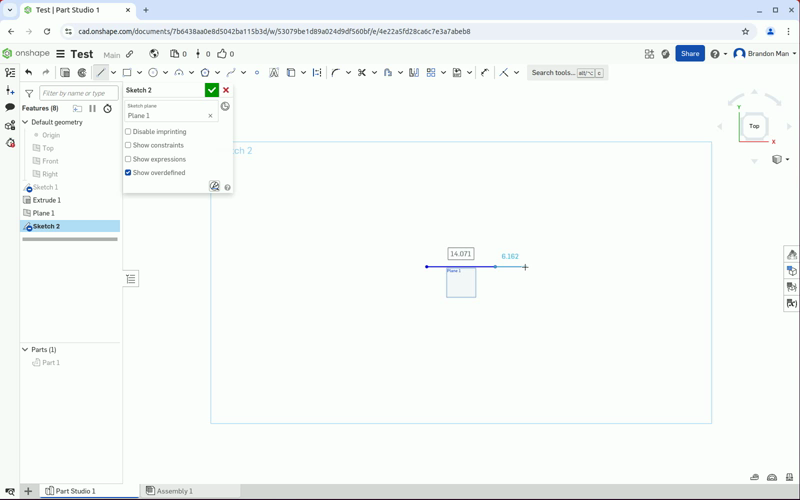
mouse_move(495, 255)
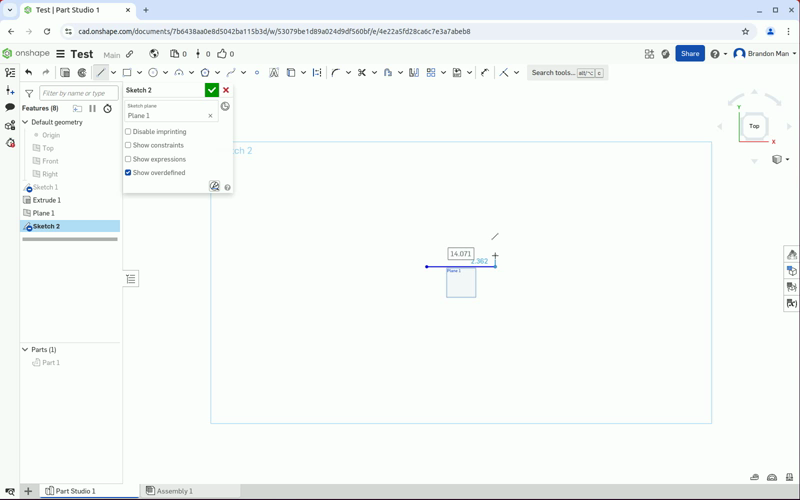
click(495, 255)
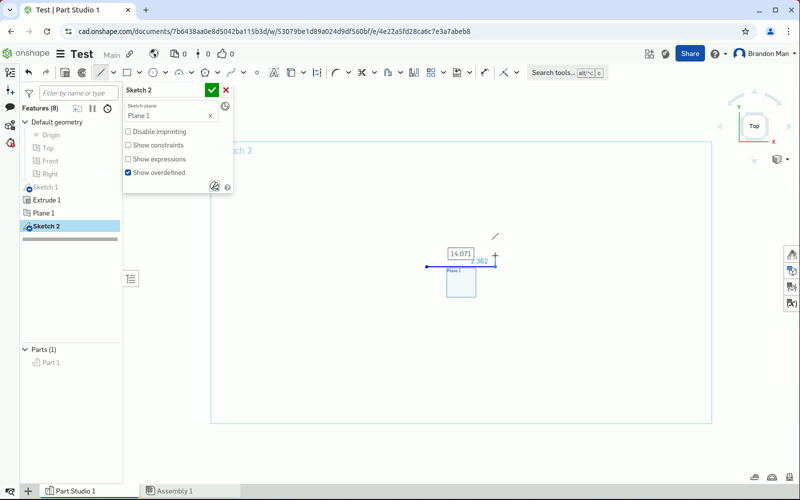
key_up(shift)
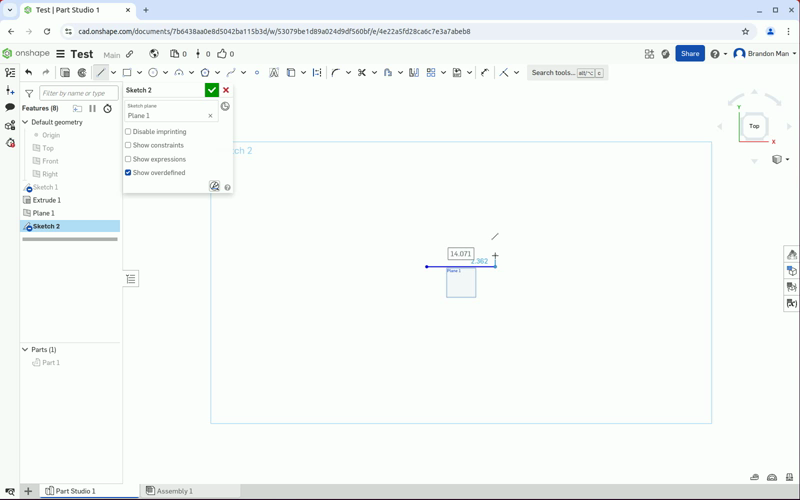
key_down(shift)
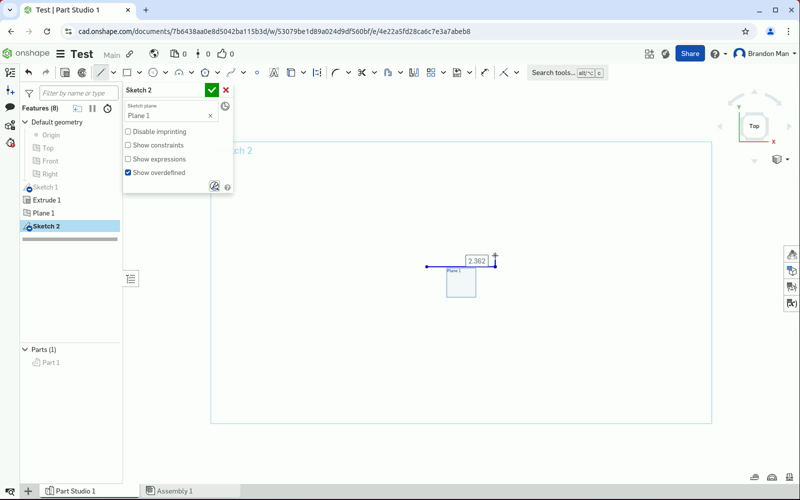
mouse_move(426, 255)
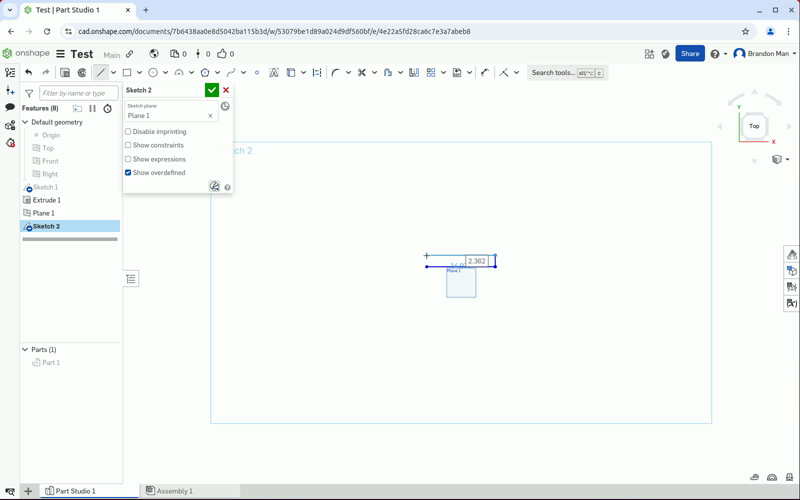
click(426, 255)
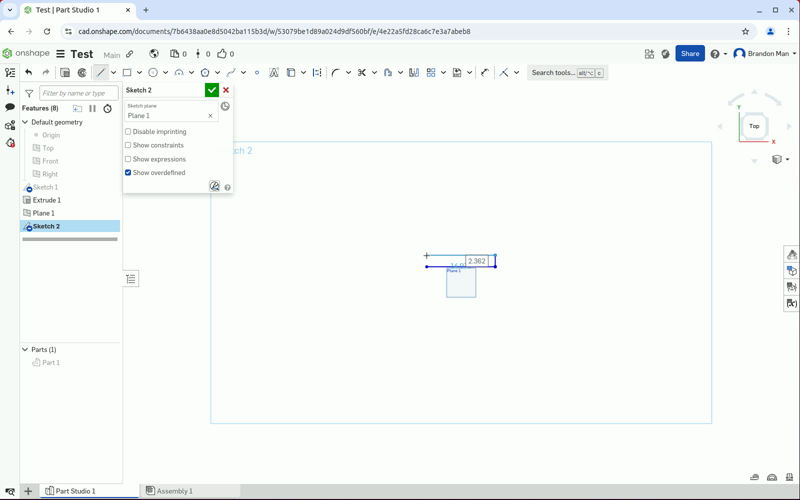
key_up(shift)
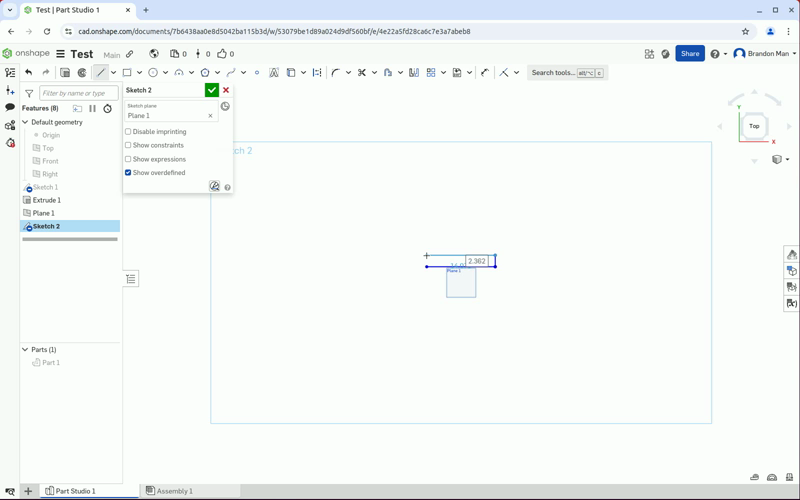
mouse_move(456, 255)
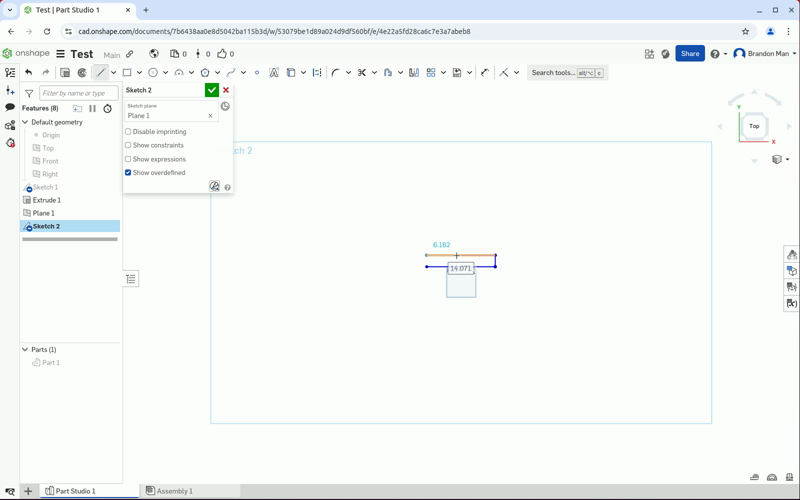
key_down(shift)
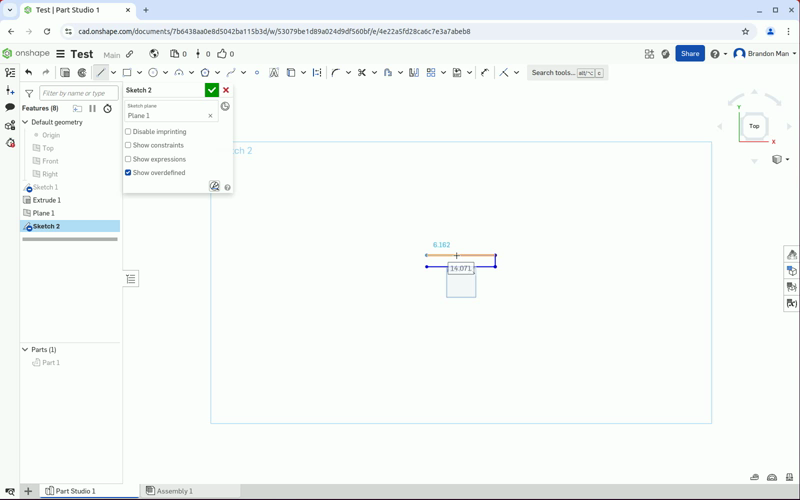
mouse_move(426, 266)
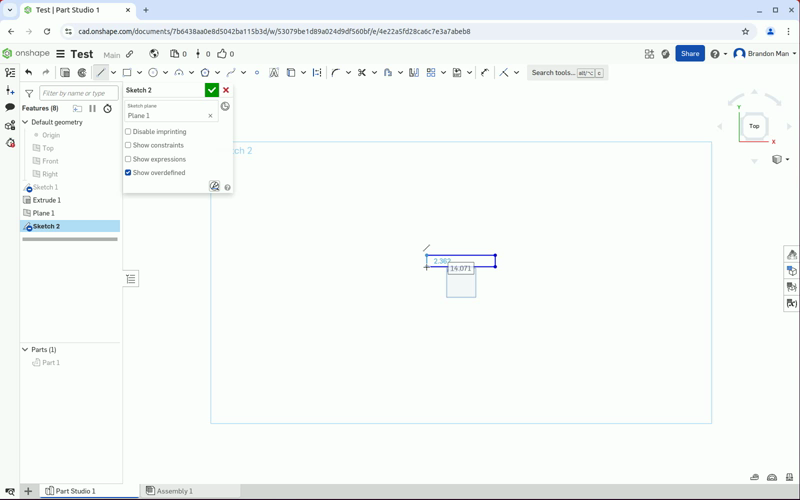
key_up(shift)
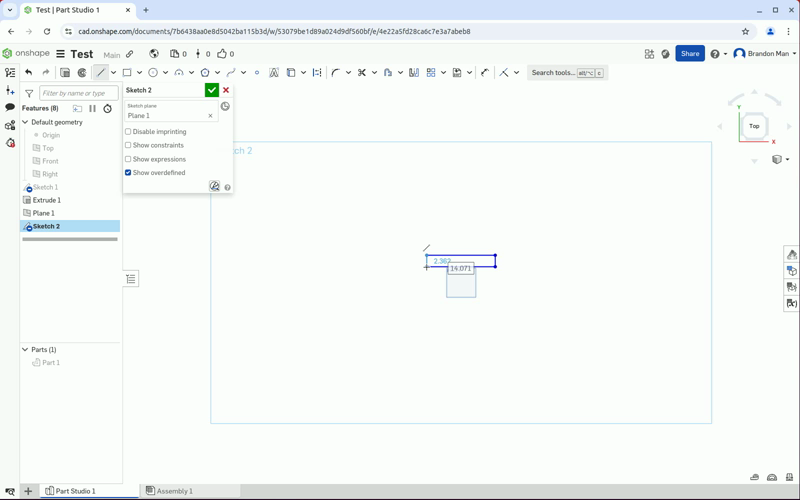
click(426, 266)
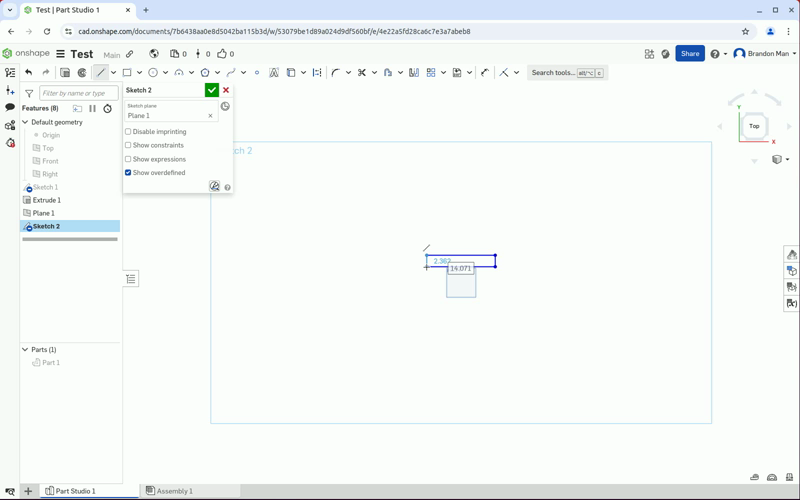
key(esc)
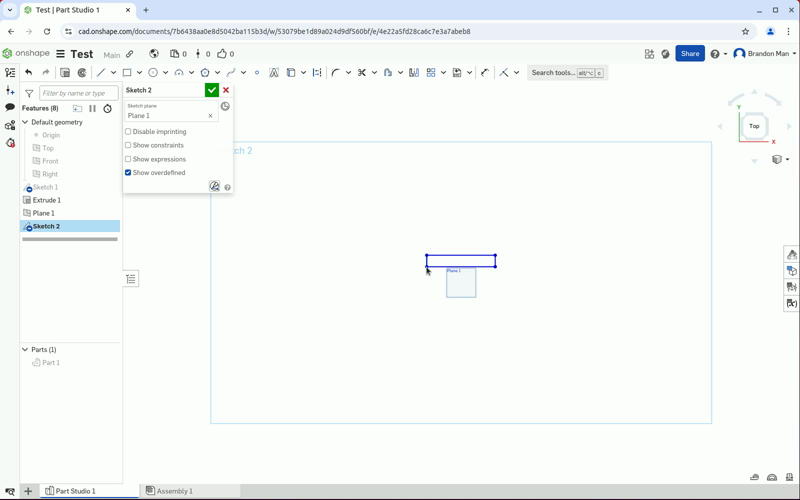
mouse_move(427, 255)
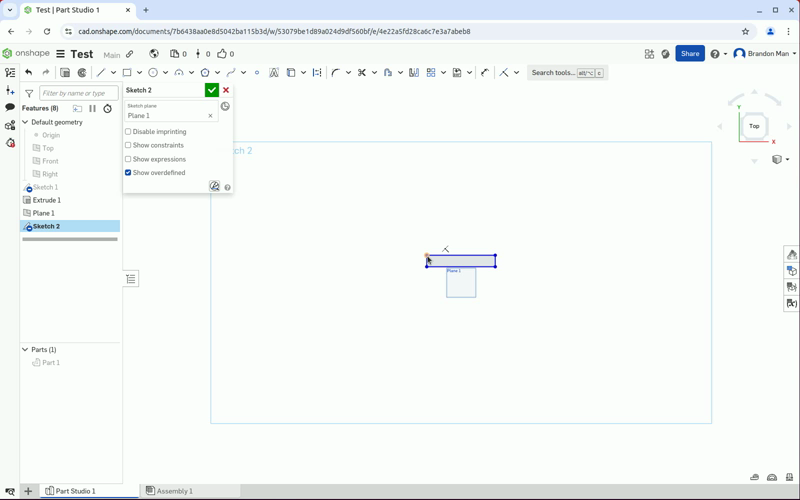
scroll(6)
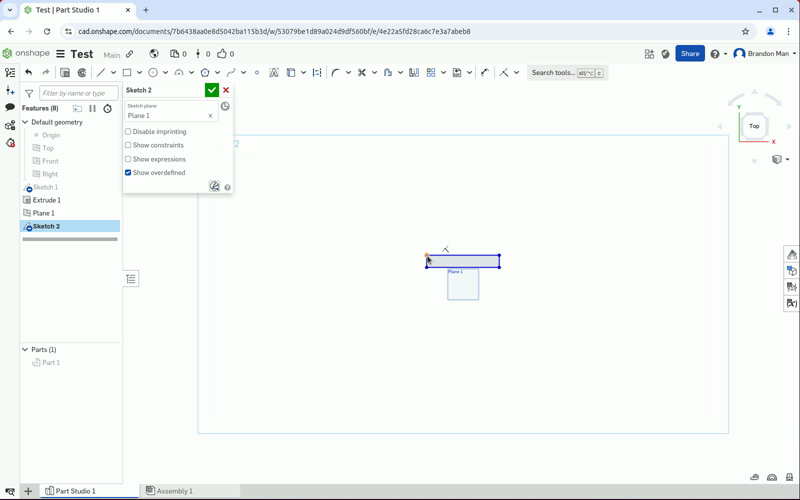
scroll(6)
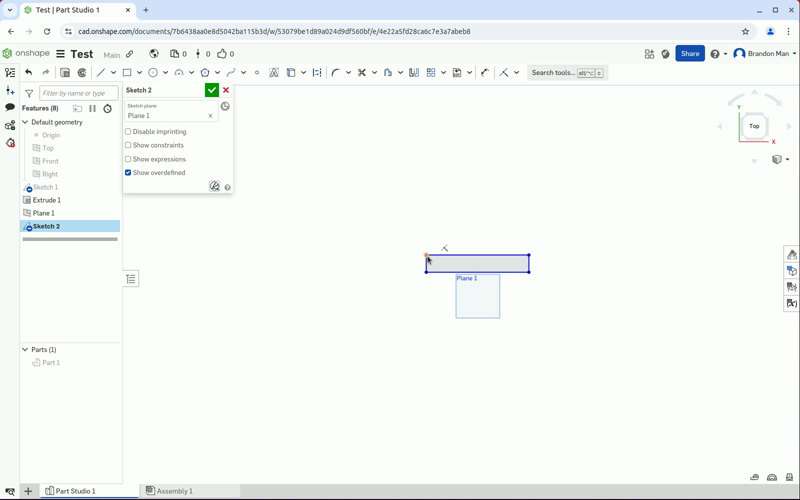
scroll(6)
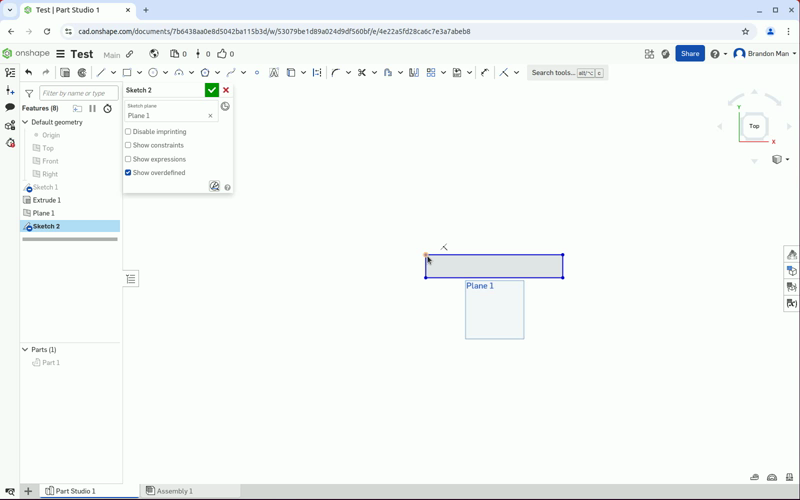
scroll(6)
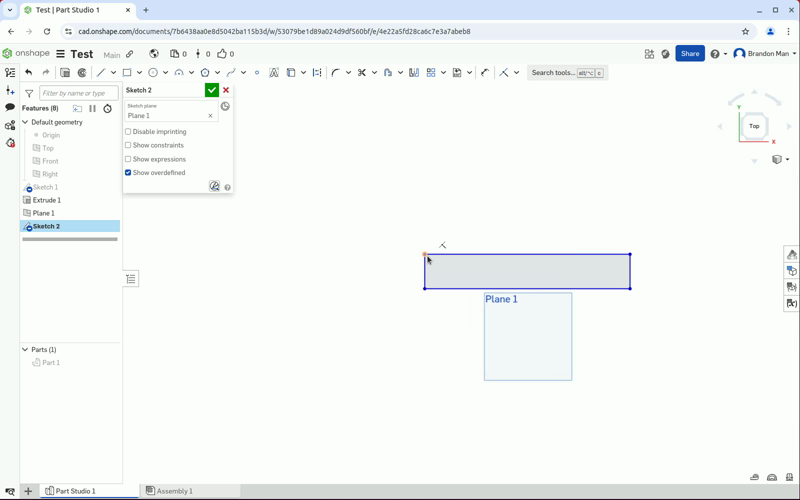
scroll(6)
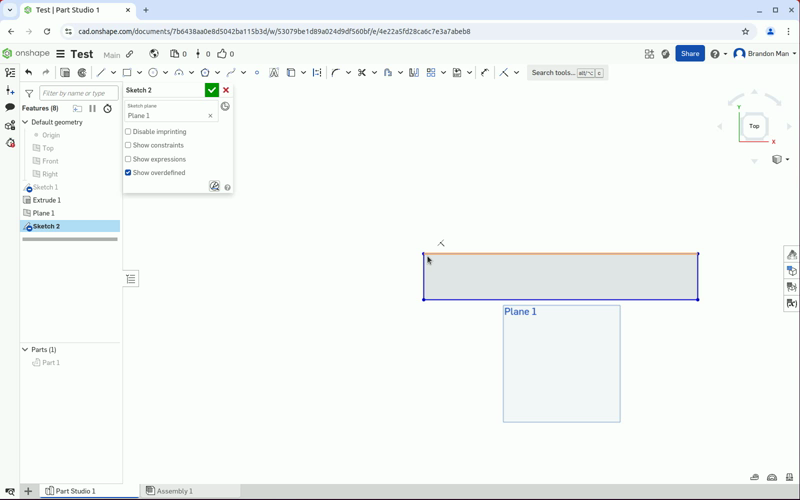
scroll(6)
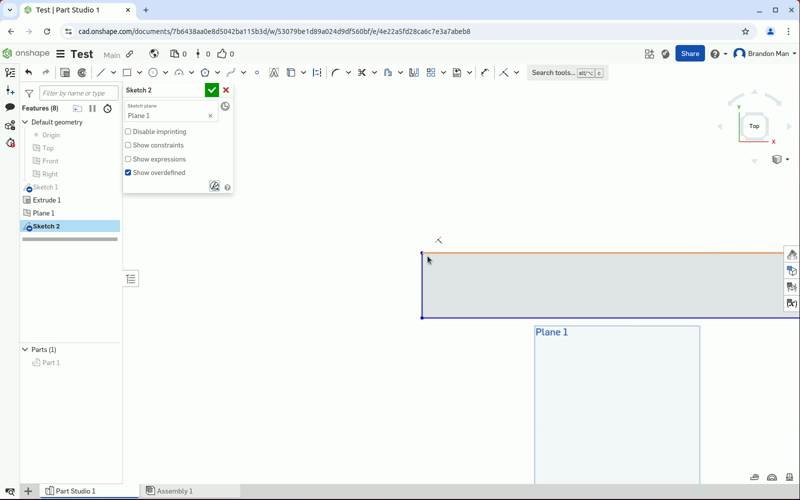
scroll(6)
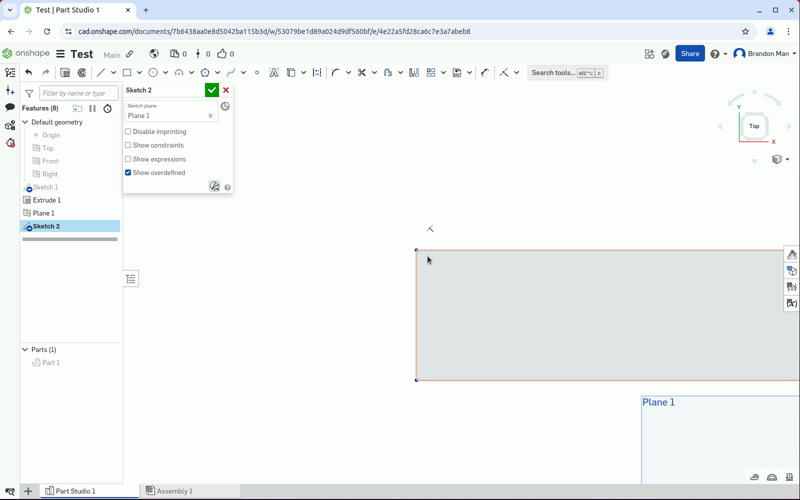
click(427, 255)
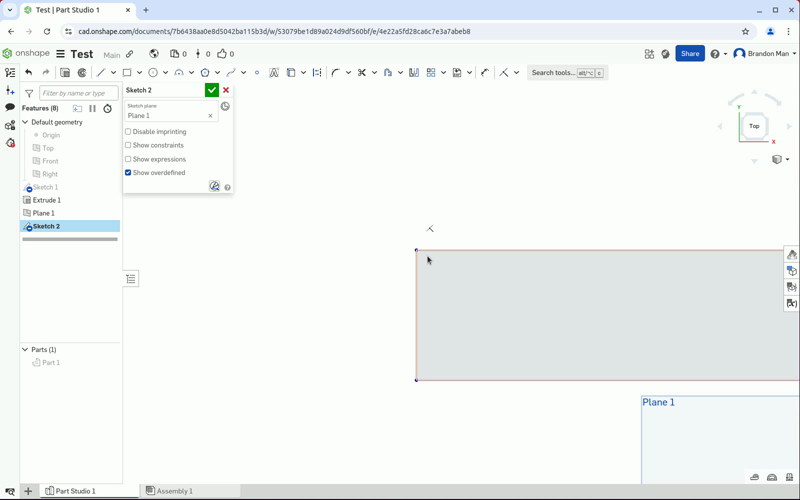
scroll(-6)
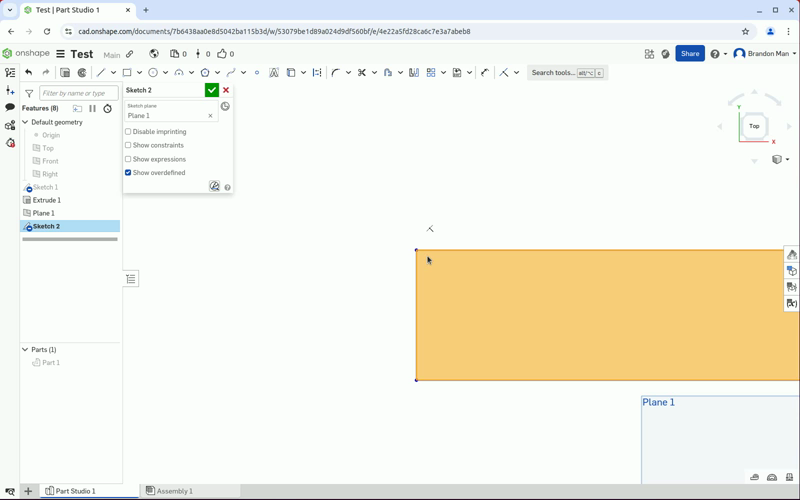
scroll(-6)
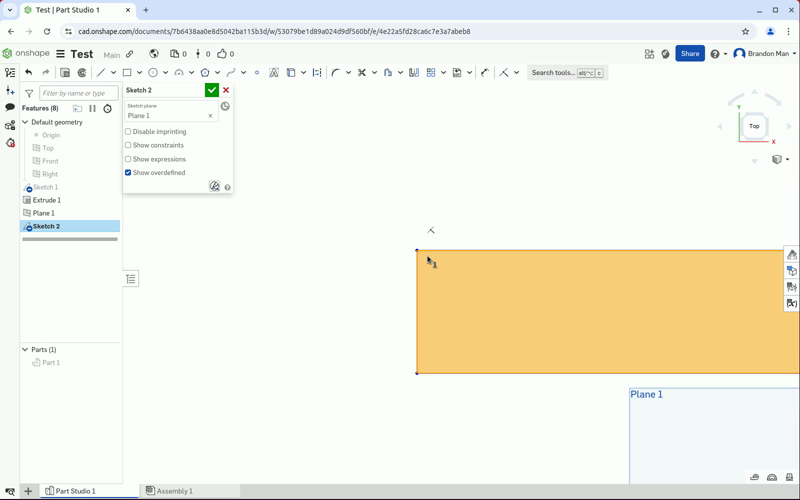
scroll(-6)
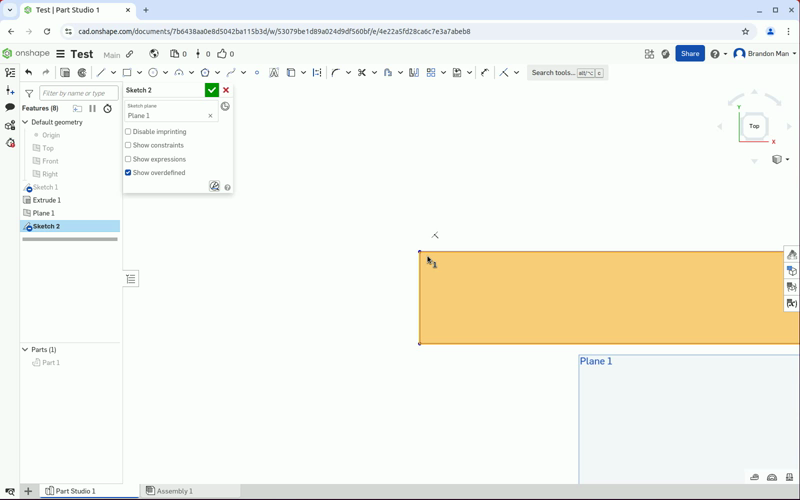
scroll(-6)
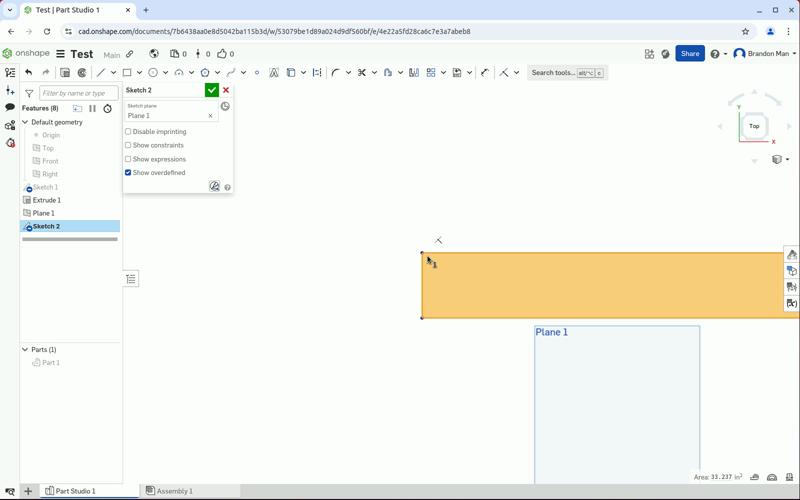
scroll(-6)
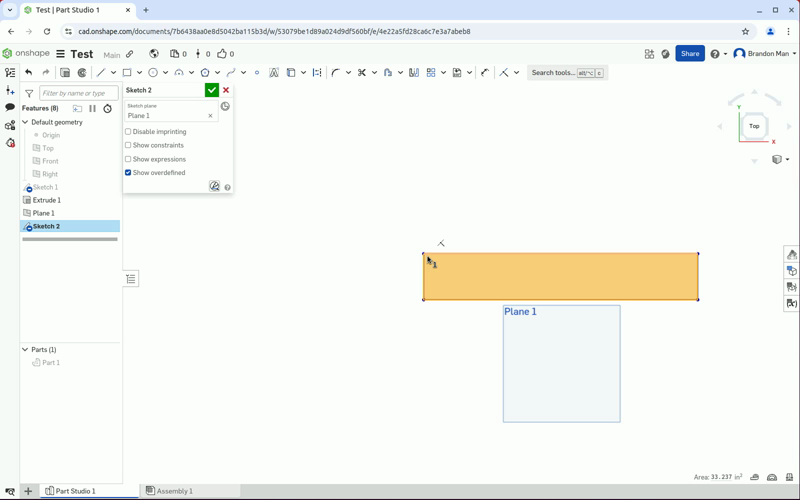
scroll(-6)
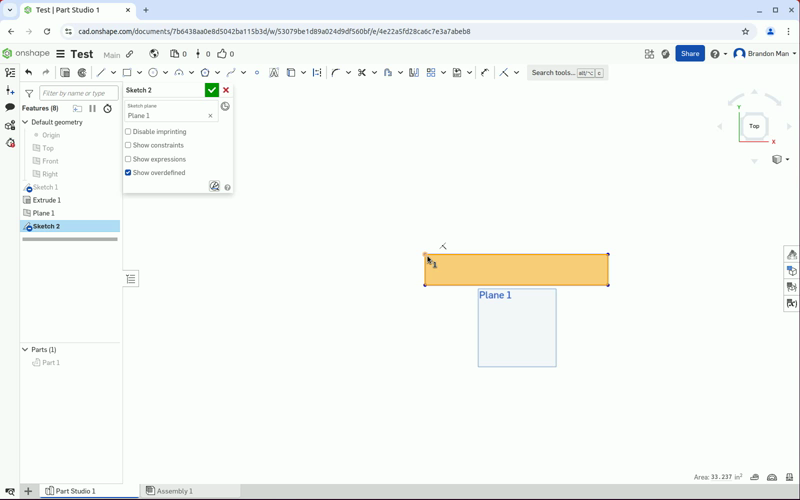
scroll(-6)
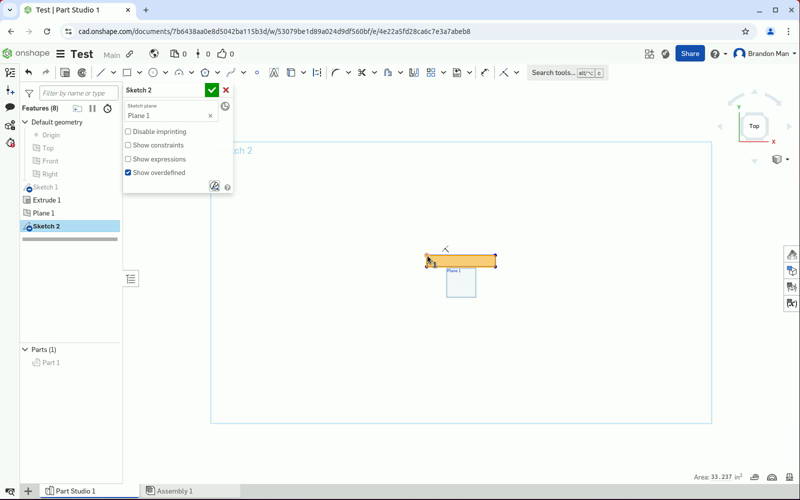
mouse_move(73, 352)
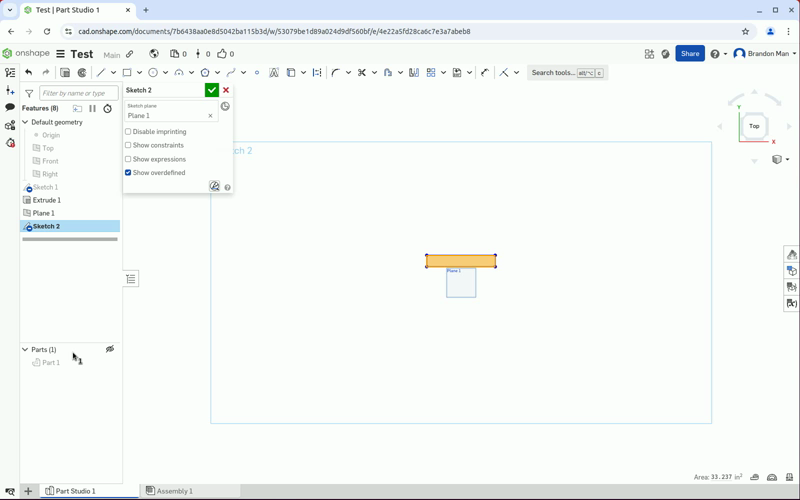
key(shift+y)
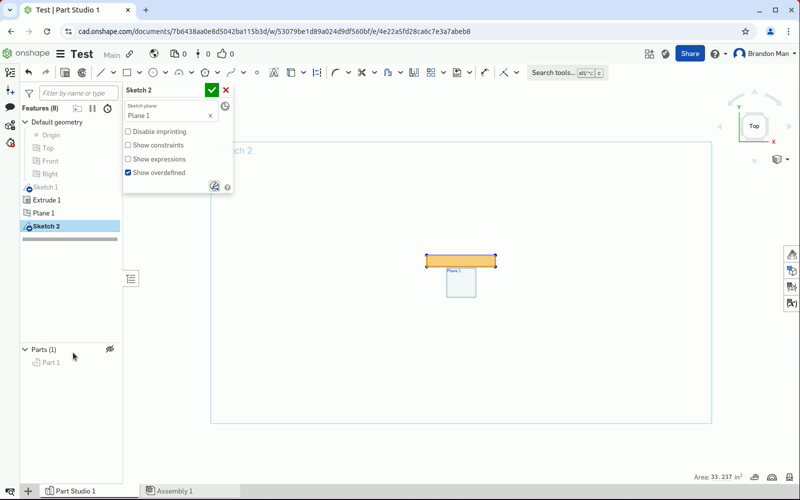
key(shift+e)
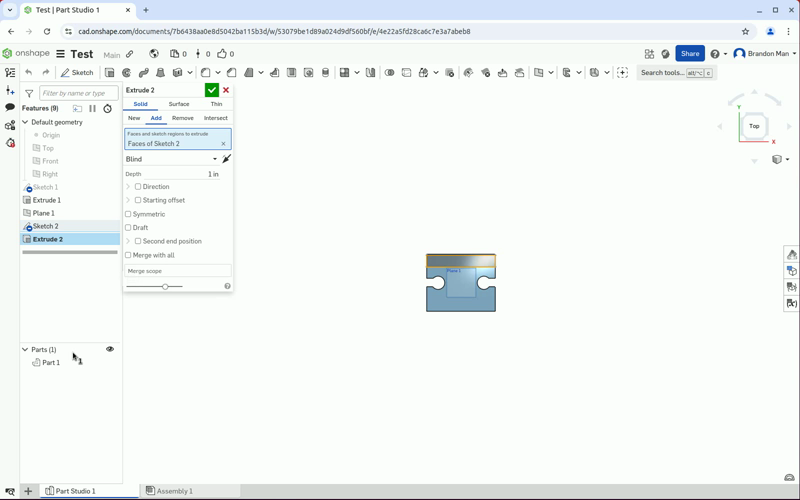
mouse_move(143, 106)
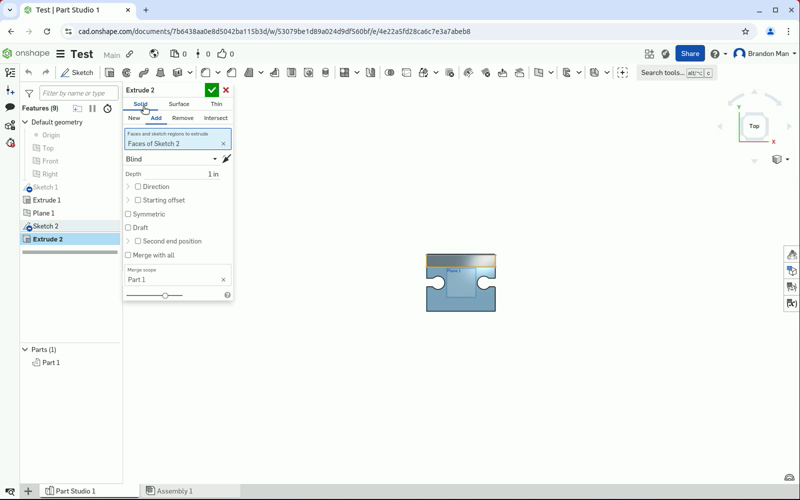
click(143, 106)
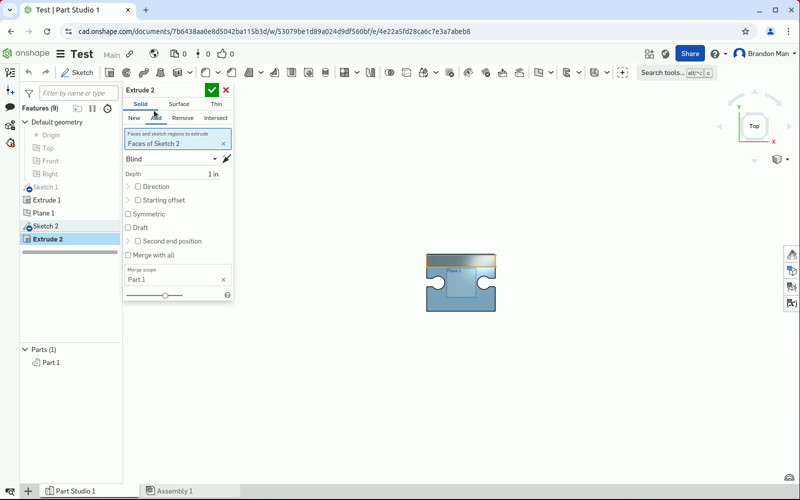
mouse_move(186, 120)
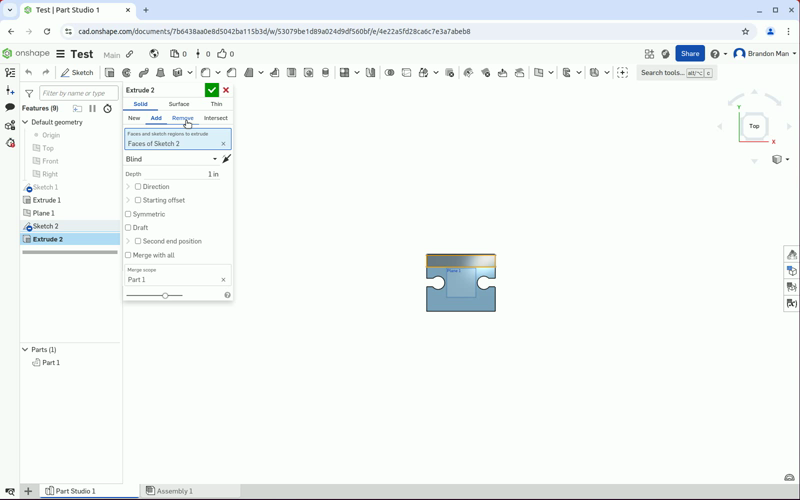
click(186, 120)
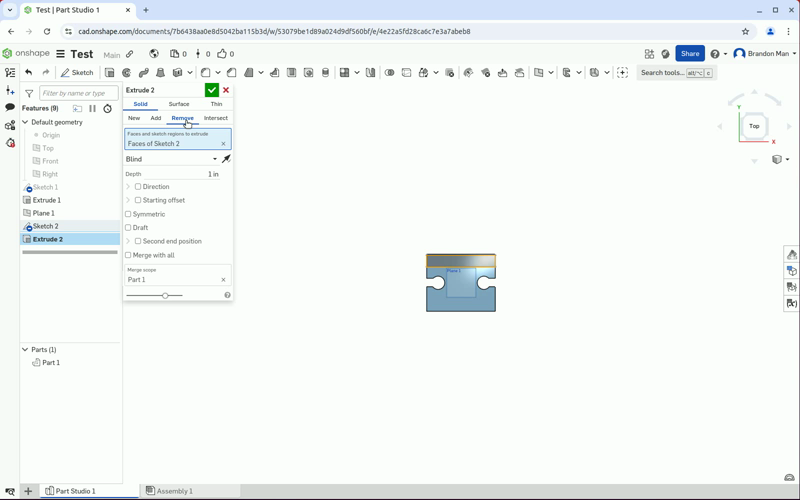
key(tab, 4)
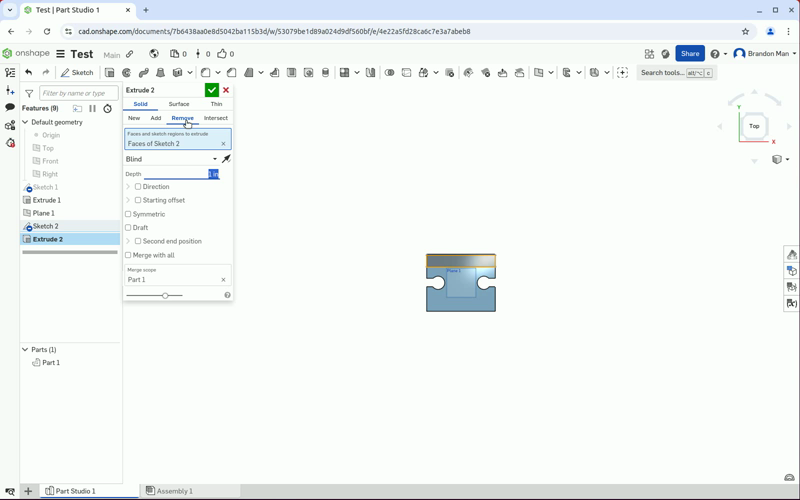
text(30.811)
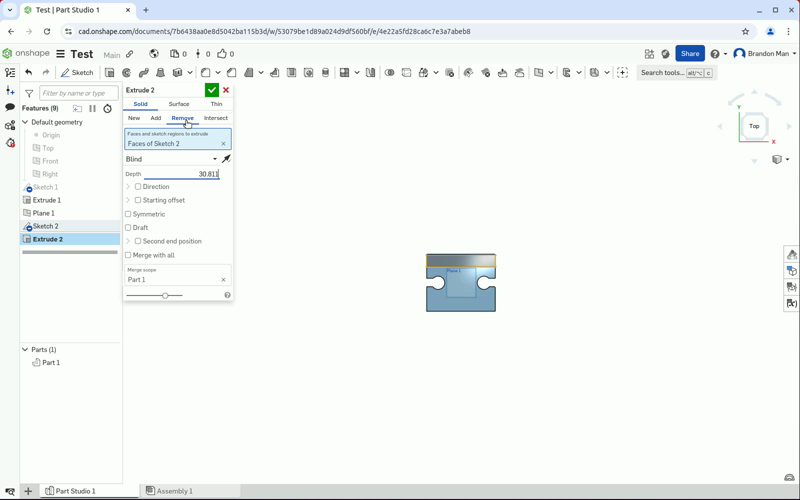
key(tab, 6)
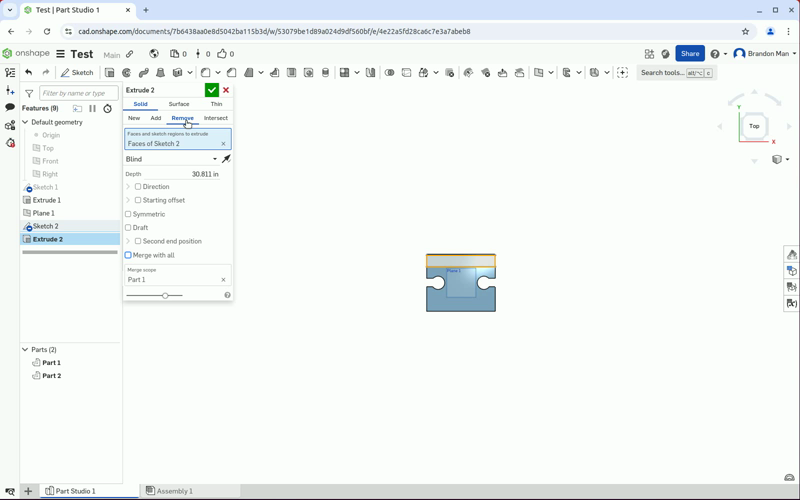
key(space)
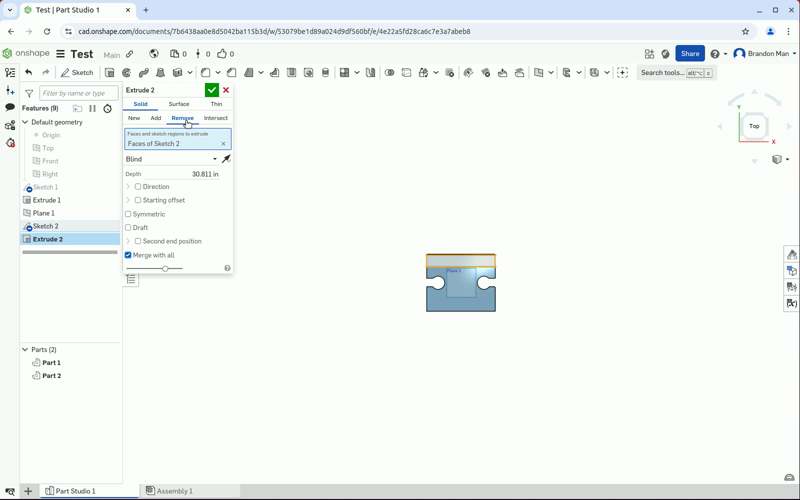
key(enter)
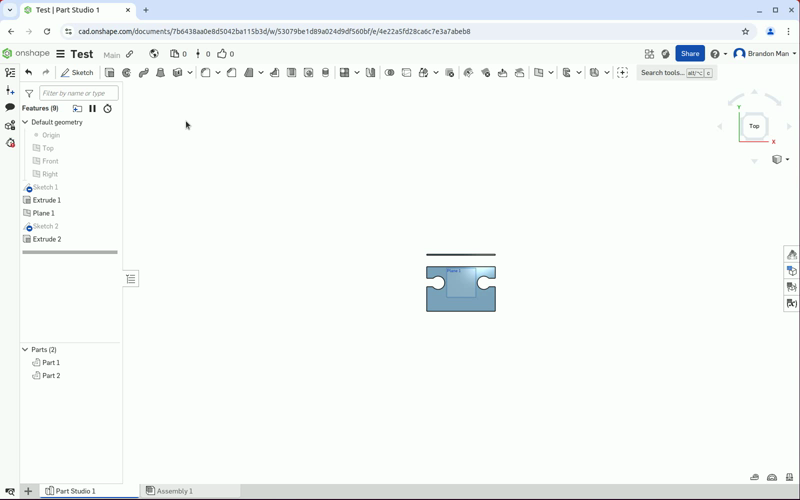
key(shift+h)
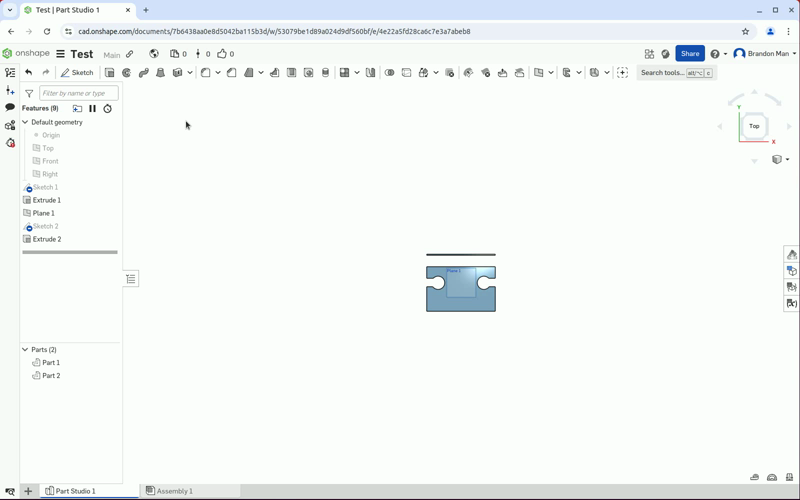
key(shift+h)
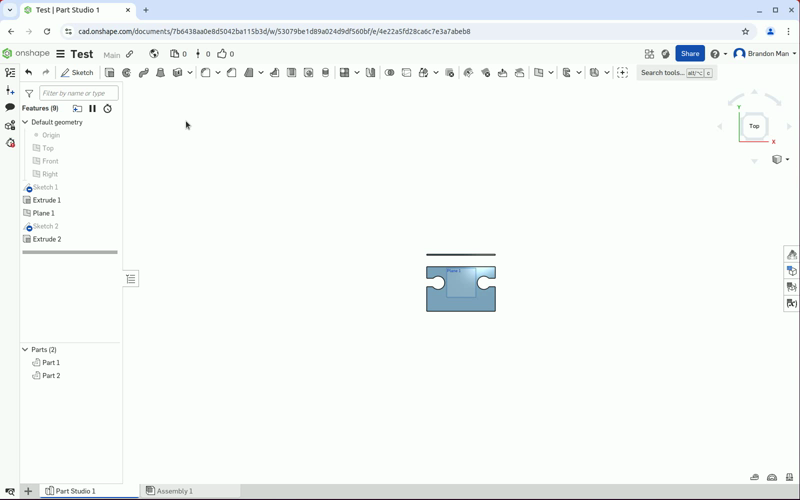
mouse_move(73, 189)
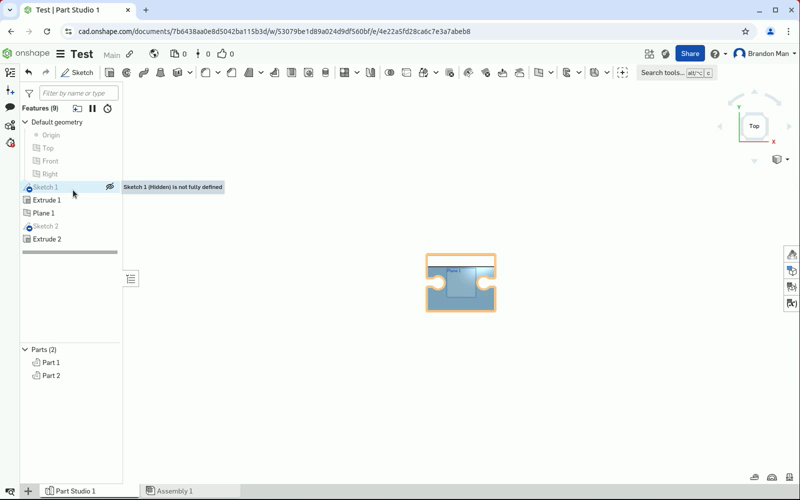
click(73, 189)
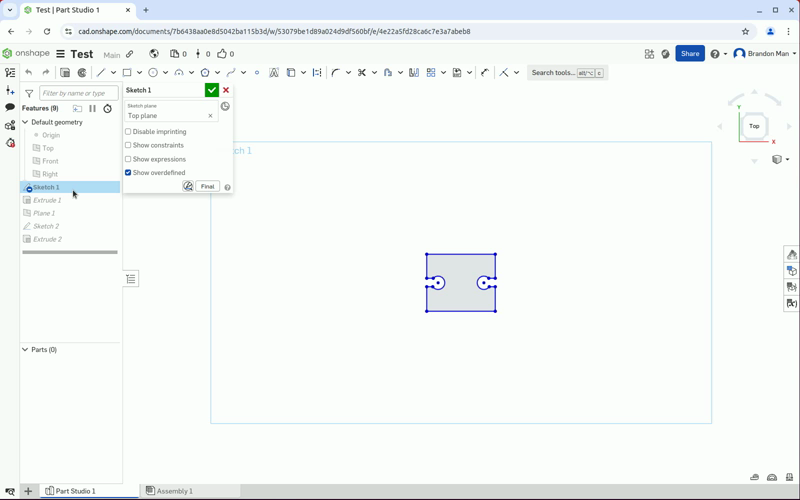
mouse_move(229, 92)
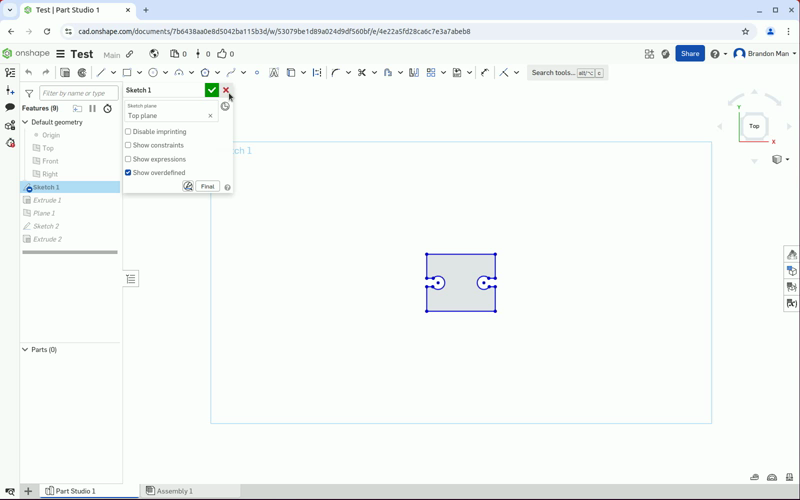
click(229, 92)
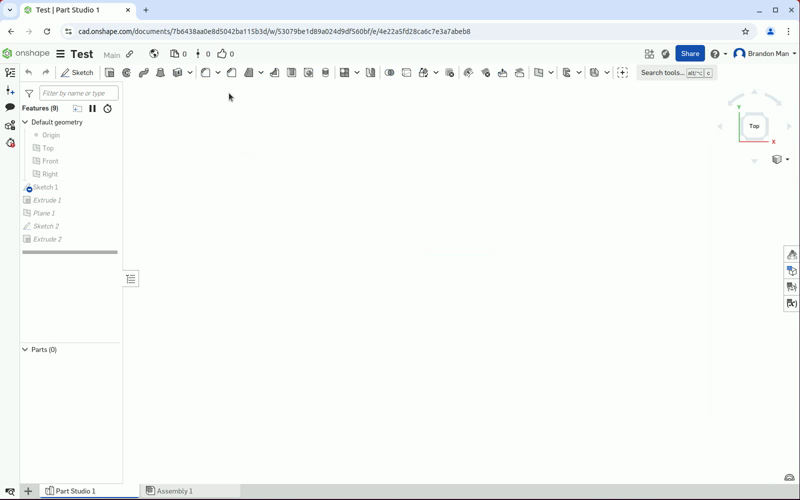
key(shift+s)
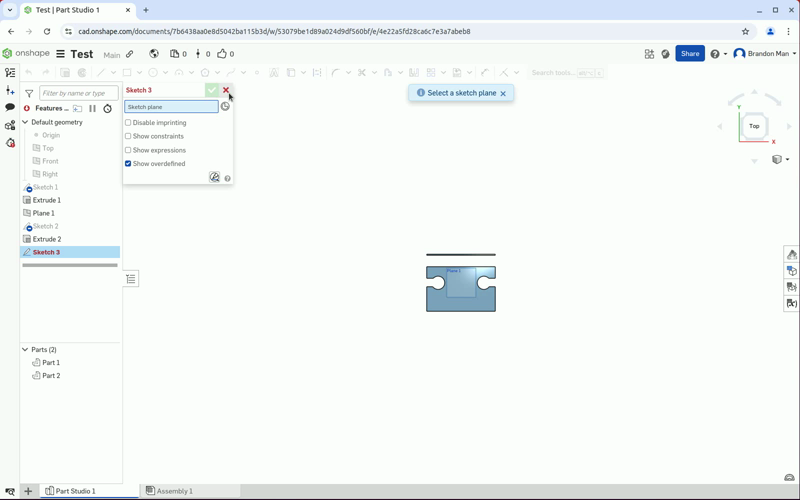
mouse_move(73, 215)
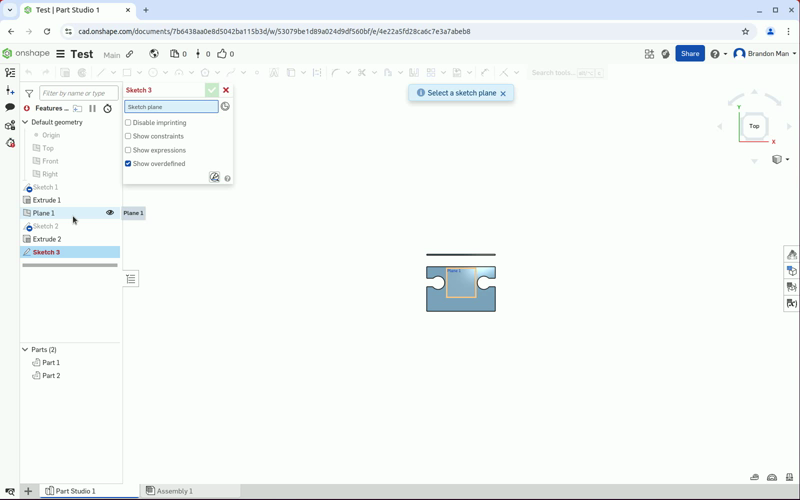
click(73, 215)
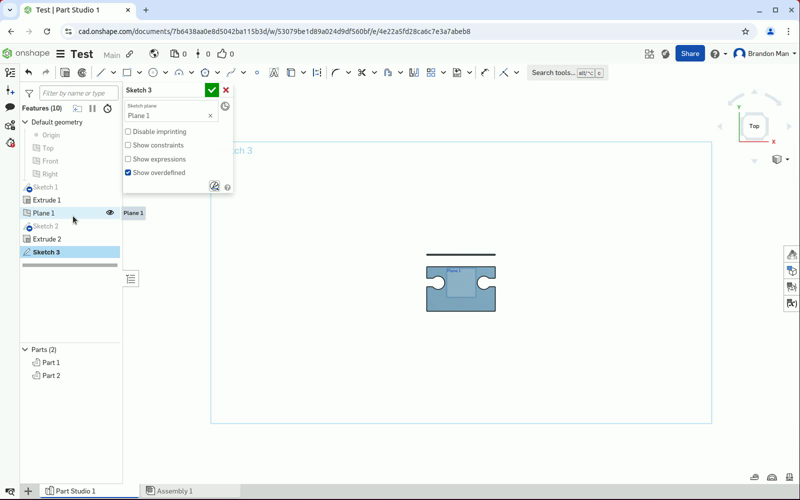
mouse_move(73, 352)
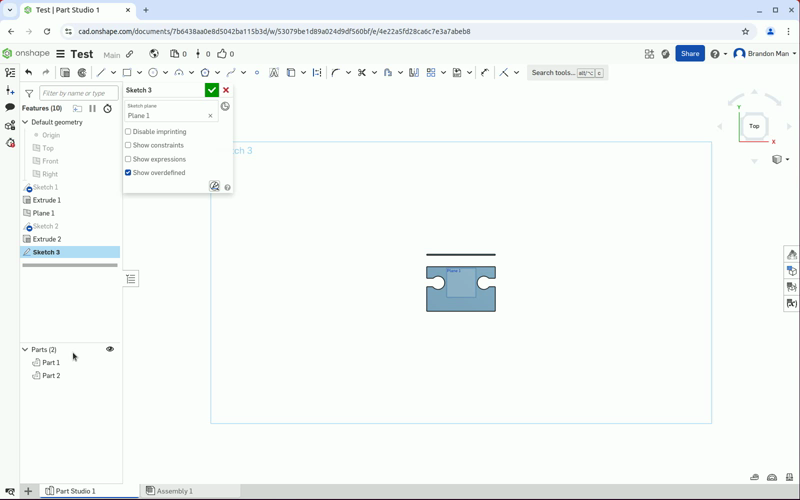
key(y)
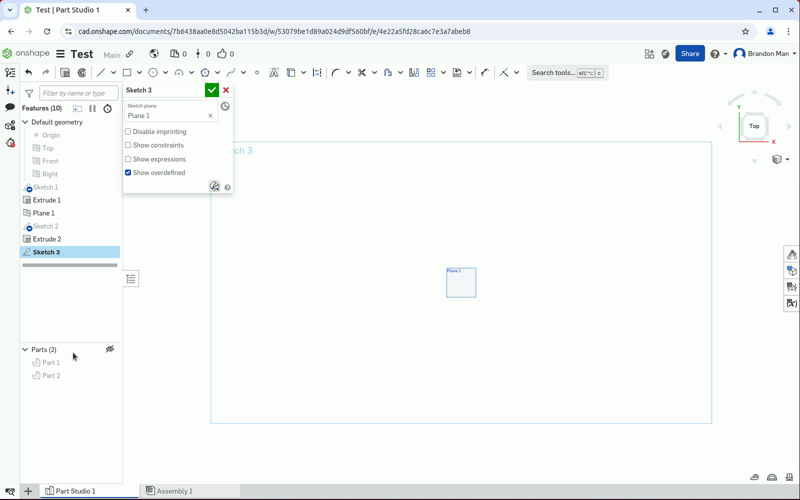
key(l)
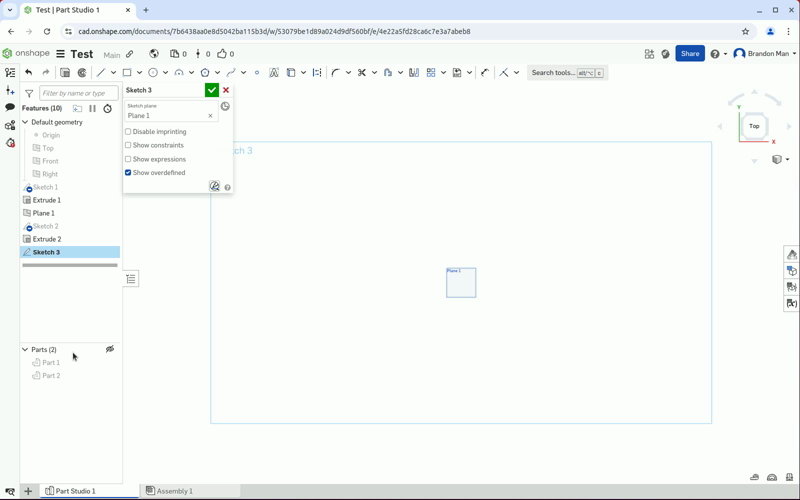
key_down(shift)
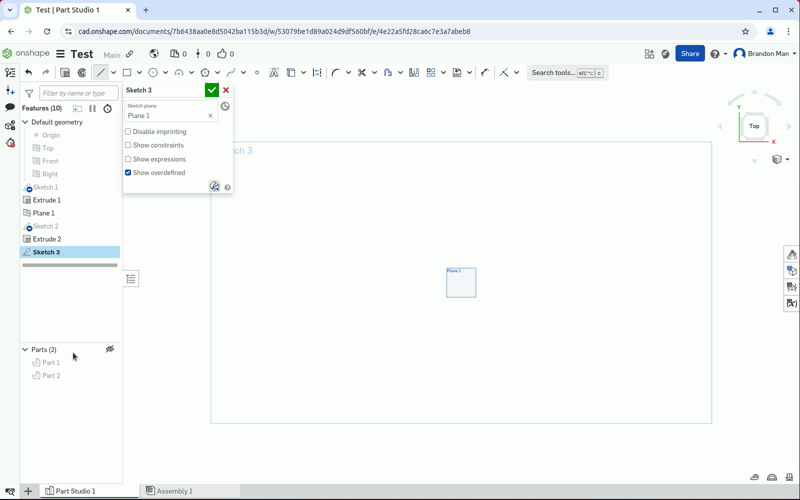
mouse_move(426, 311)
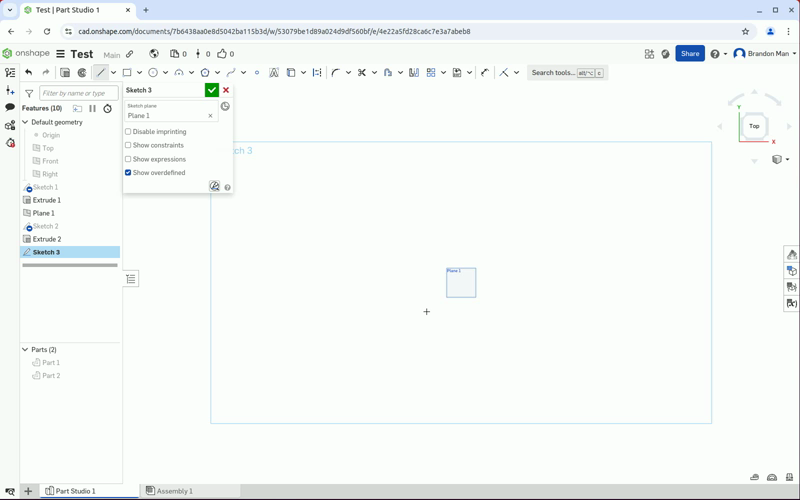
click(426, 311)
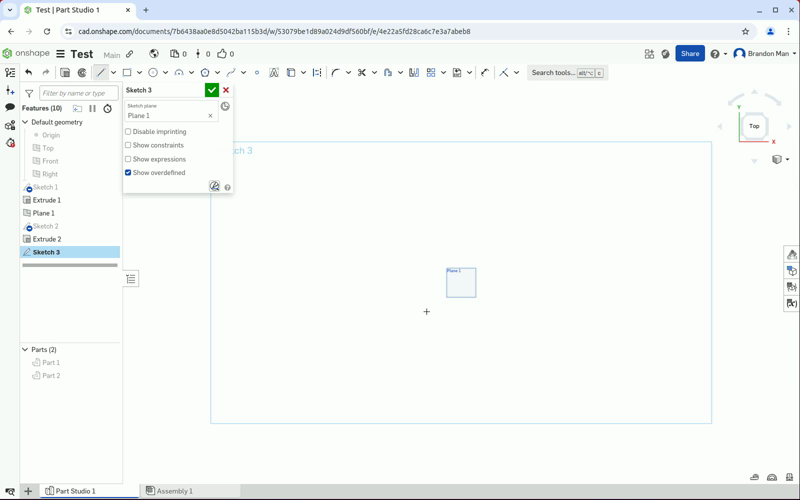
key_up(shift)
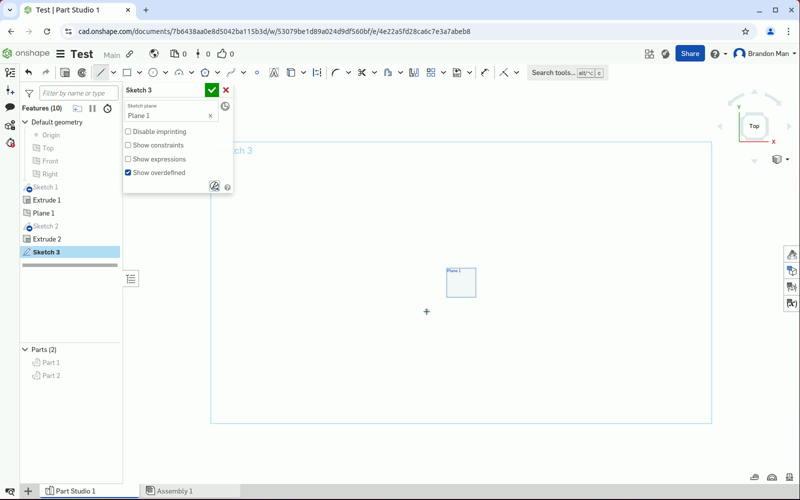
key_down(shift)
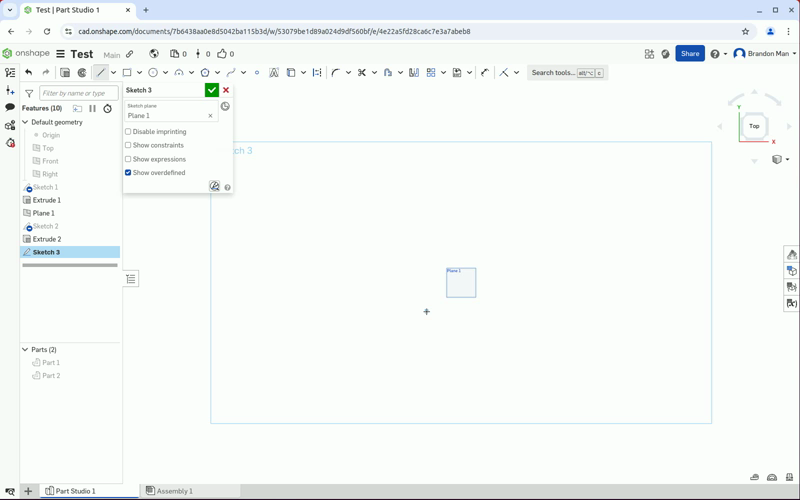
mouse_move(495, 311)
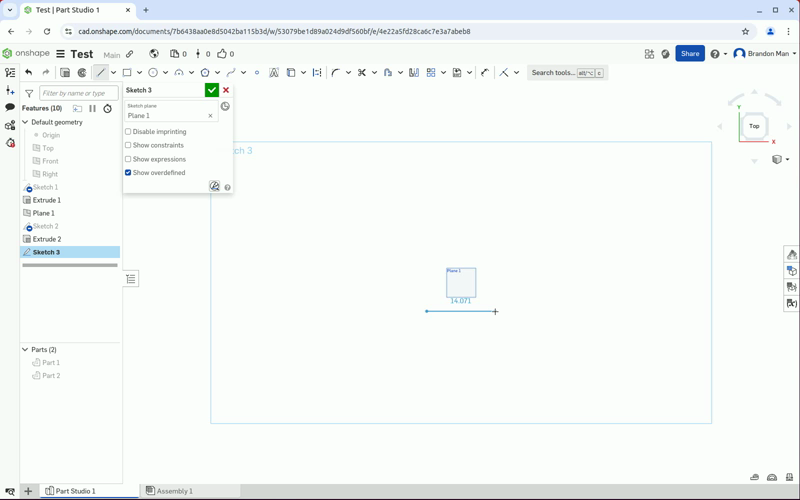
click(495, 311)
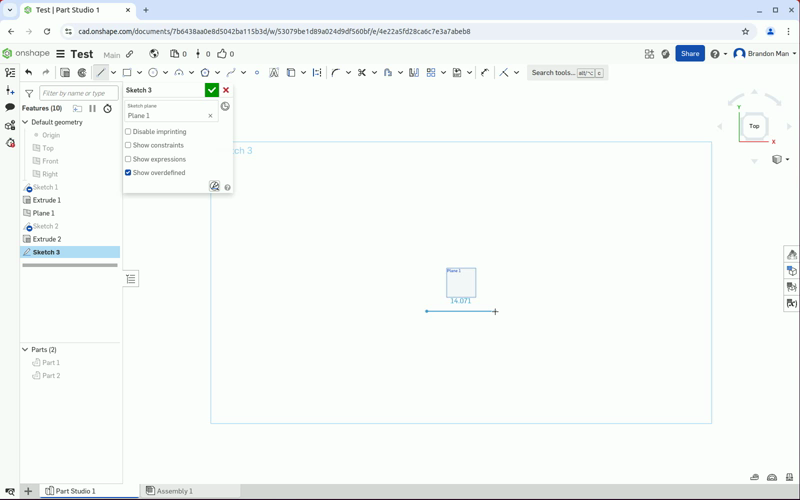
key_up(shift)
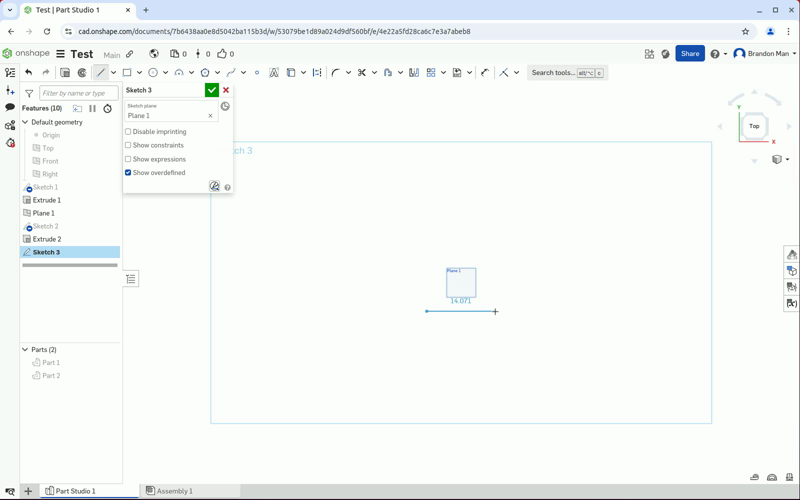
key_down(shift)
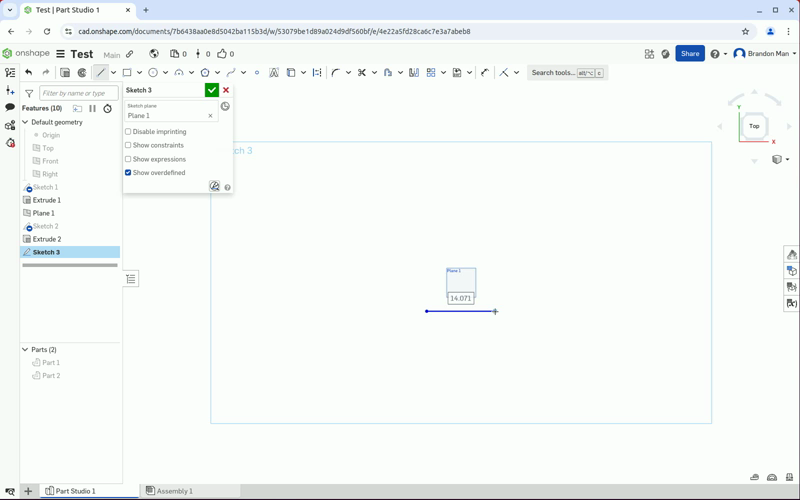
mouse_move(525, 311)
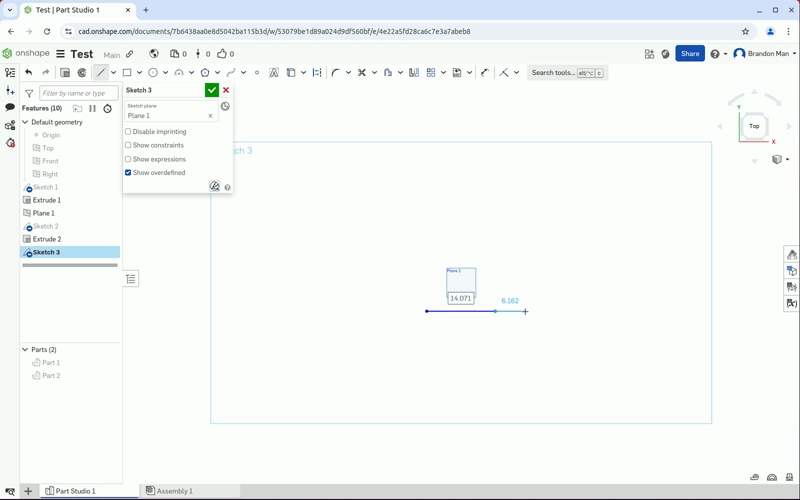
mouse_move(495, 298)
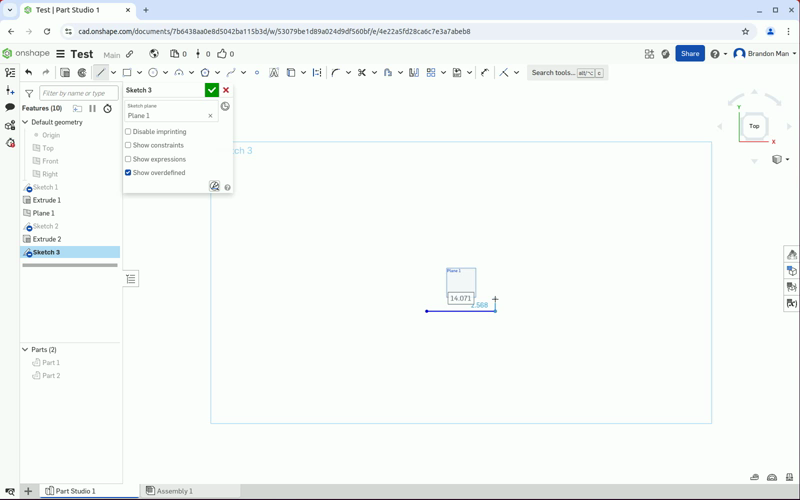
click(495, 298)
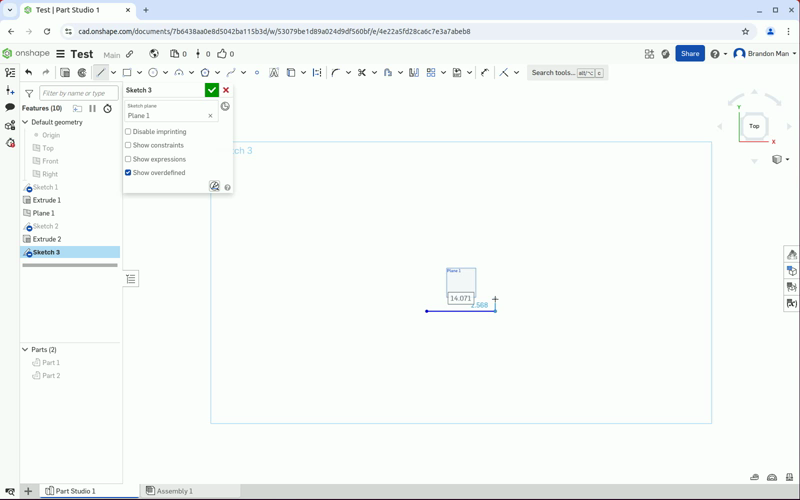
key_up(shift)
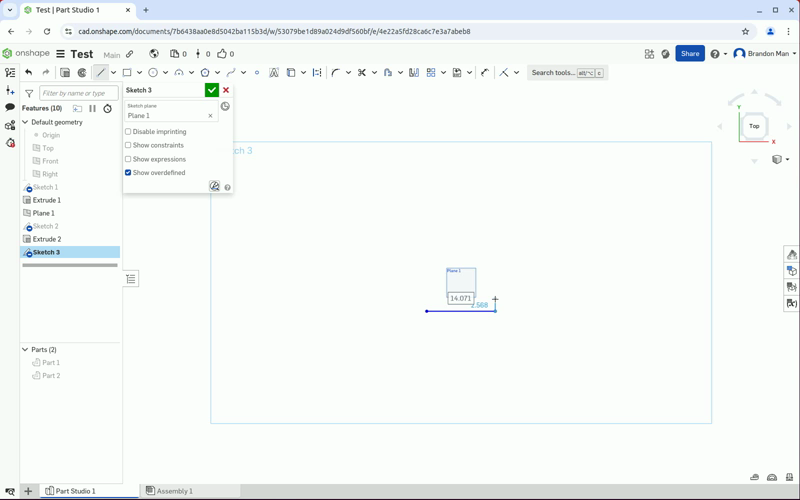
key_down(shift)
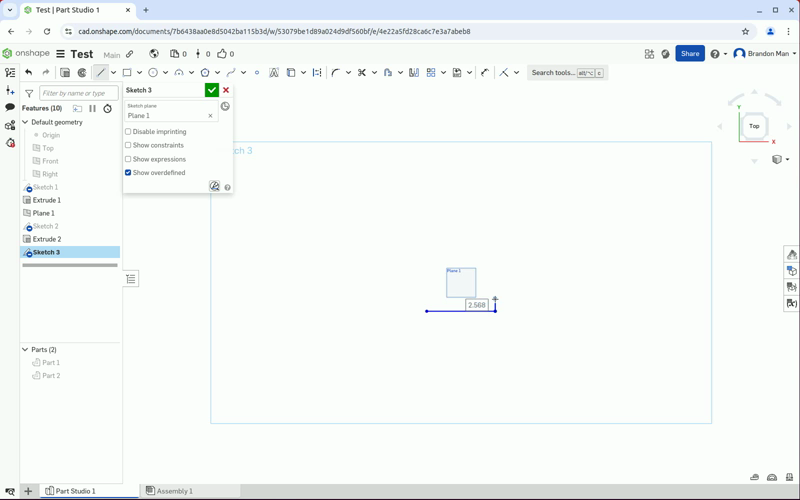
mouse_move(426, 298)
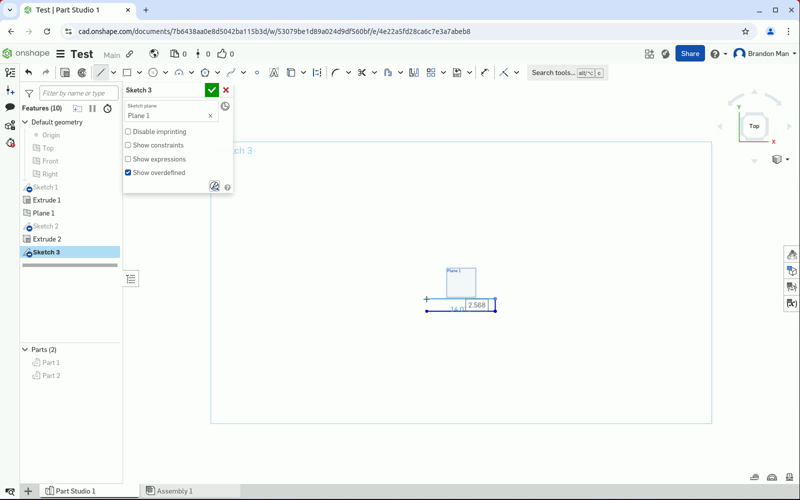
click(426, 298)
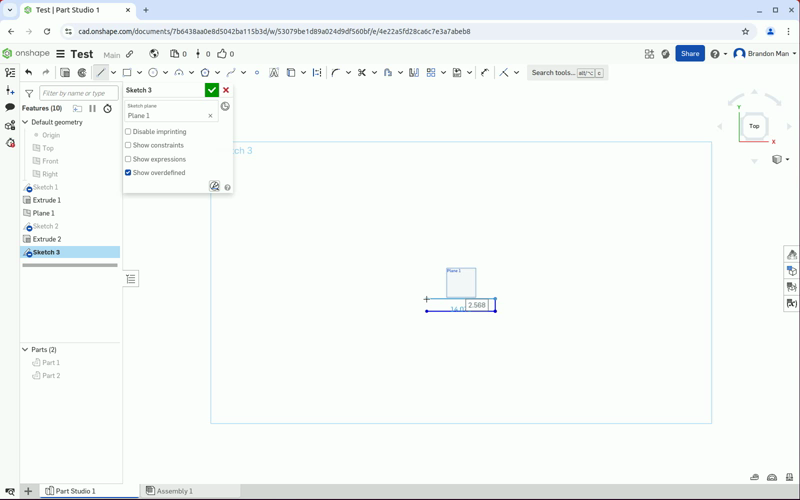
key_up(shift)
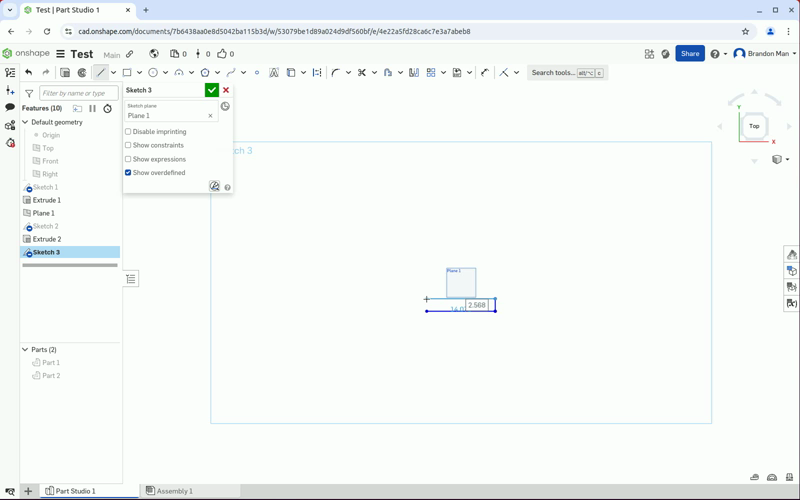
mouse_move(456, 298)
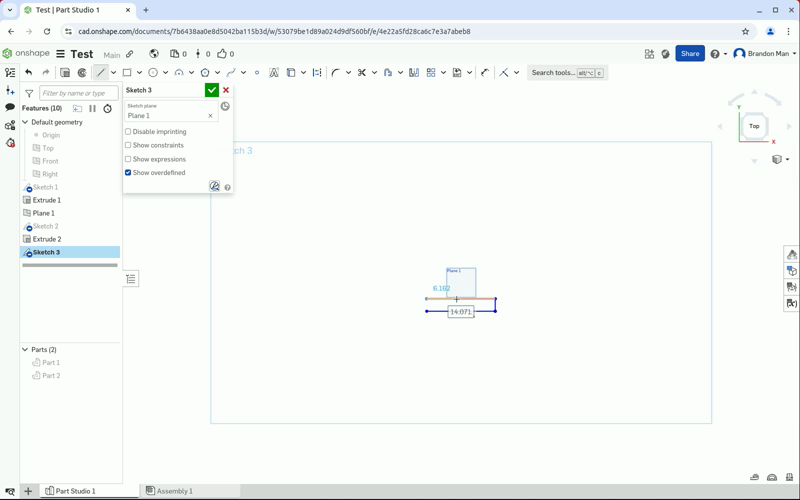
key_down(shift)
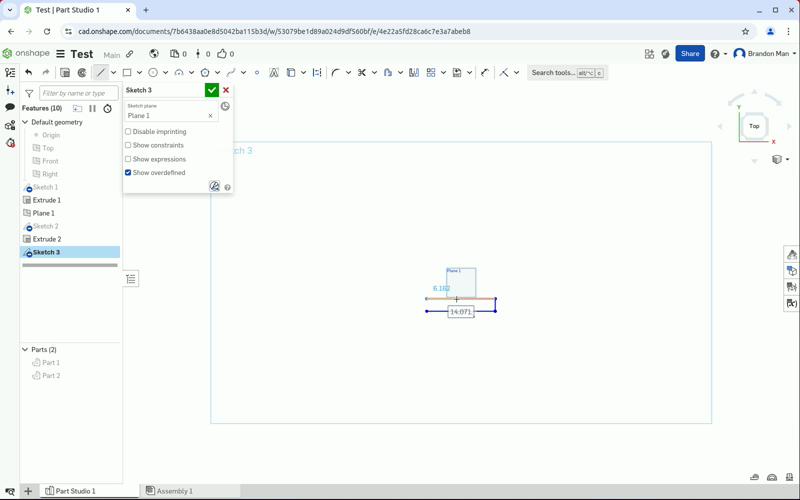
mouse_move(426, 311)
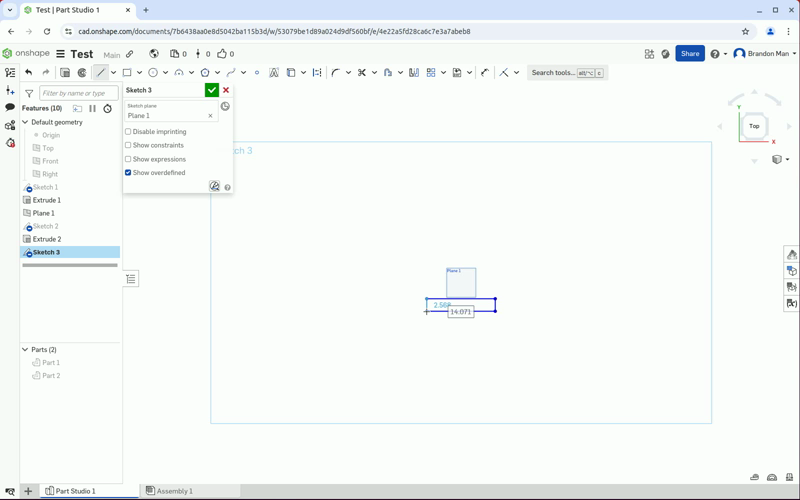
key_up(shift)
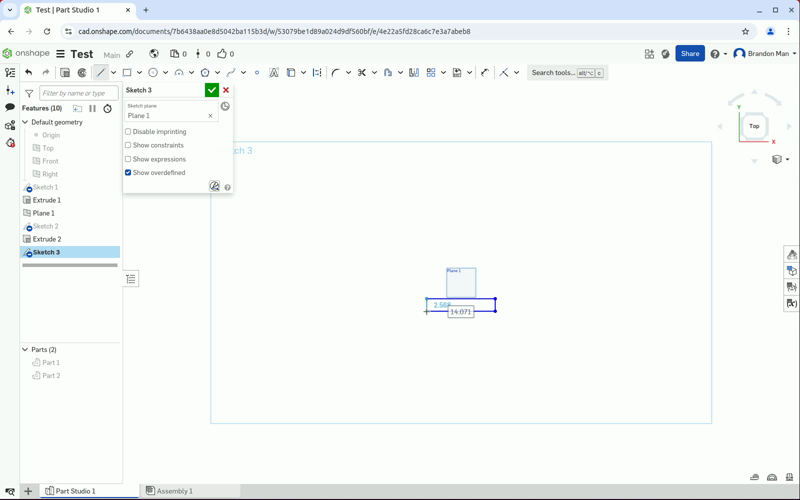
click(426, 311)
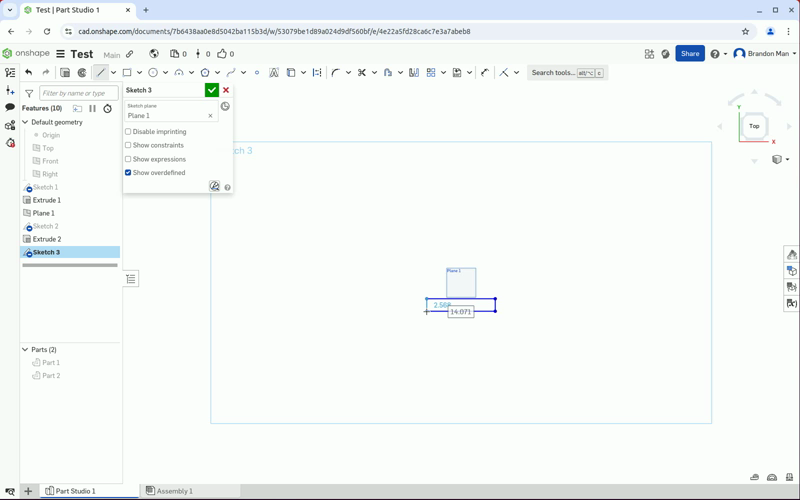
key(esc)
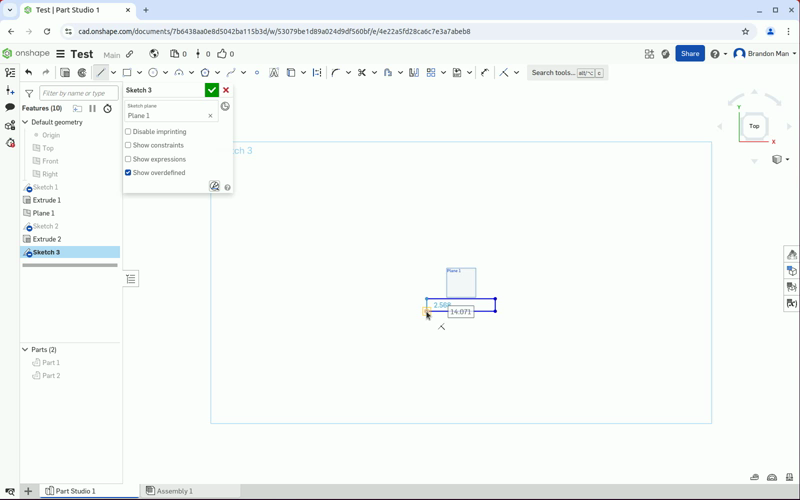
mouse_move(454, 301)
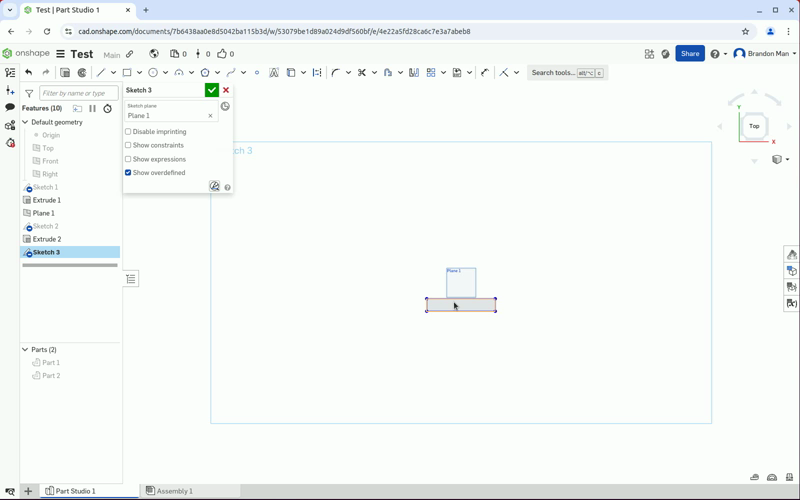
scroll(6)
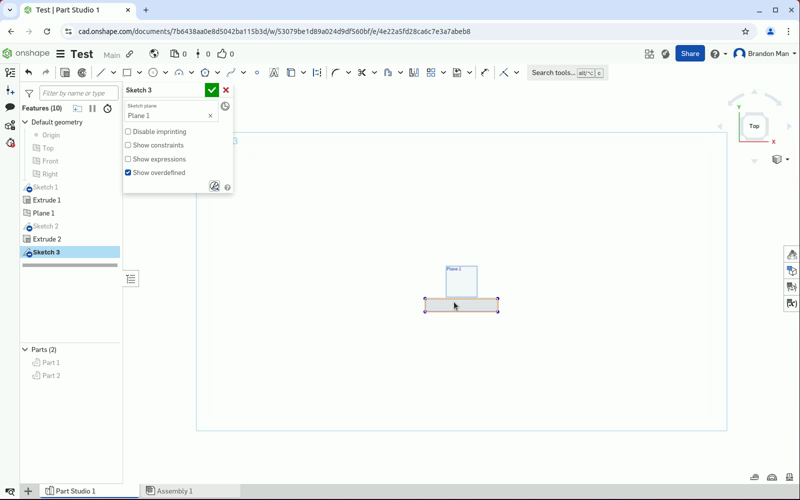
scroll(6)
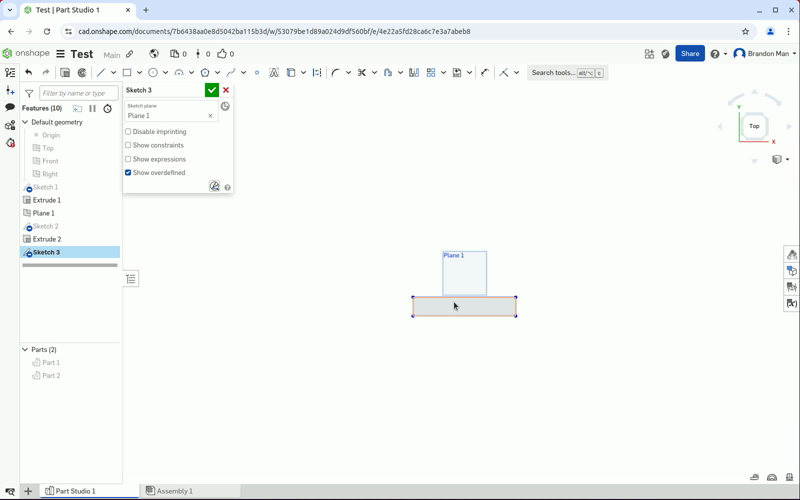
scroll(6)
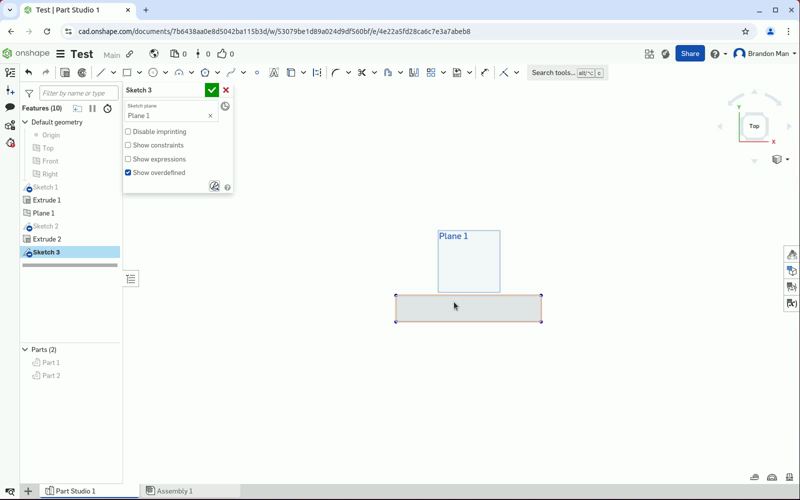
scroll(6)
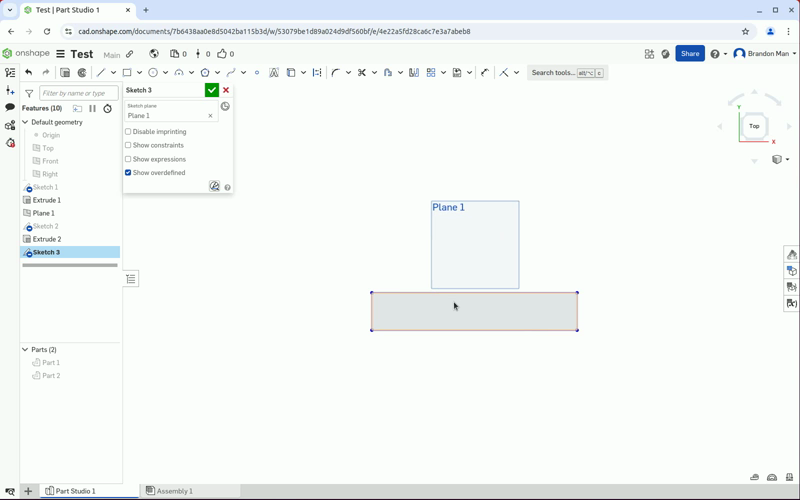
scroll(6)
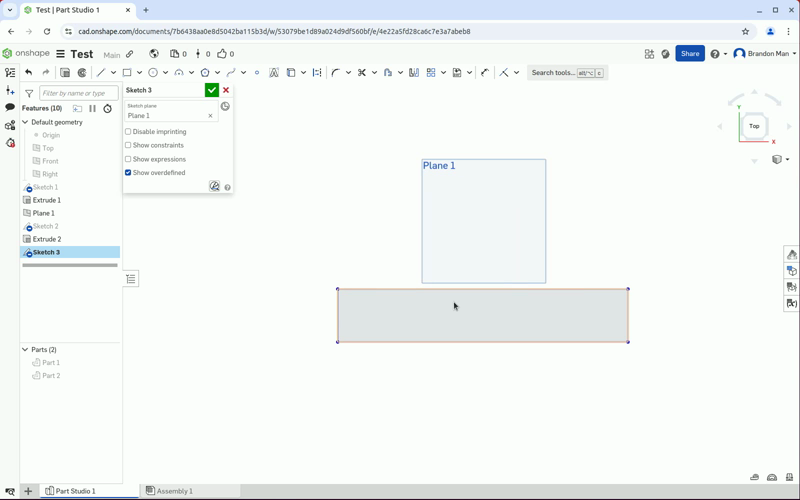
scroll(6)
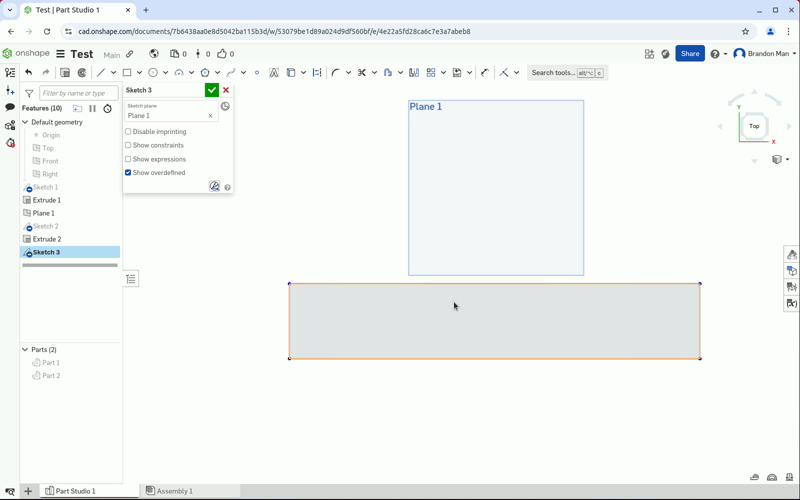
scroll(6)
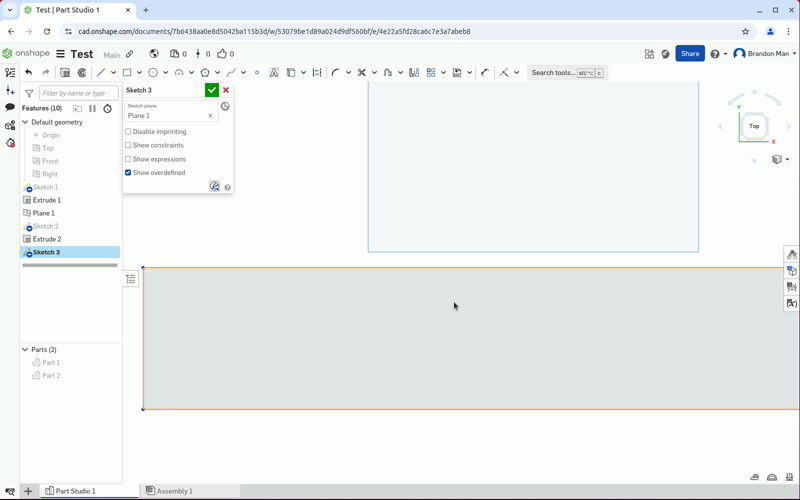
click(454, 301)
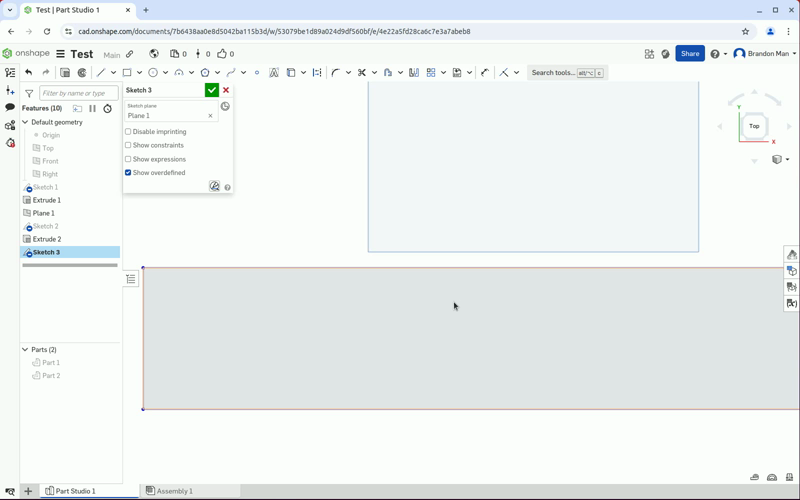
scroll(-6)
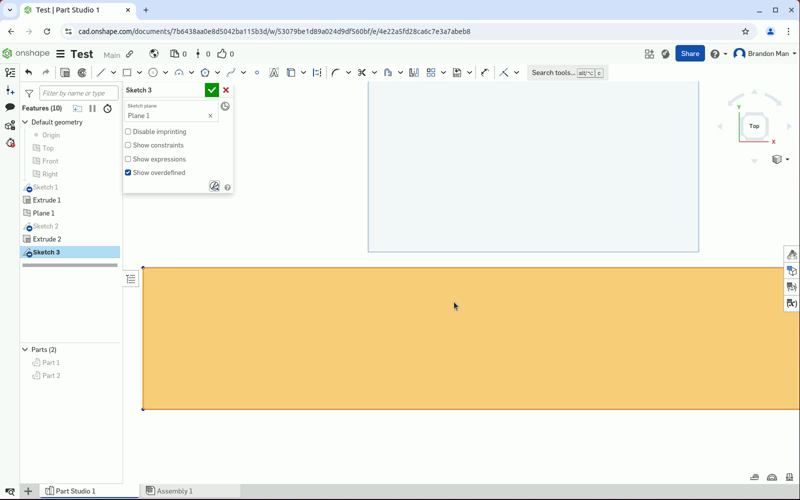
scroll(-6)
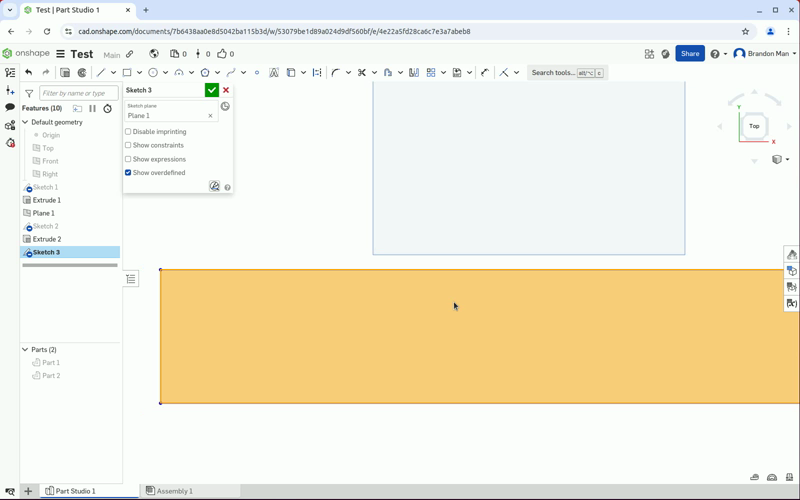
scroll(-6)
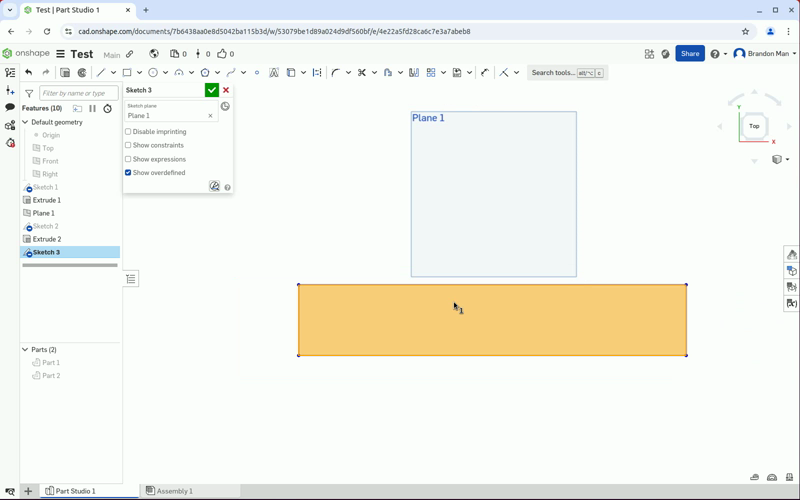
scroll(-6)
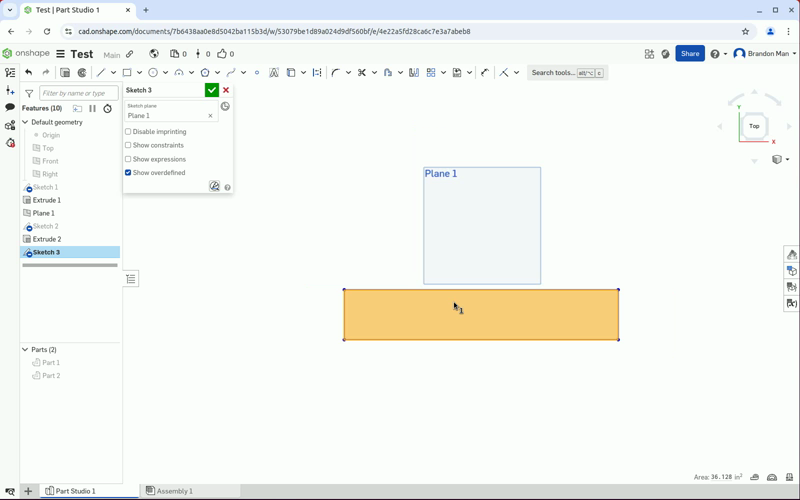
scroll(-6)
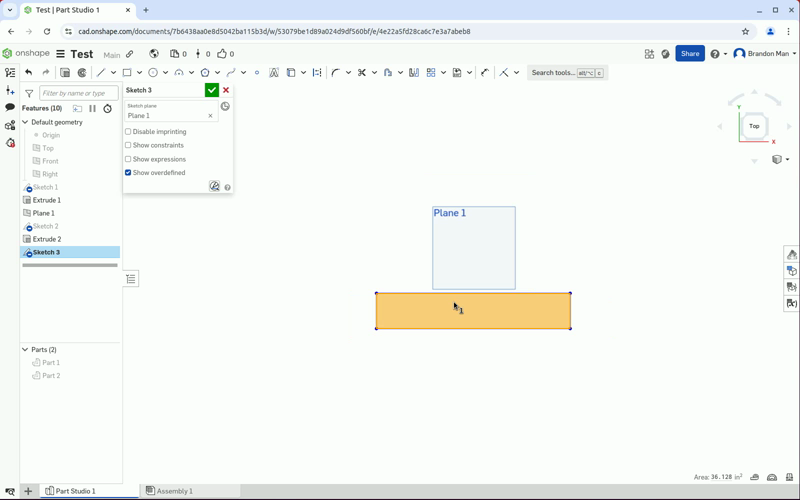
scroll(-6)
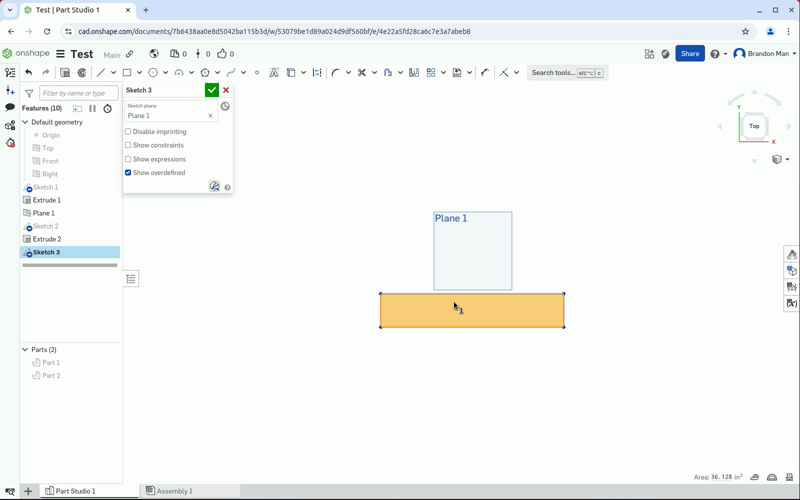
scroll(-6)
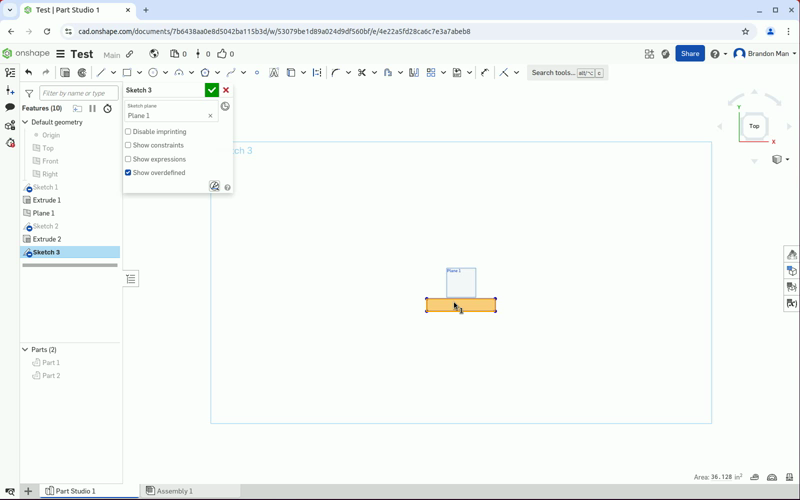
mouse_move(73, 352)
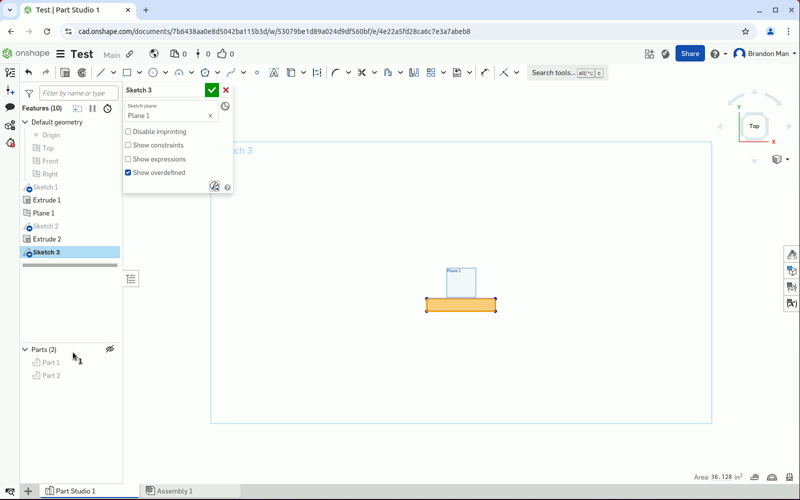
key(shift+y)
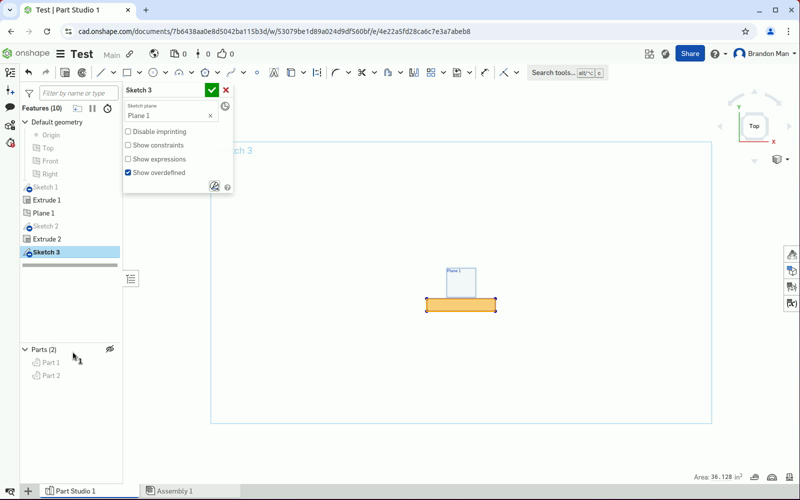
key(shift+e)
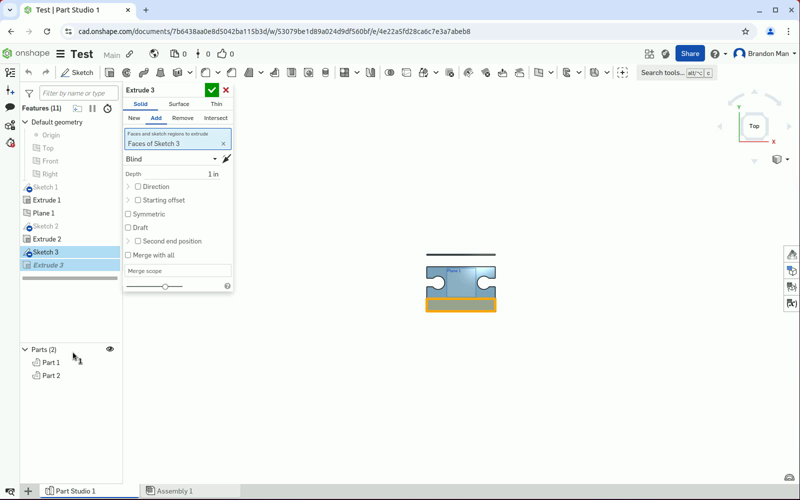
mouse_move(143, 106)
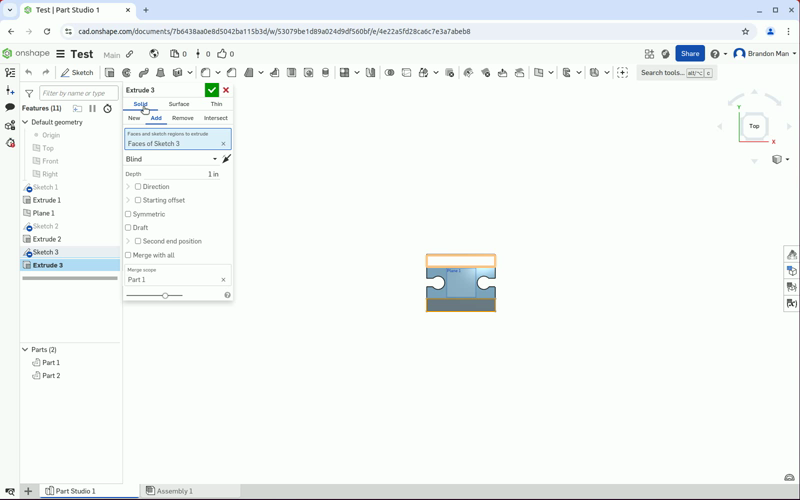
click(143, 106)
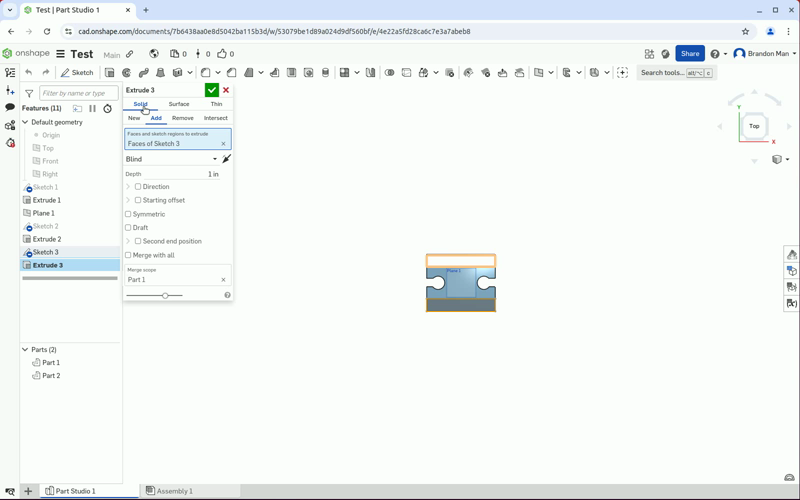
mouse_move(186, 120)
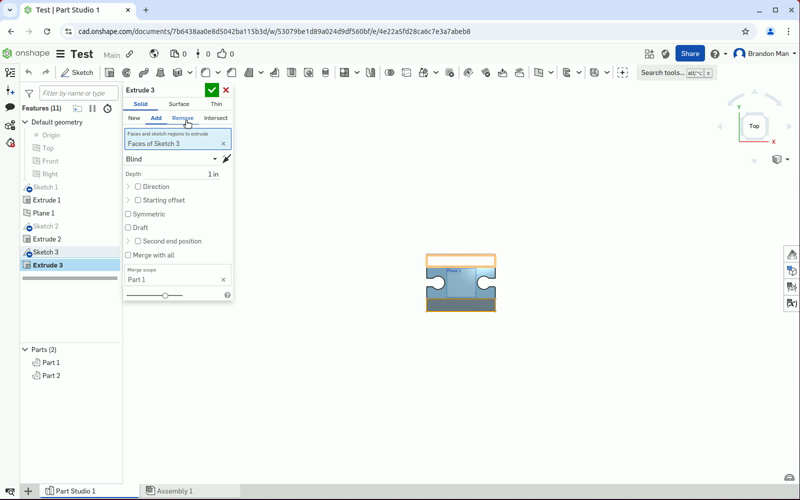
click(186, 120)
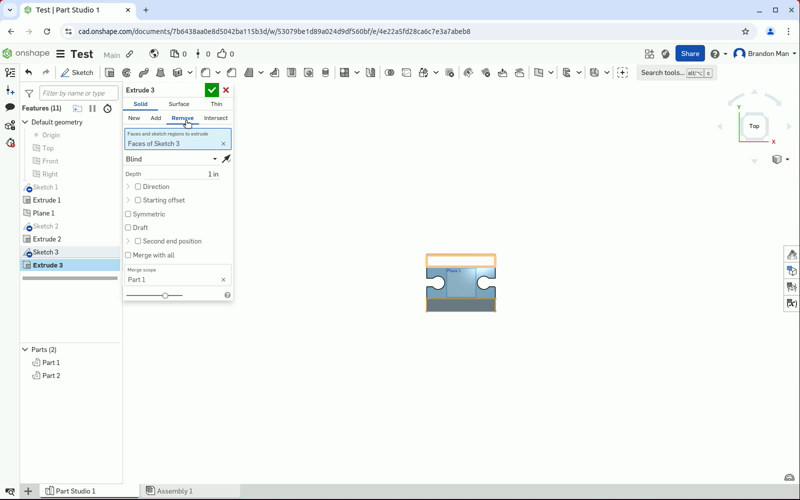
key(tab, 4)
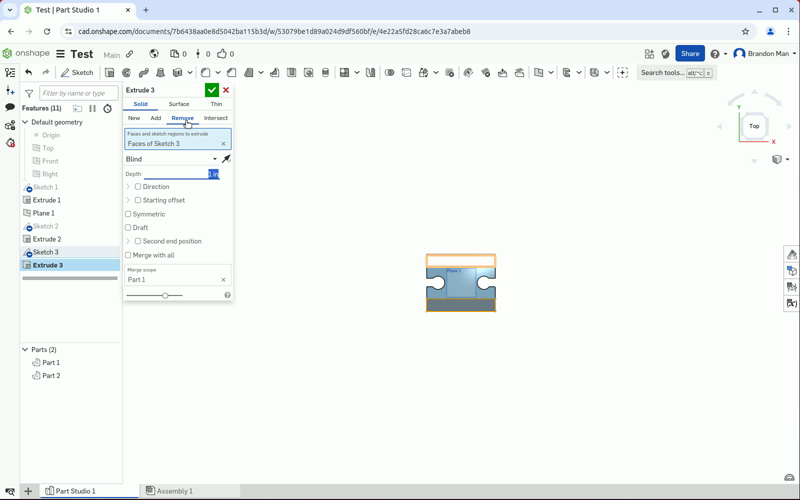
text(30.811)
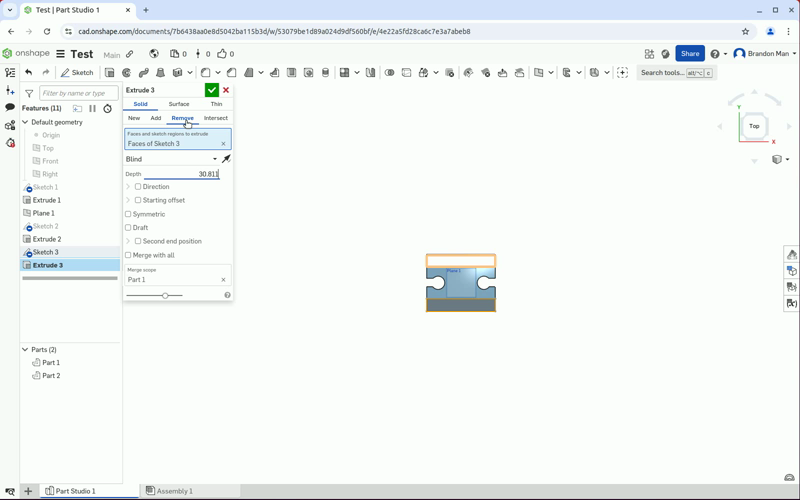
key(tab, 6)
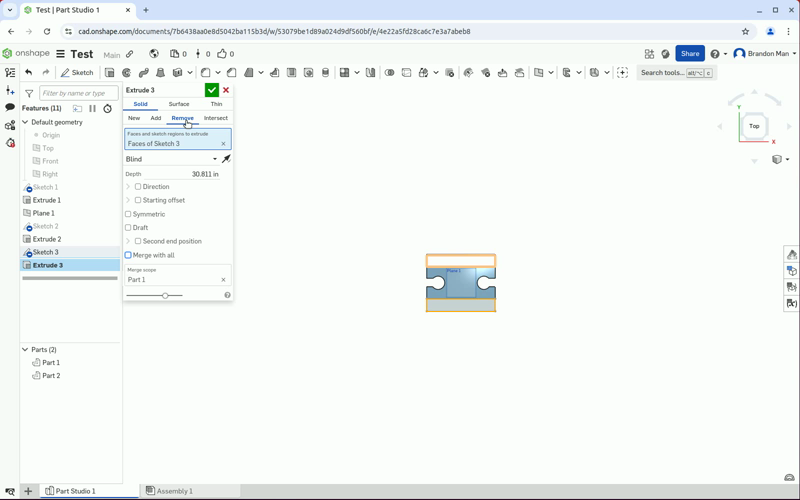
key(space)
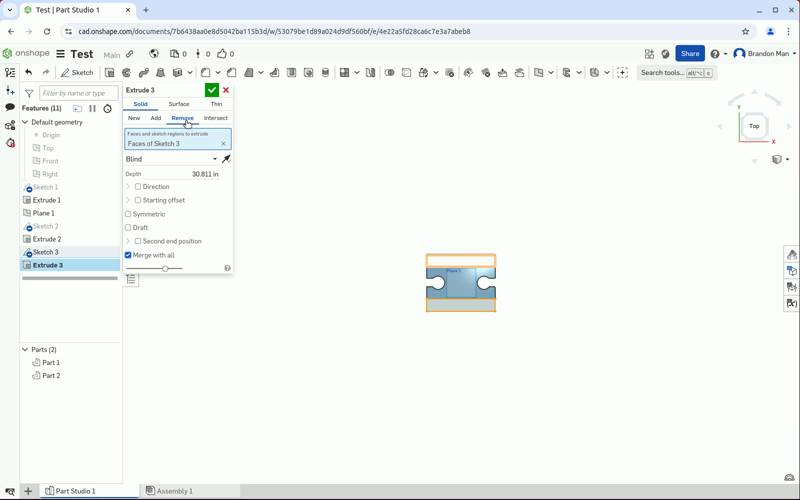
key(enter)
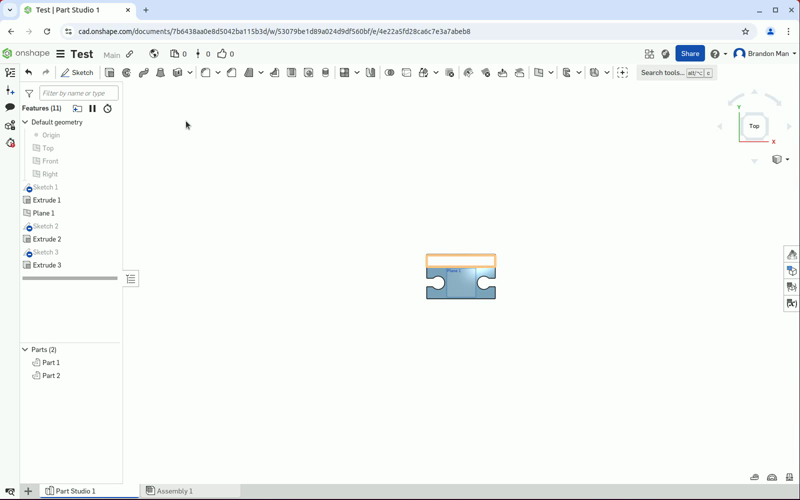
key(shift+h)
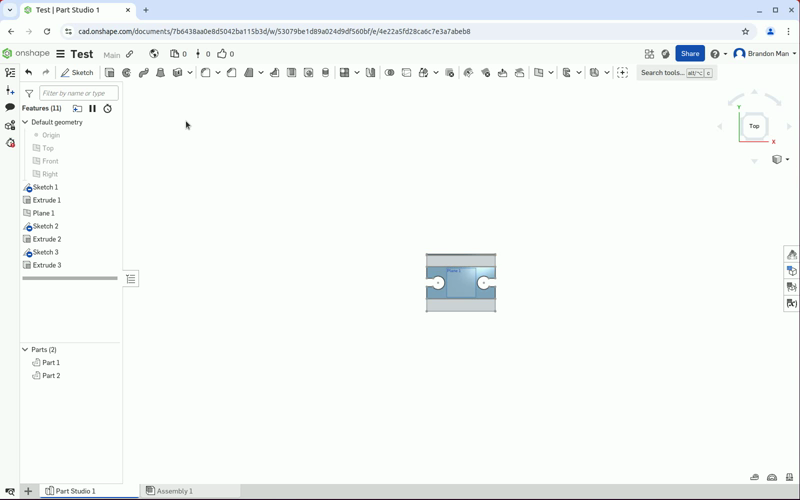
key(shift+h)
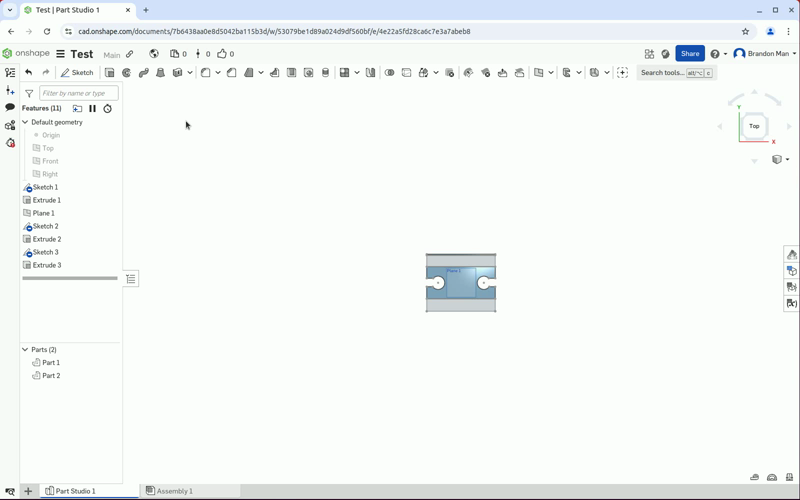
key(shift+7)
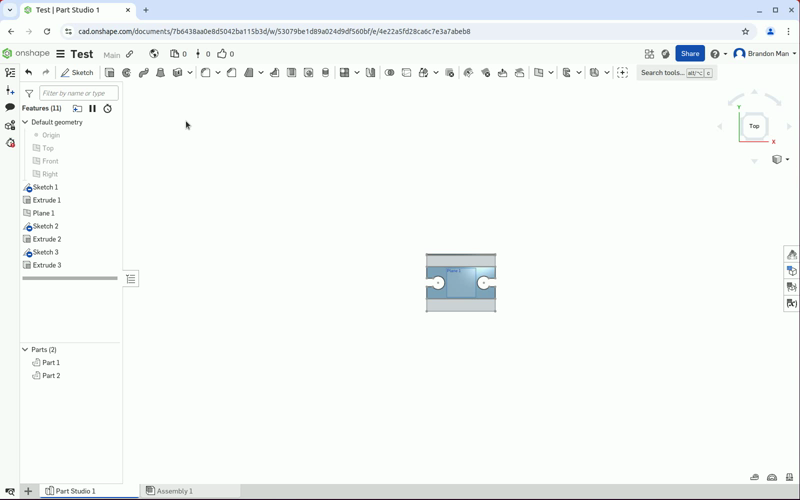
key(up, 3)
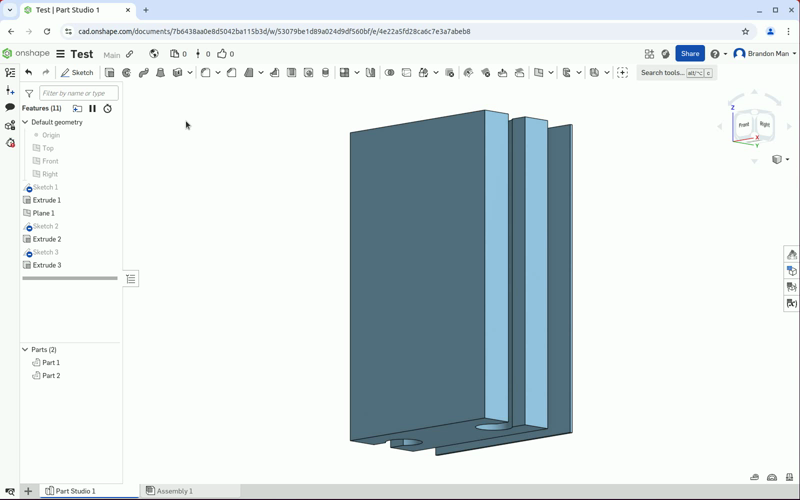
key(left, 3)
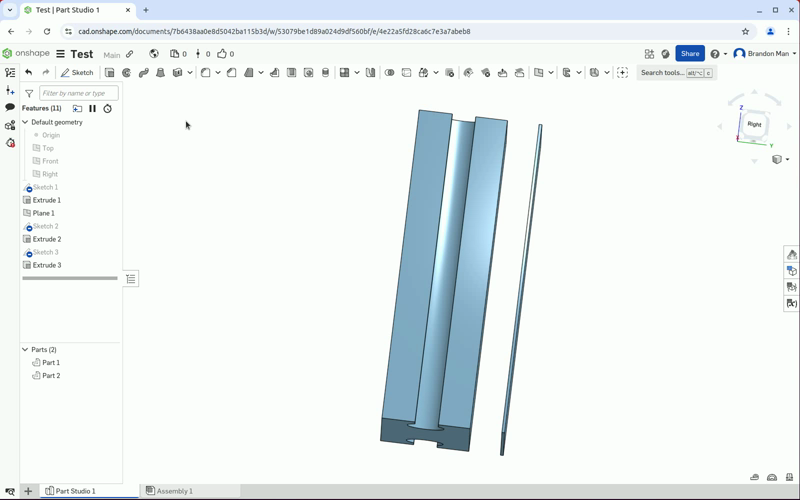
key(right, 3)
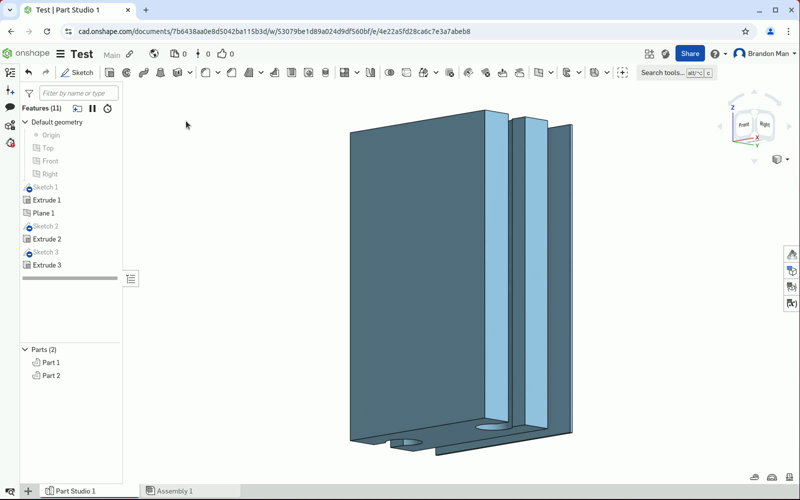
key(down, 3)
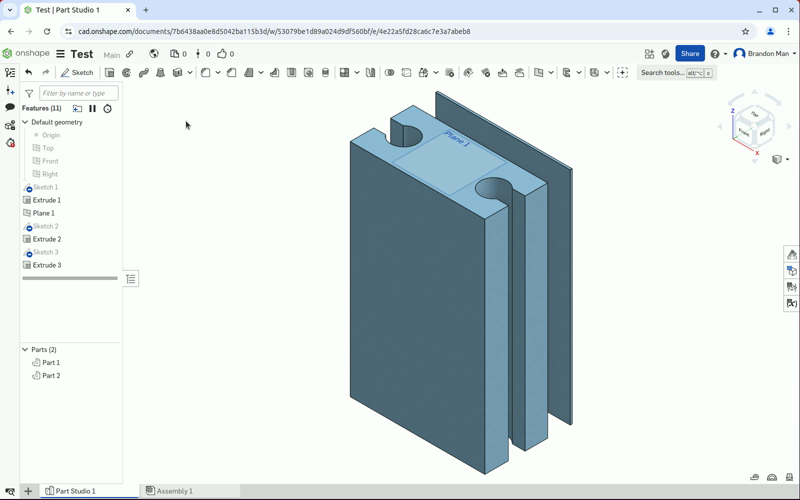
mouse_move(73, 189)
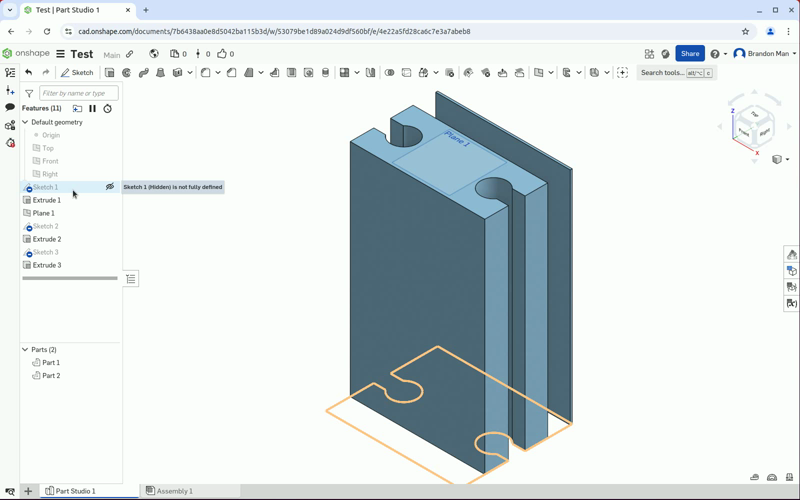
click(73, 189)